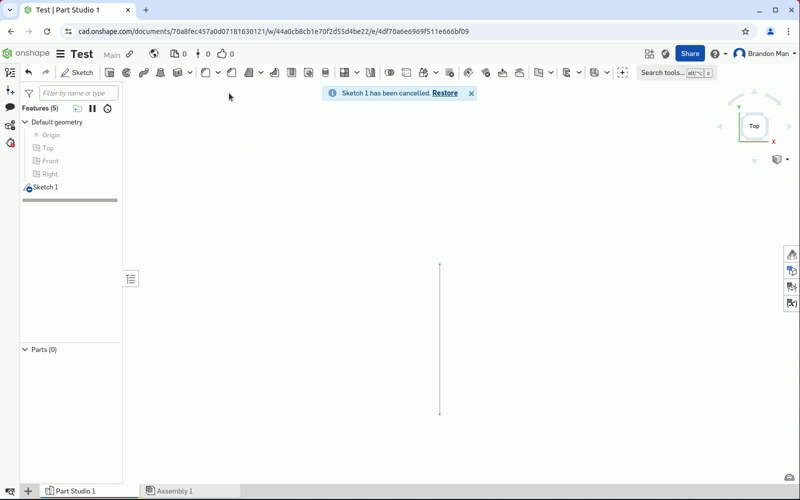
key(shift+h)
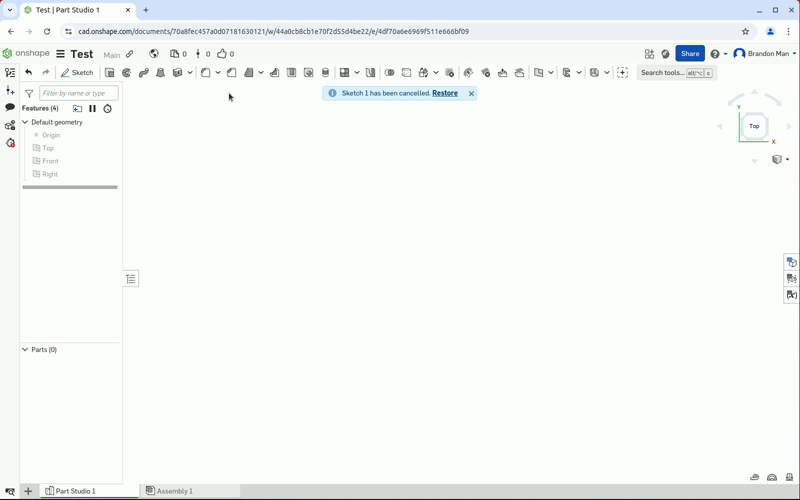
mouse_move(73, 352)
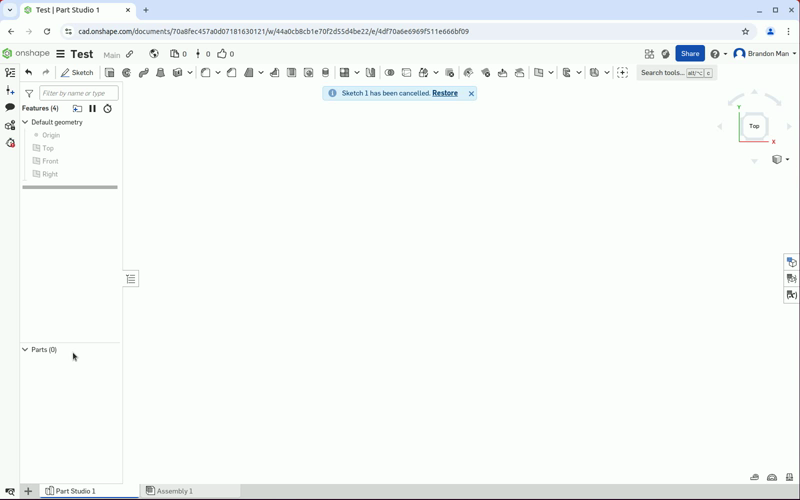
key(y)
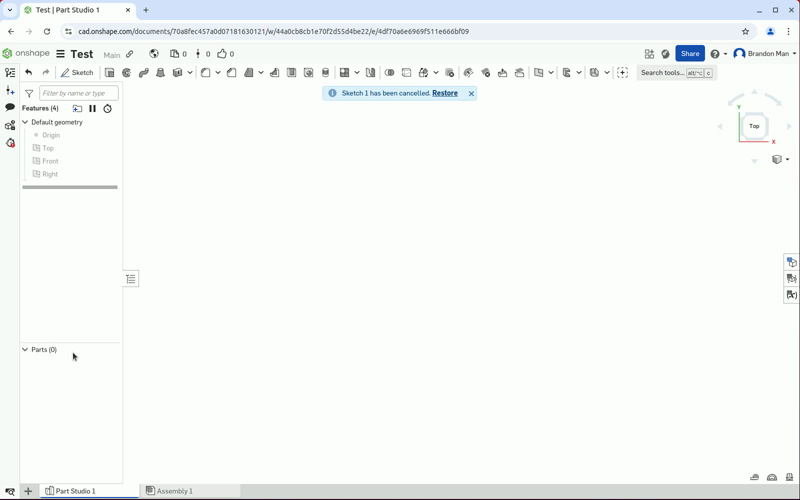
key(shift+p)
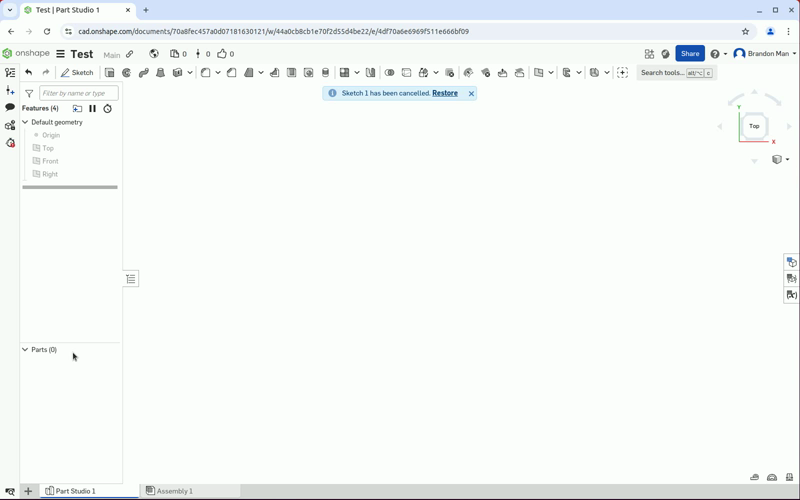
key(space)
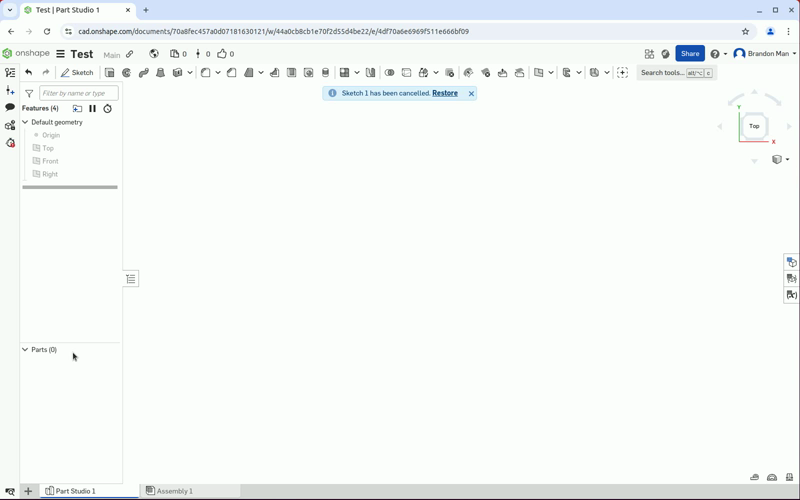
key_down(shift)
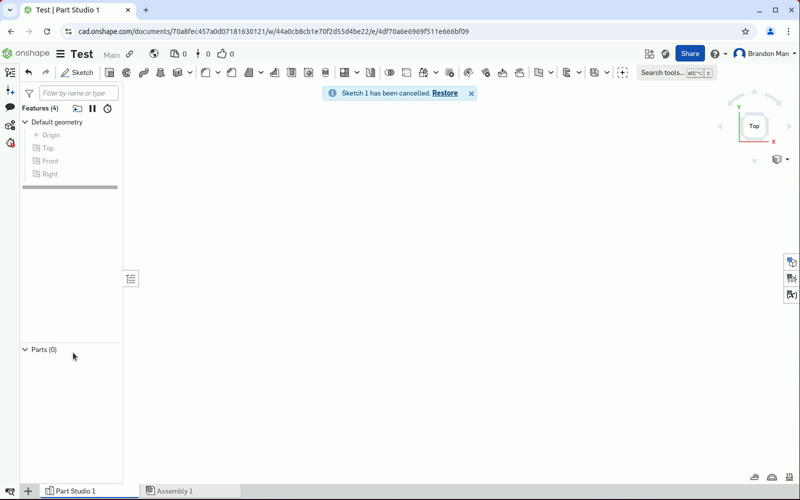
key(up)
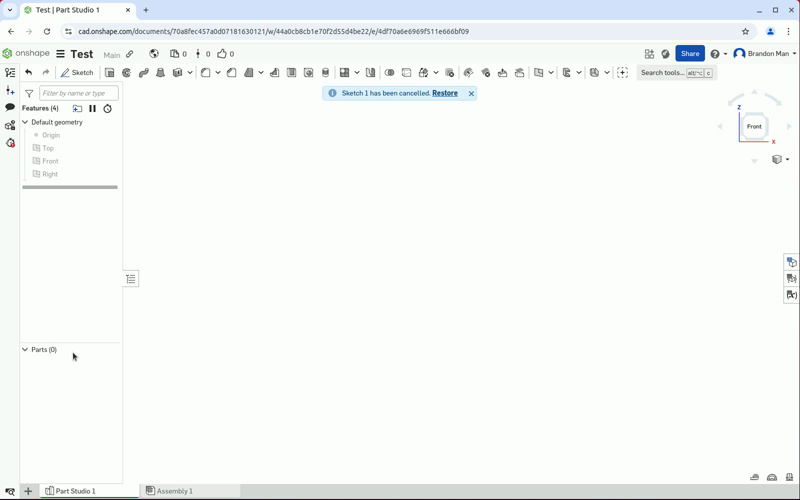
key_up(shift)
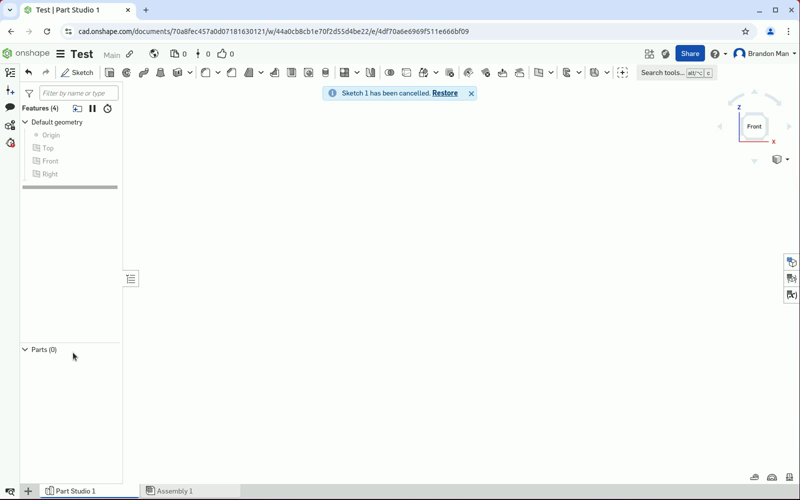
mouse_move(73, 352)
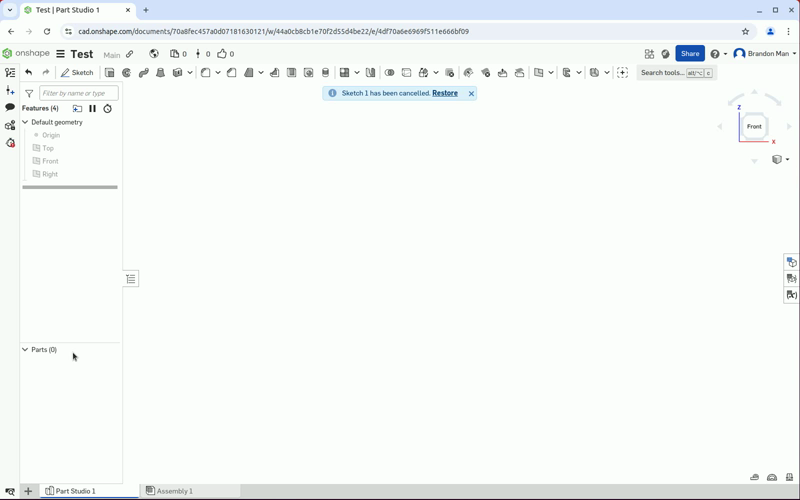
key(shift+y)
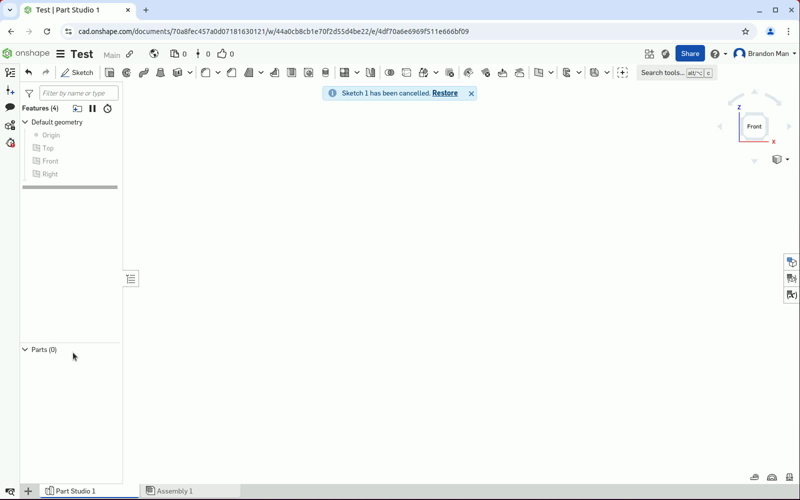
key(shift+s)
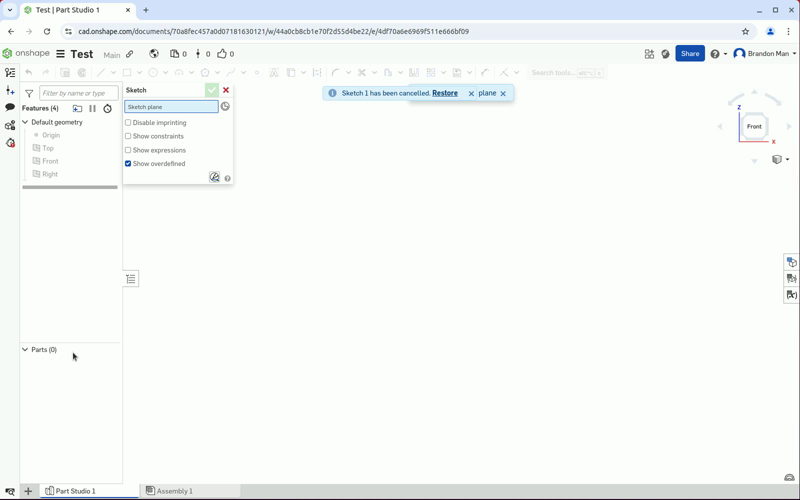
mouse_move(73, 163)
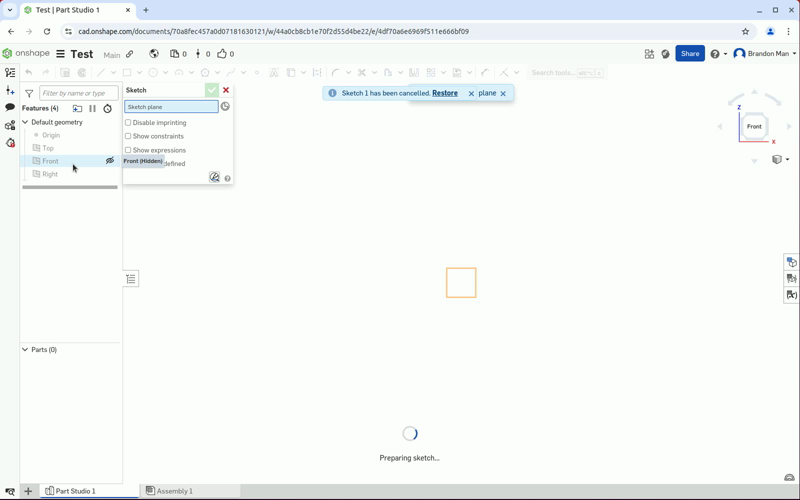
click(73, 163)
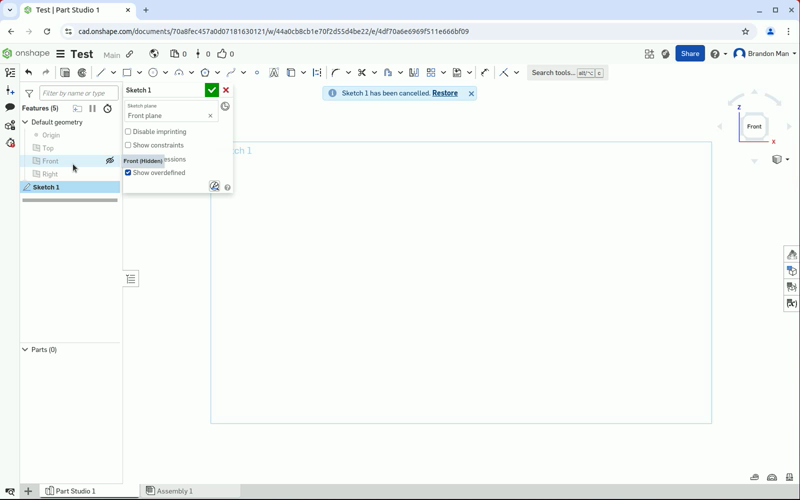
mouse_move(73, 352)
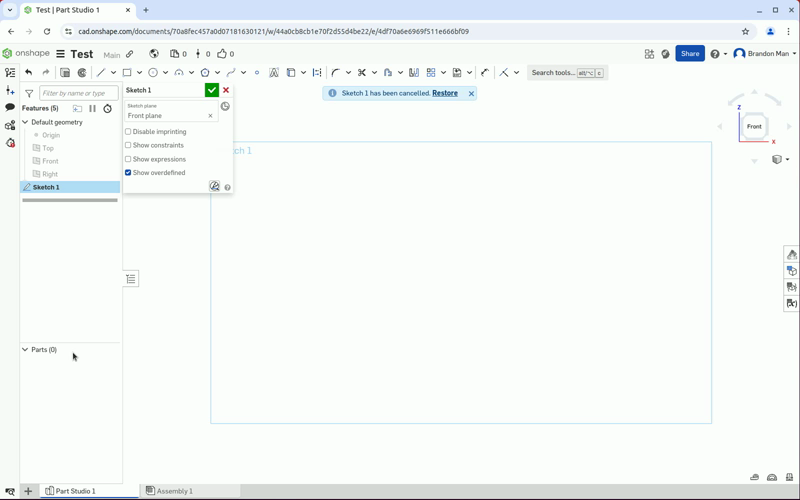
key(y)
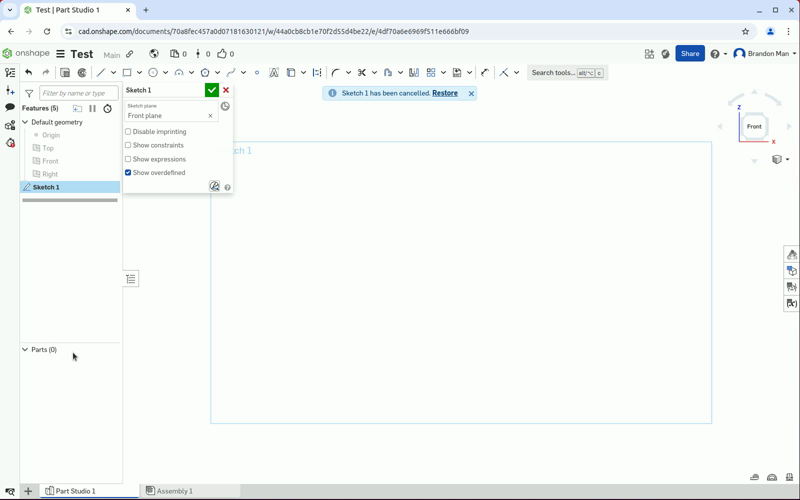
key(l)
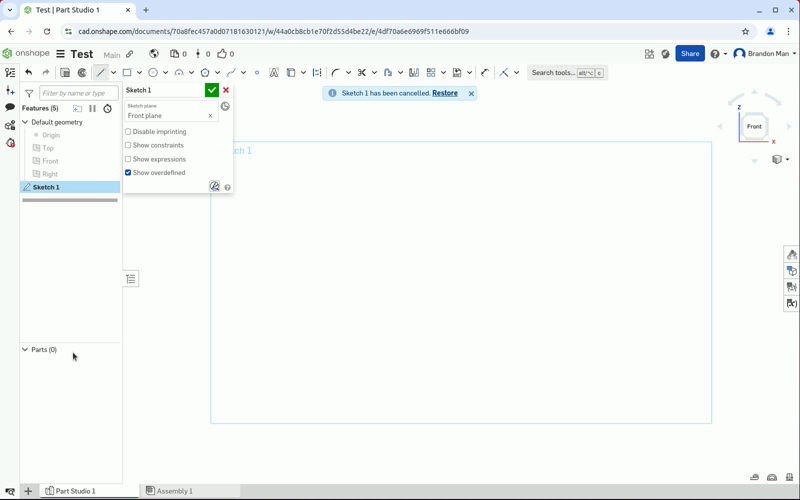
key_down(shift)
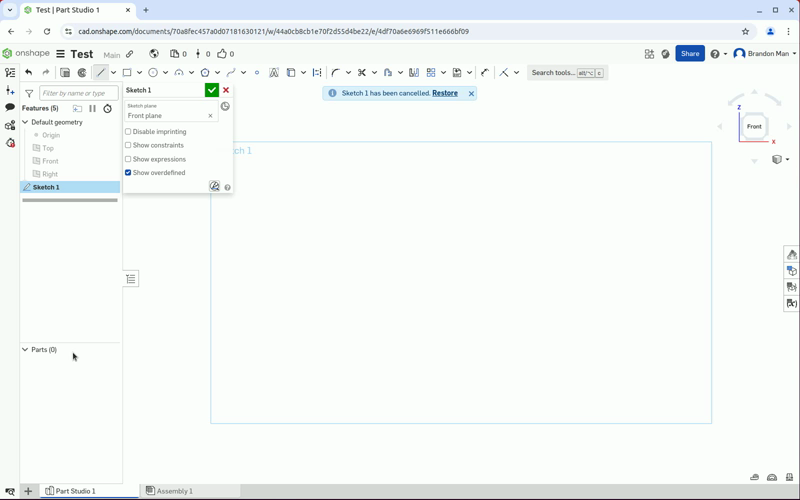
mouse_move(376, 282)
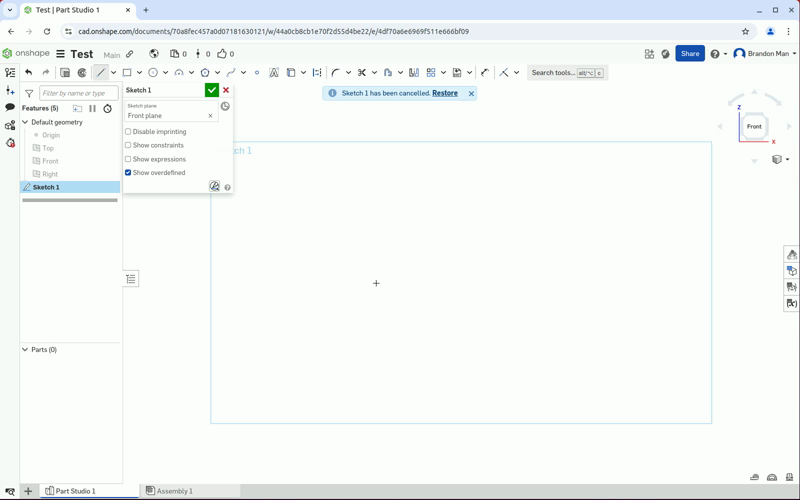
click(376, 282)
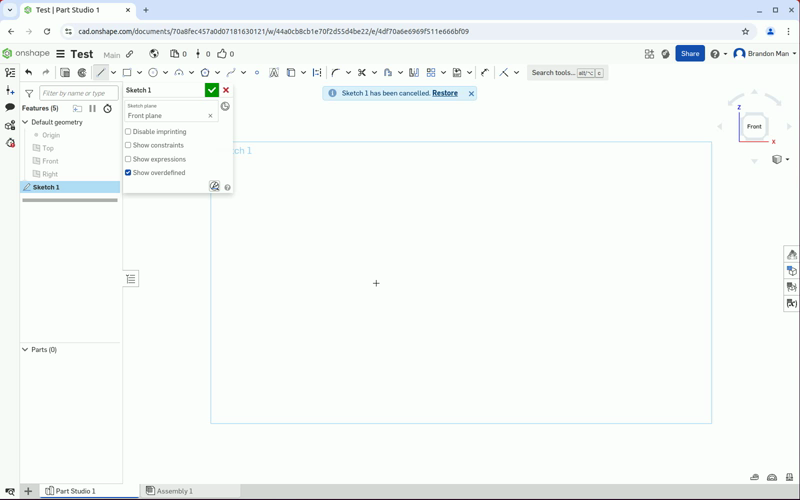
key_up(shift)
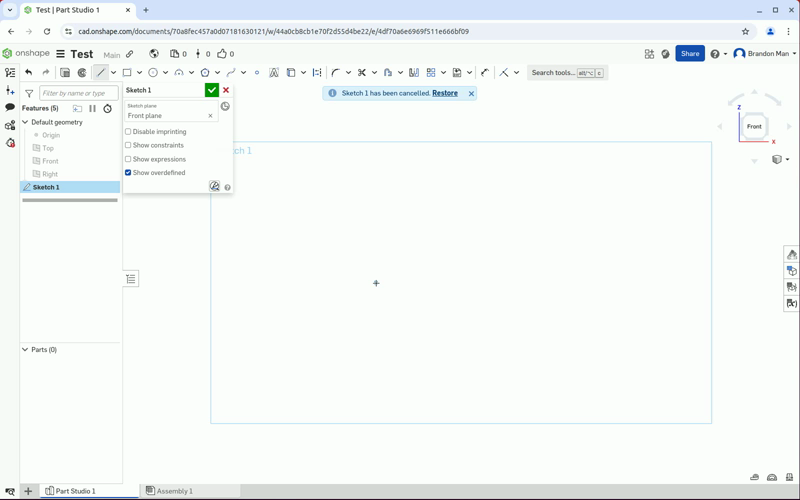
key_down(shift)
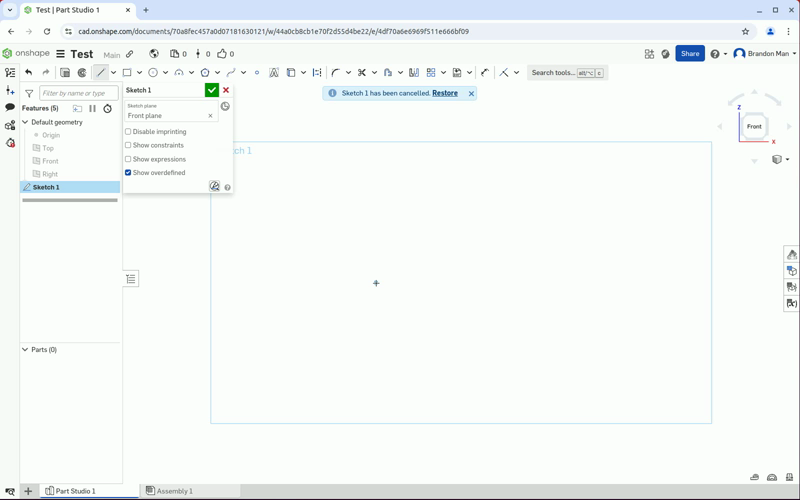
mouse_move(544, 282)
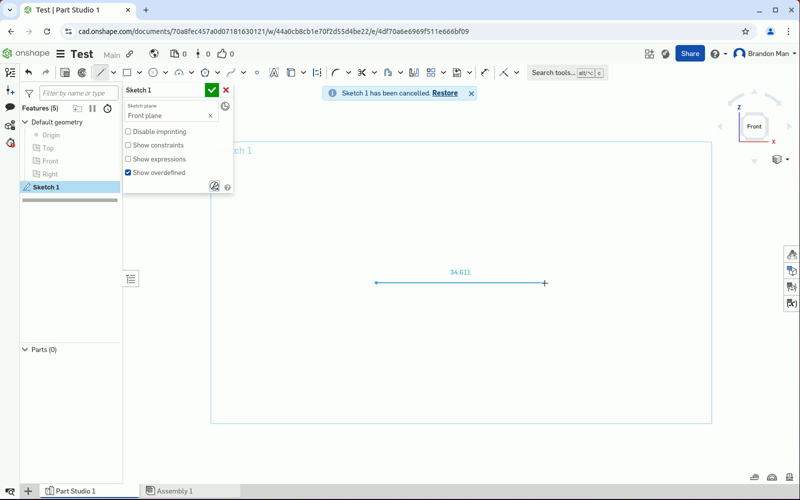
click(544, 282)
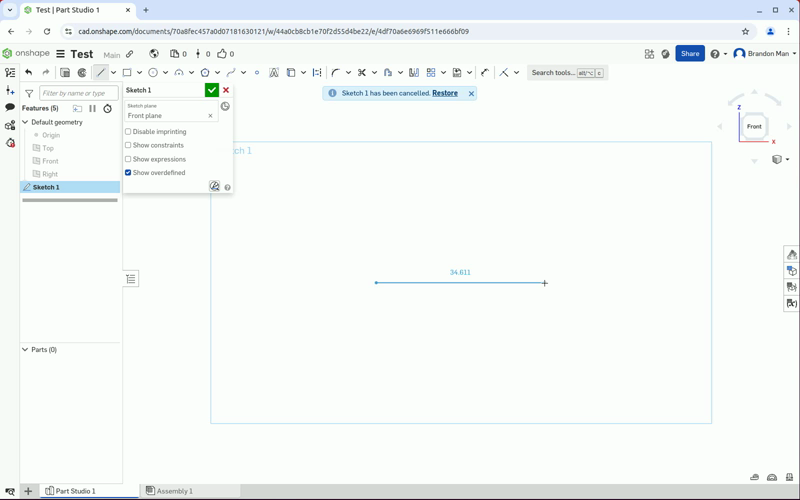
key_up(shift)
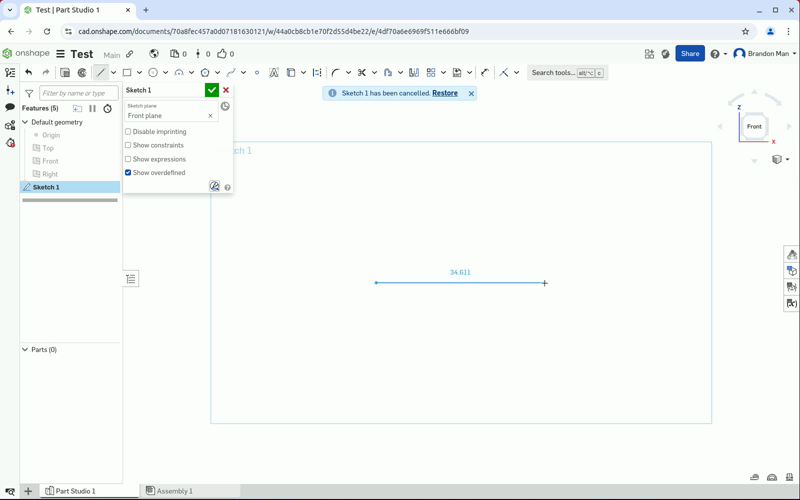
key_down(shift)
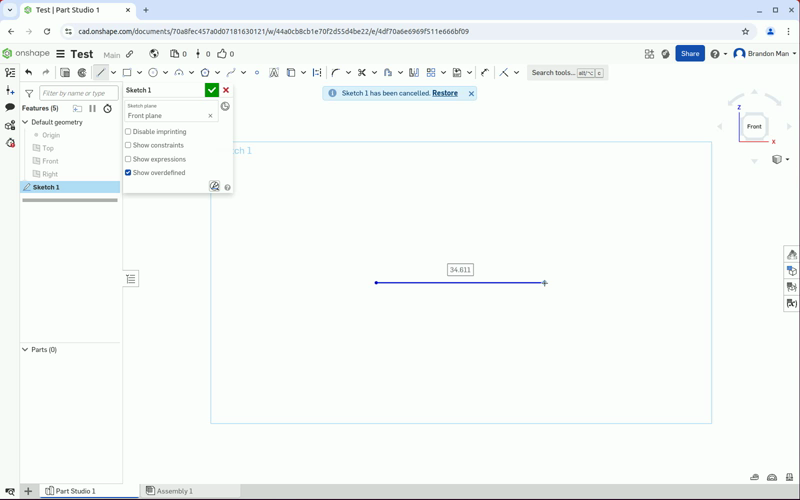
mouse_move(574, 282)
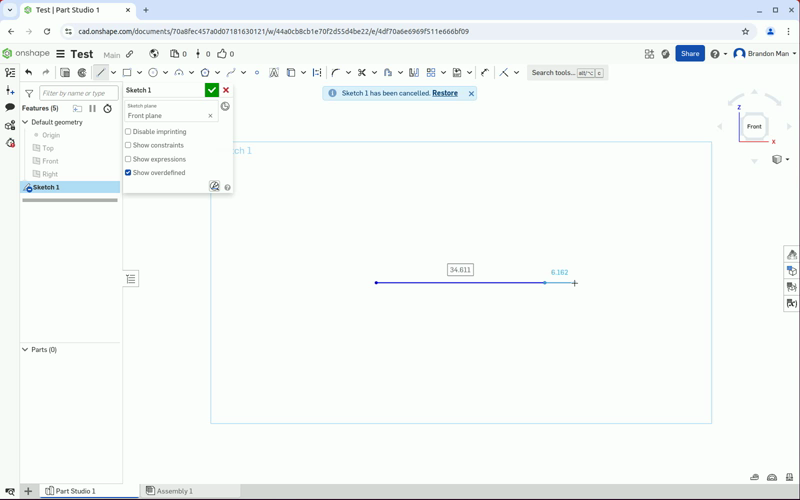
mouse_move(544, 254)
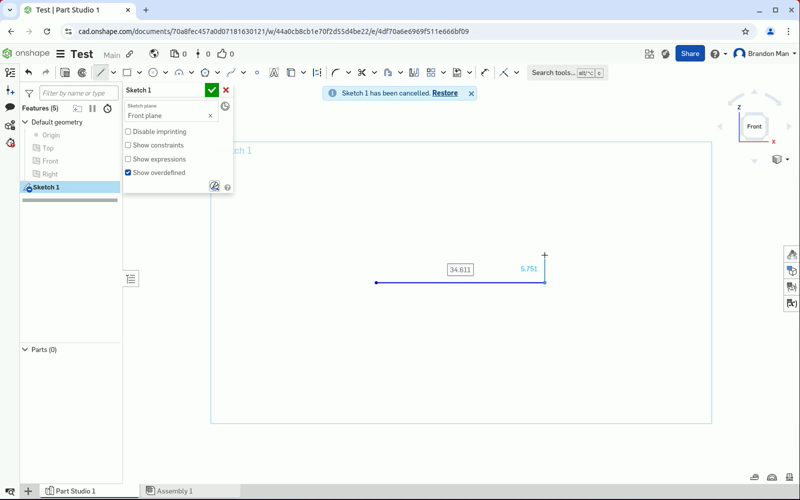
click(544, 254)
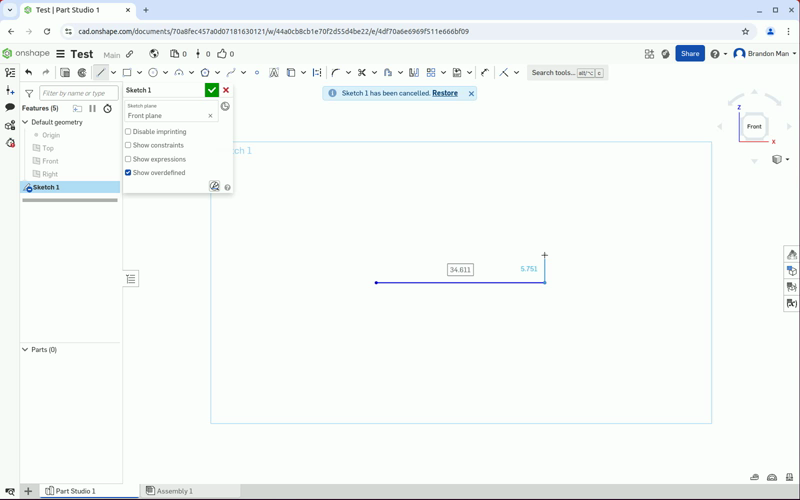
key_up(shift)
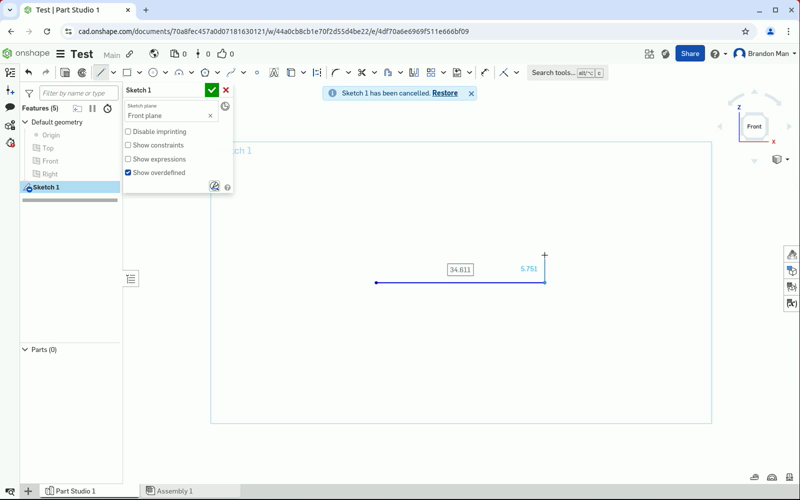
key_down(shift)
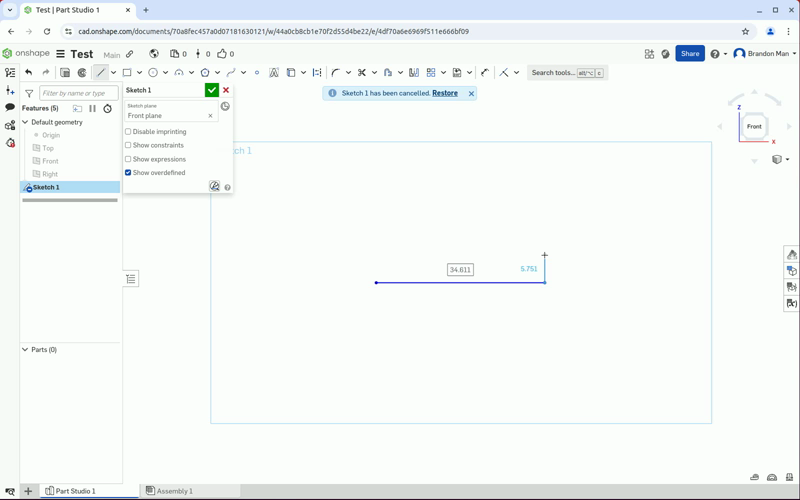
mouse_move(376, 171)
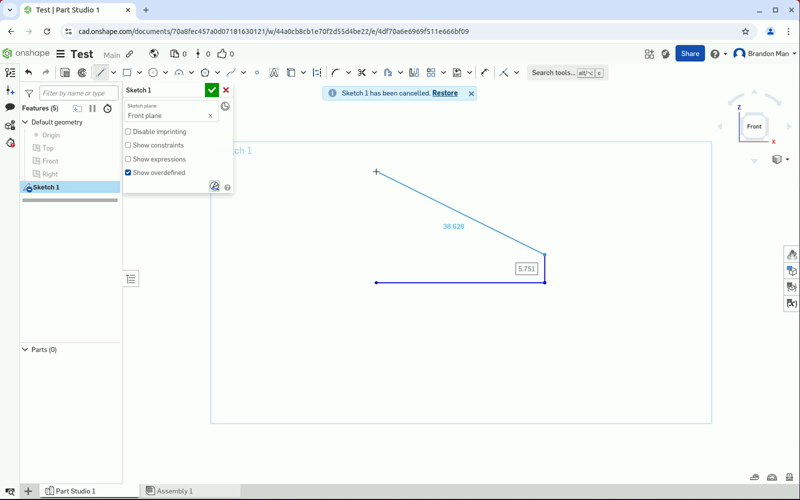
click(376, 171)
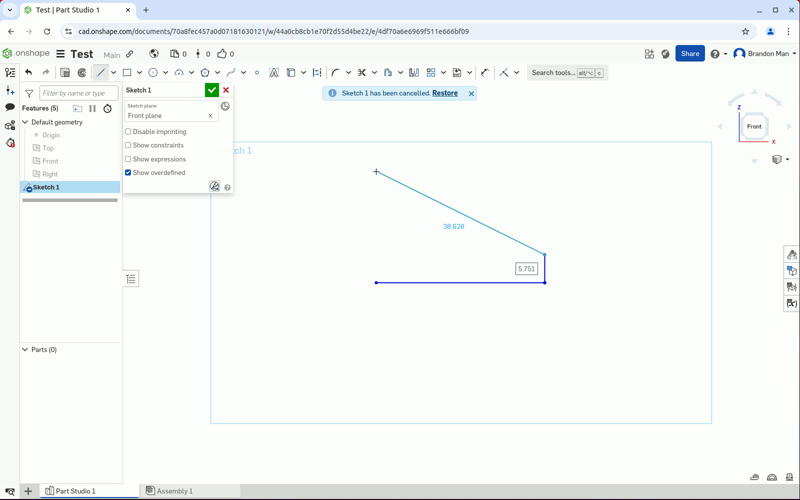
key_up(shift)
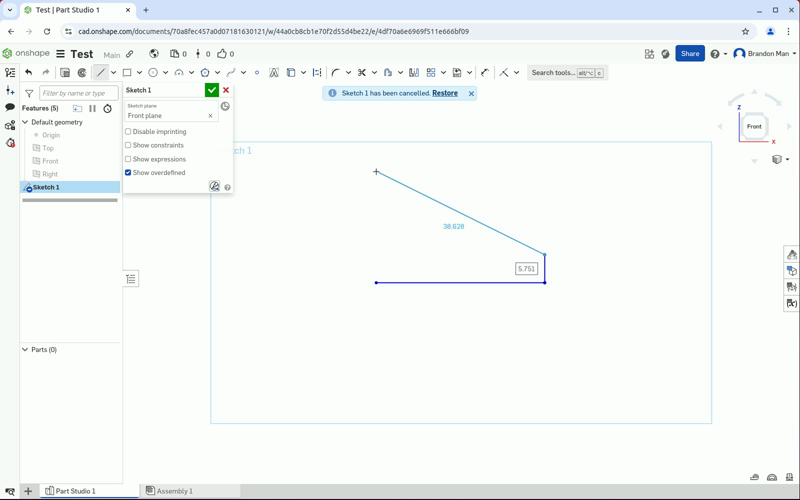
key_down(shift)
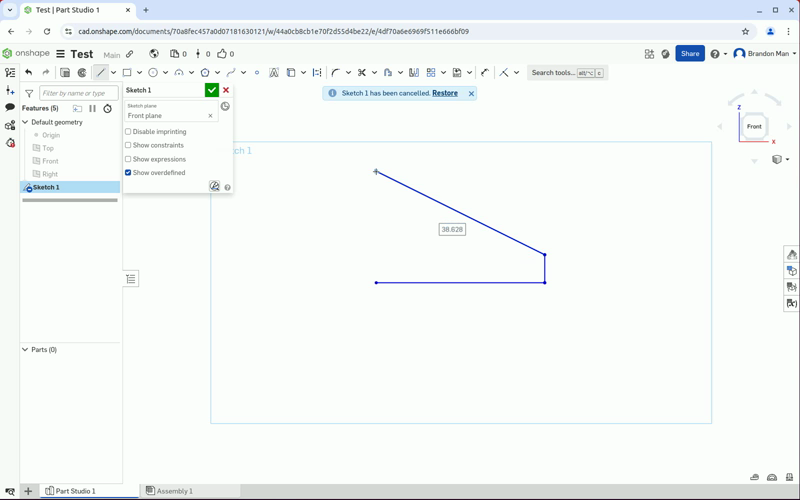
mouse_move(376, 282)
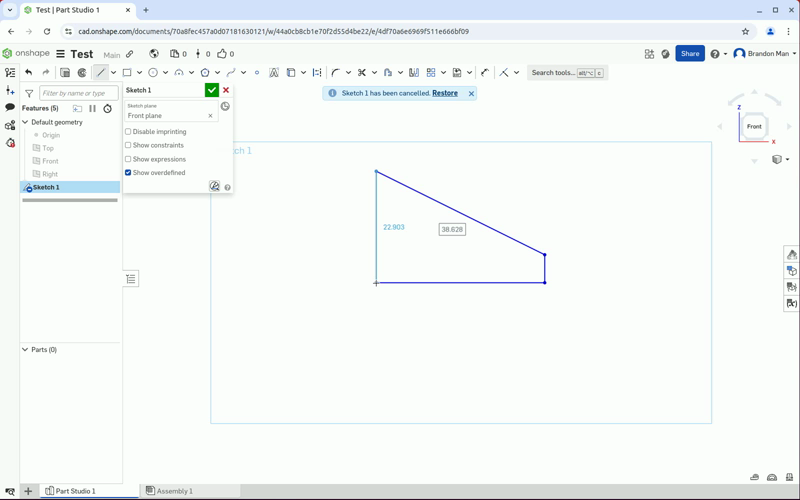
key_up(shift)
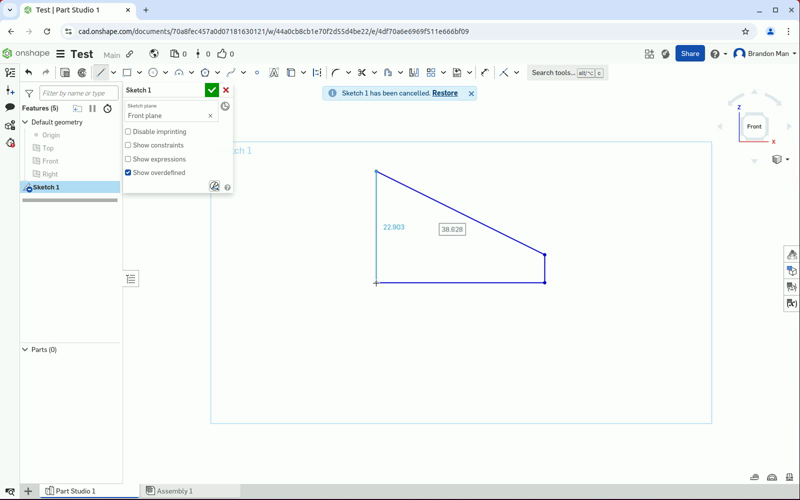
click(376, 282)
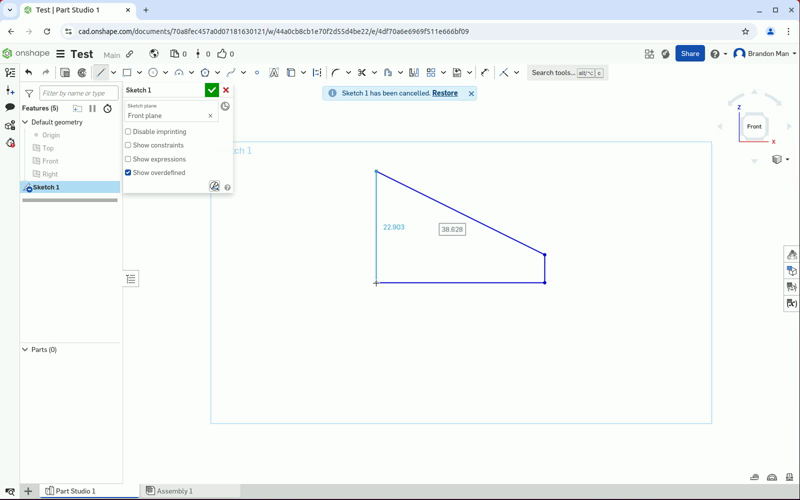
key(esc)
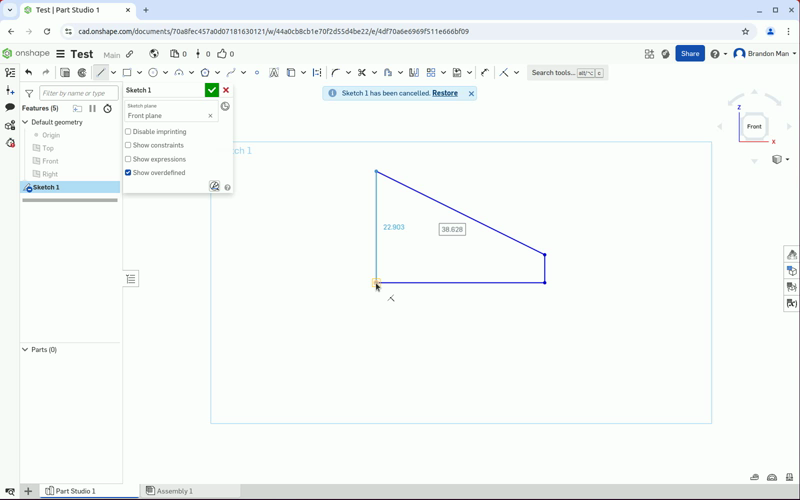
mouse_move(397, 235)
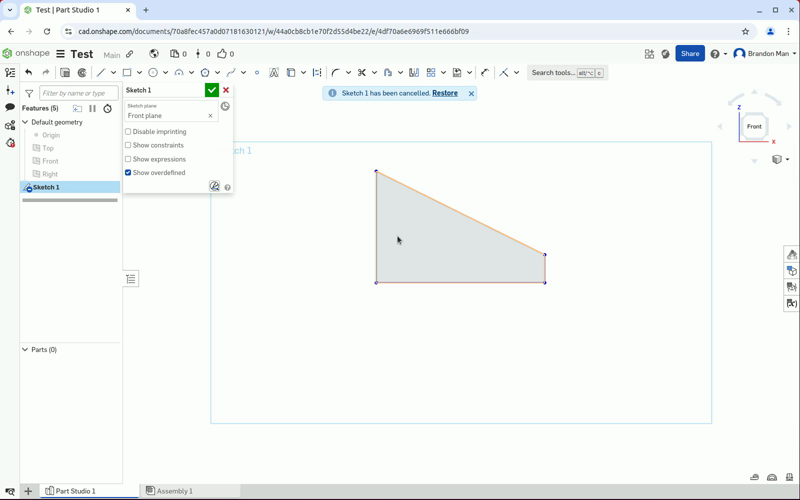
click(397, 235)
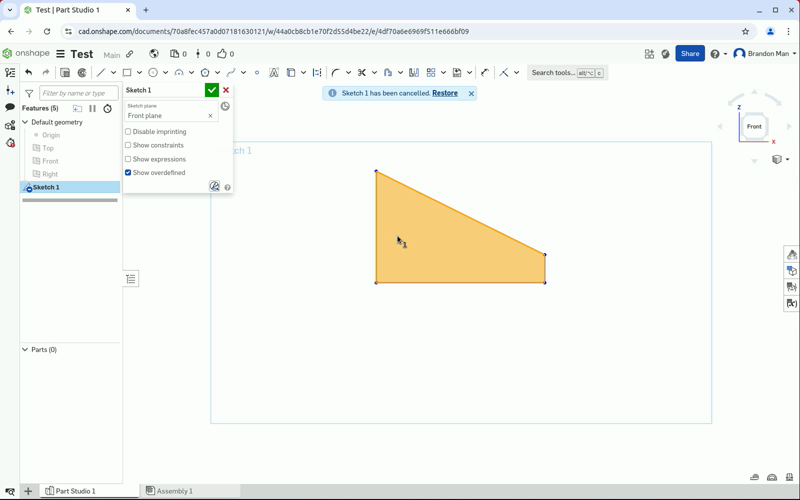
mouse_move(73, 352)
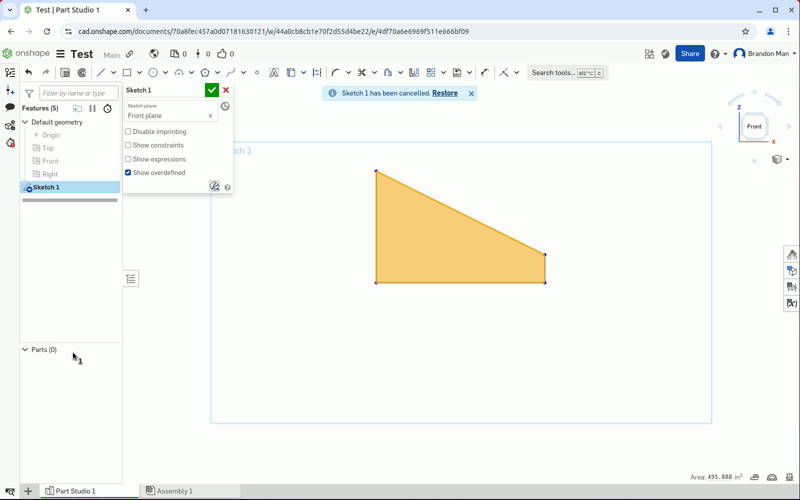
key(shift+y)
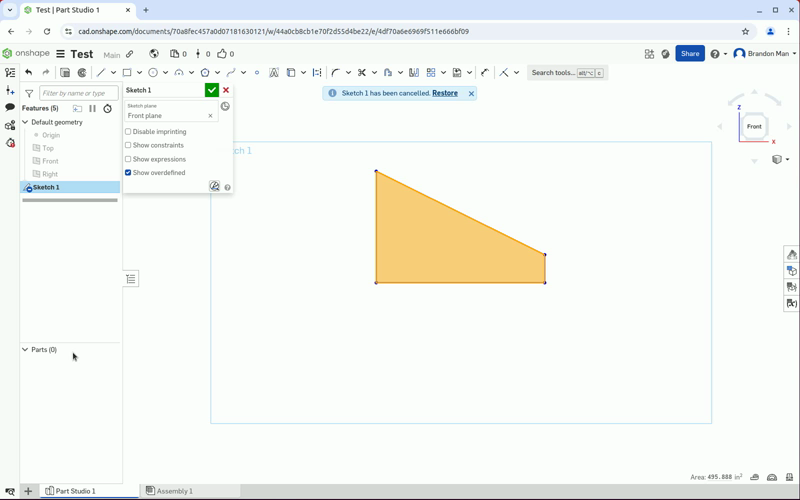
key(shift+e)
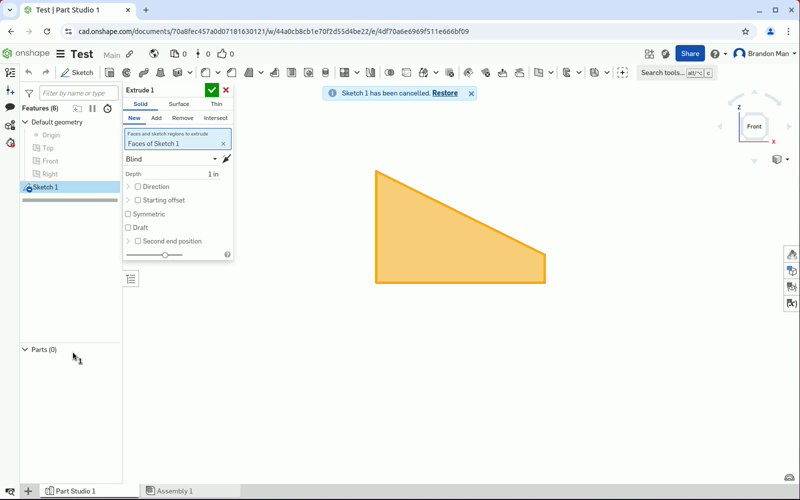
mouse_move(143, 106)
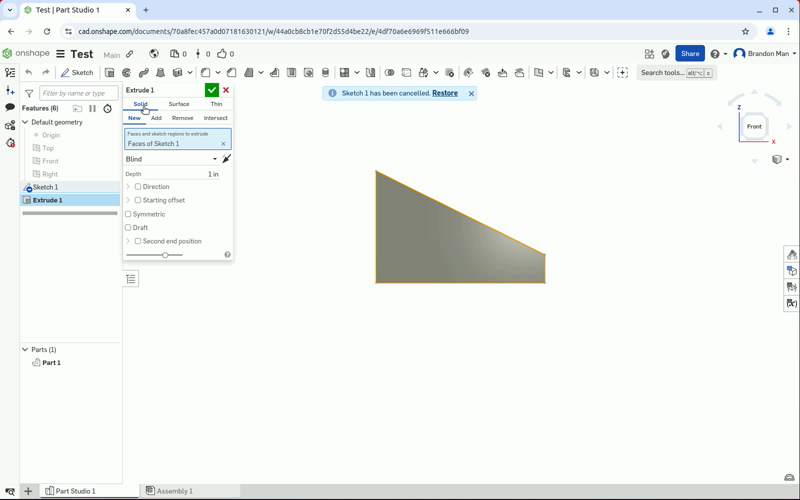
click(143, 106)
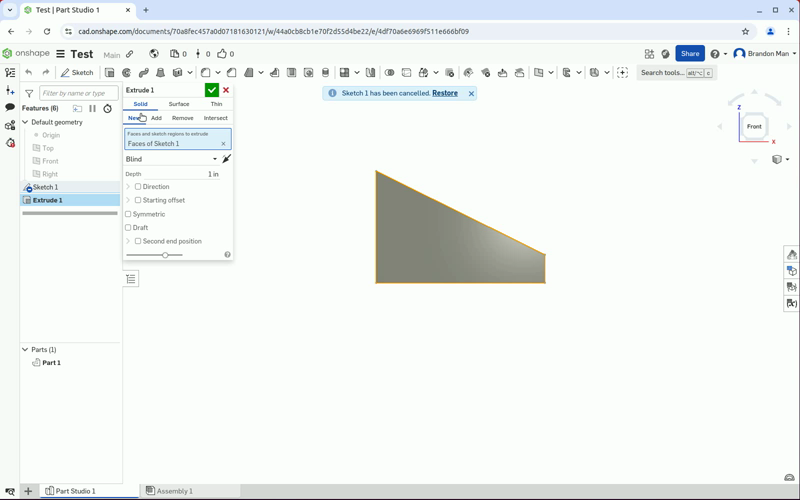
mouse_move(137, 120)
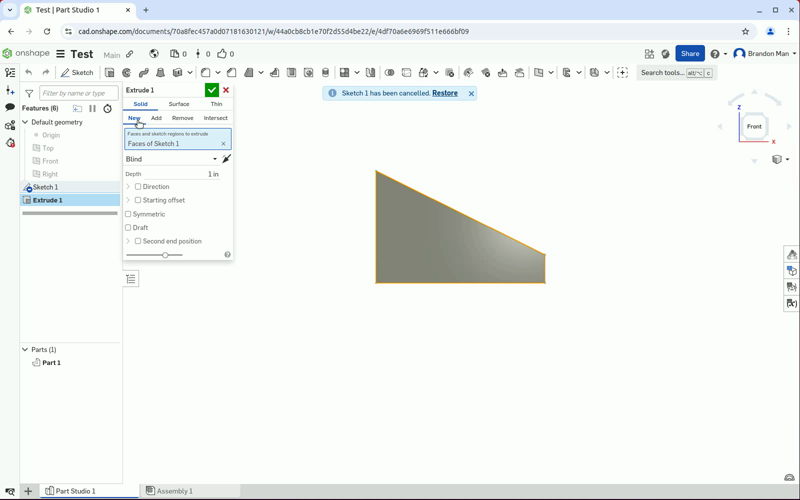
click(137, 120)
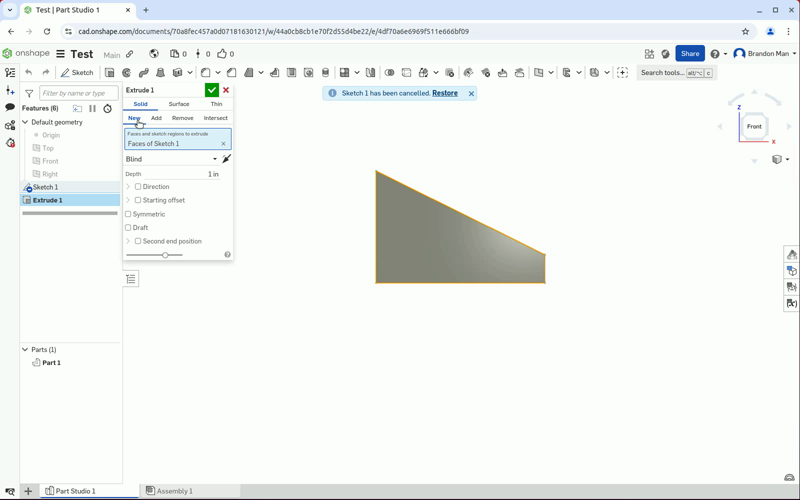
key(tab, 4)
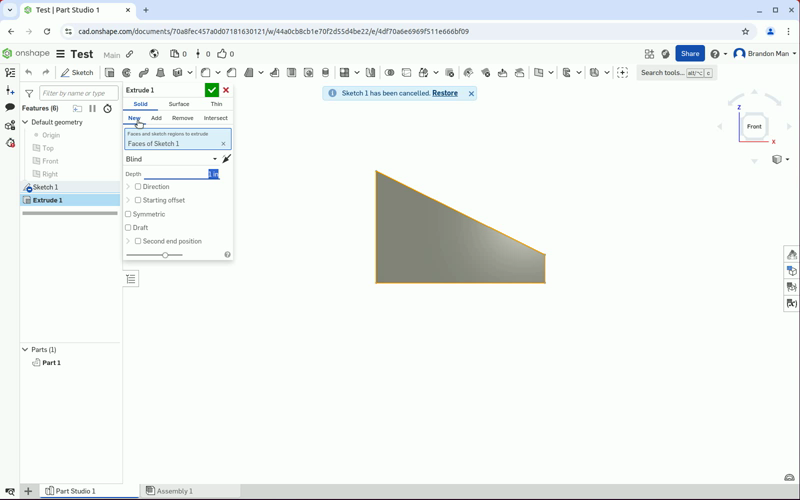
text(23.108)
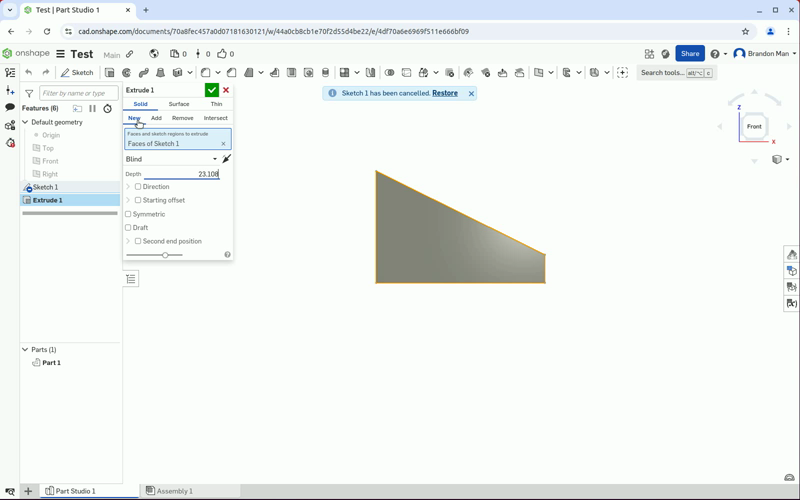
key(enter)
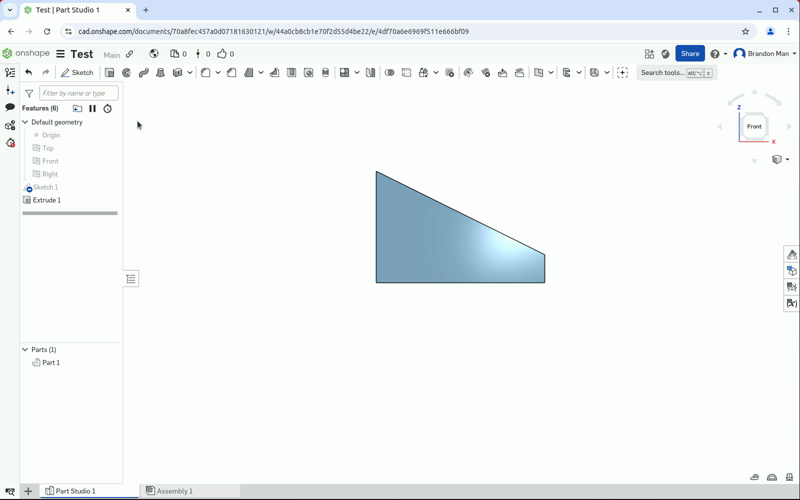
key(shift+h)
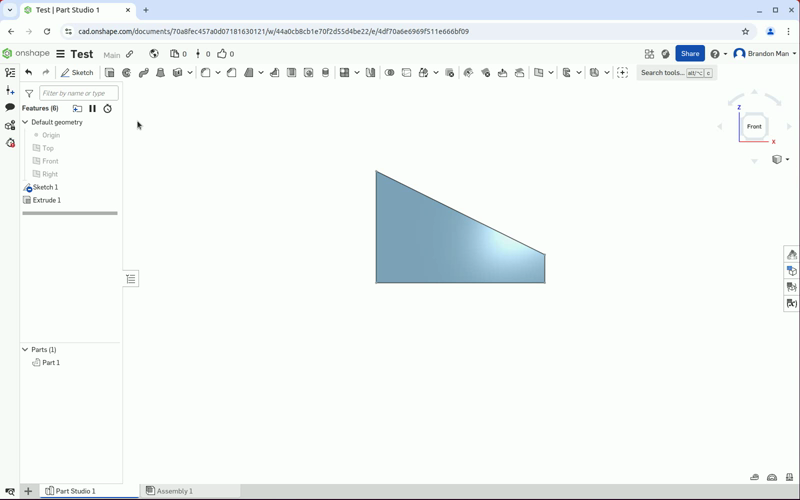
key(shift+h)
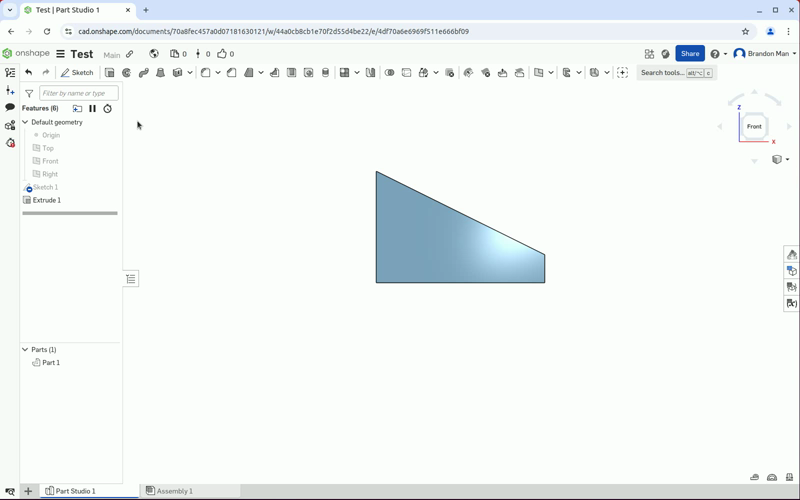
mouse_move(73, 189)
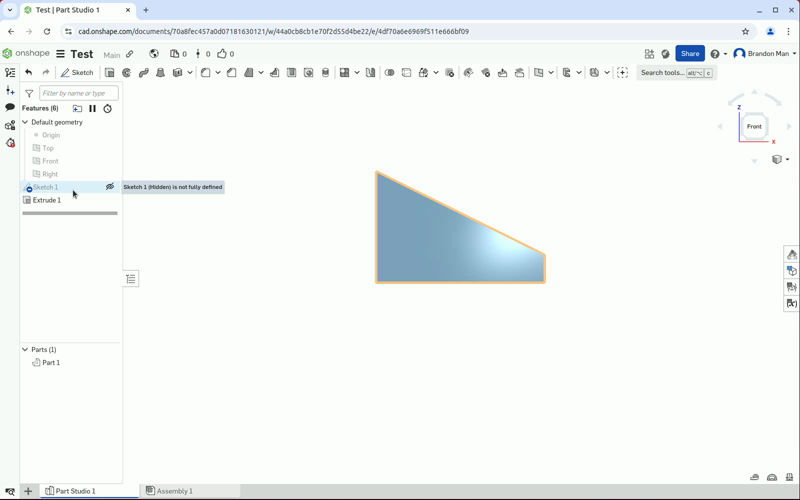
click(73, 189)
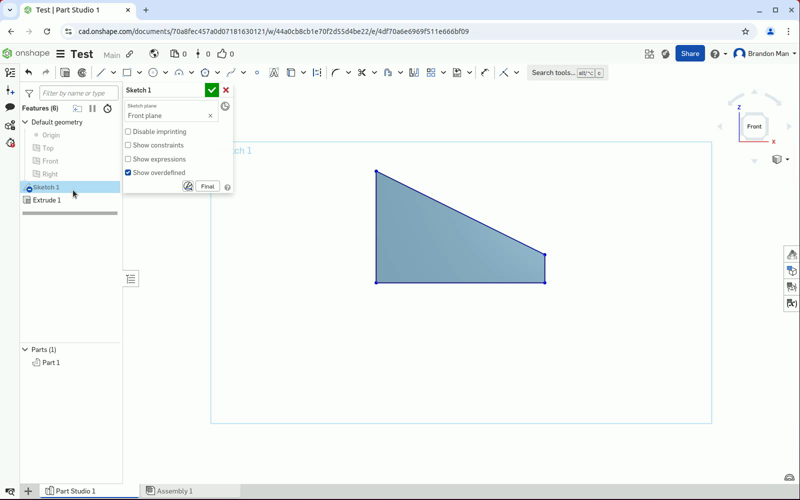
mouse_move(229, 92)
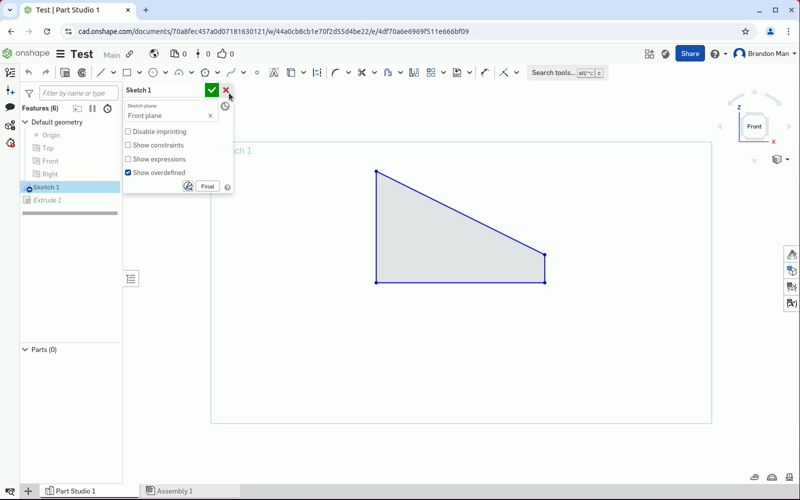
click(229, 92)
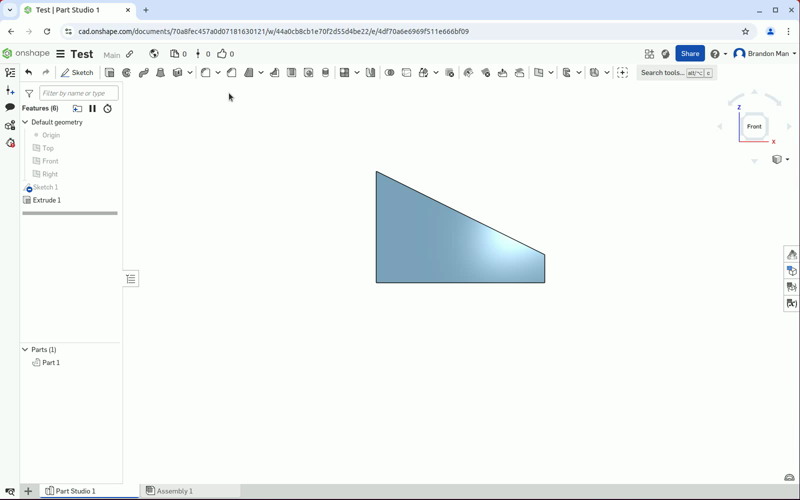
mouse_move(73, 352)
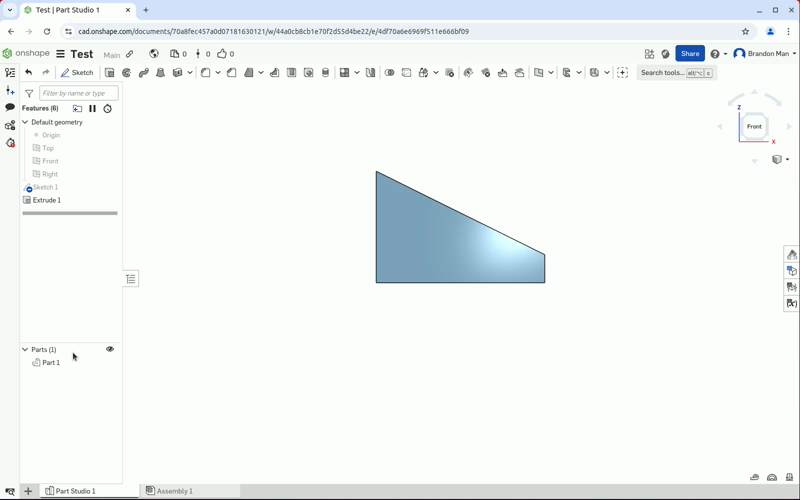
key(y)
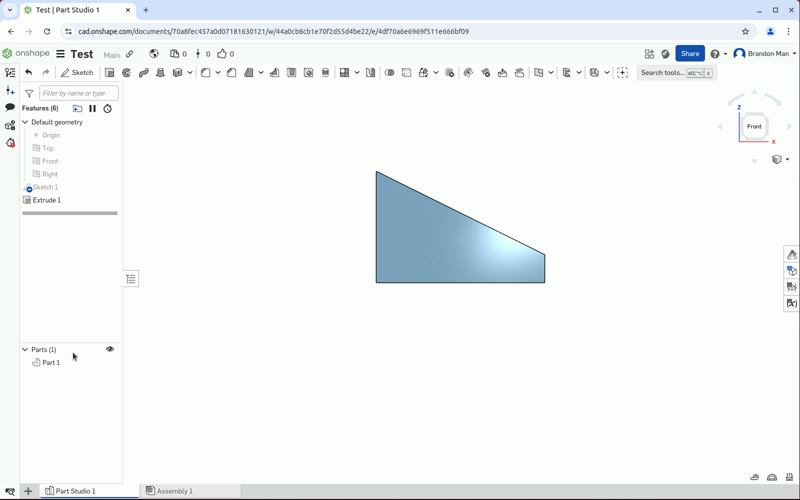
key(shift+p)
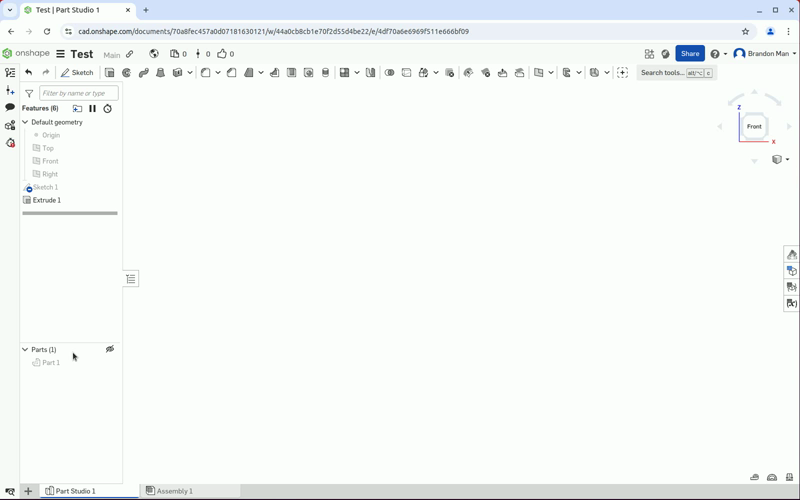
key(space)
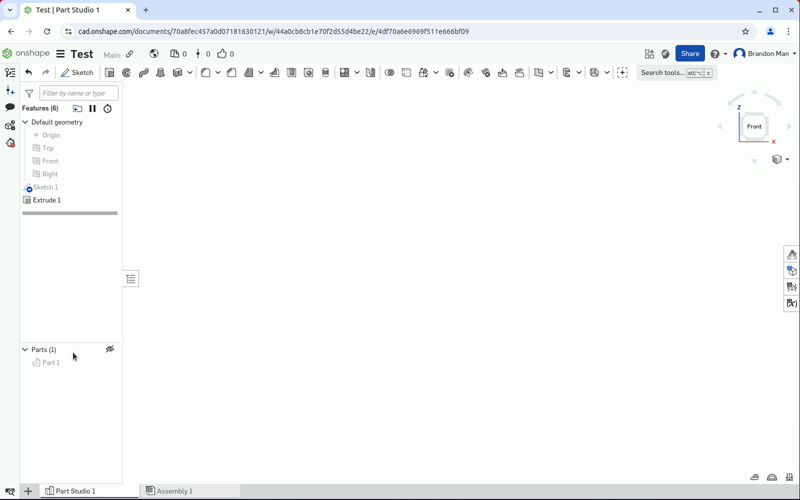
key_down(shift)
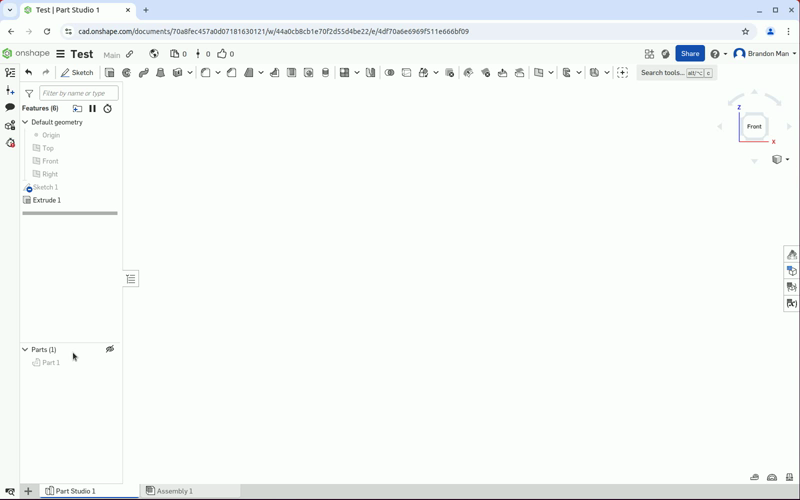
key(down)
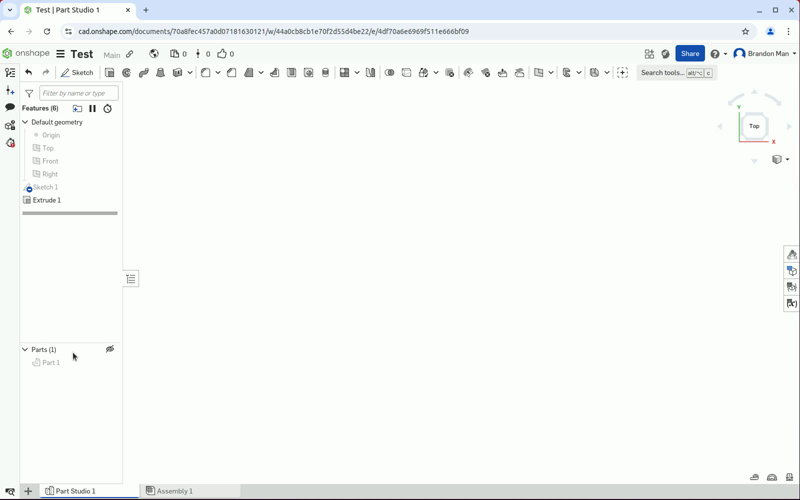
key_up(shift)
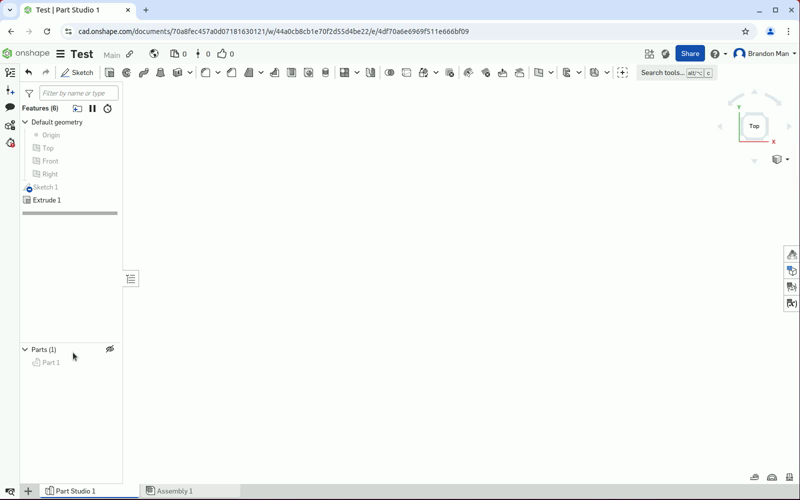
mouse_move(73, 352)
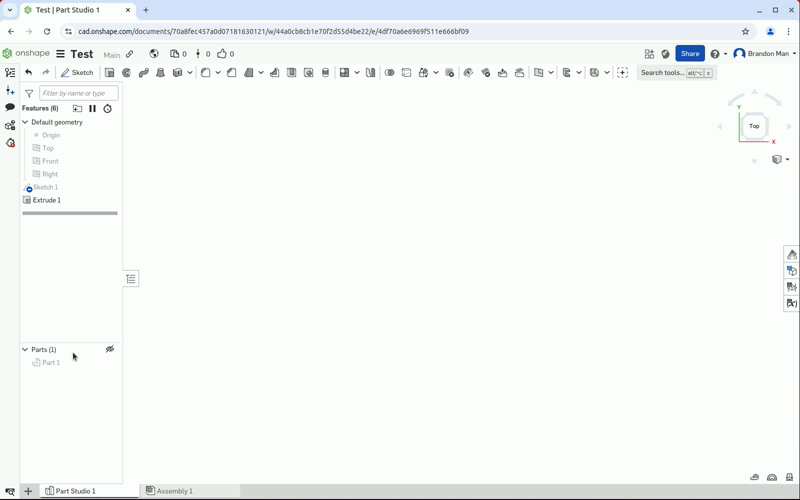
key(shift+y)
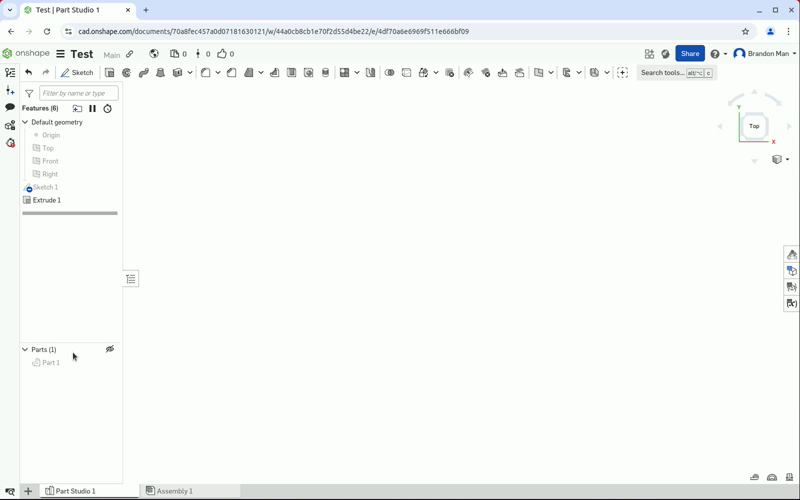
key(shift+s)
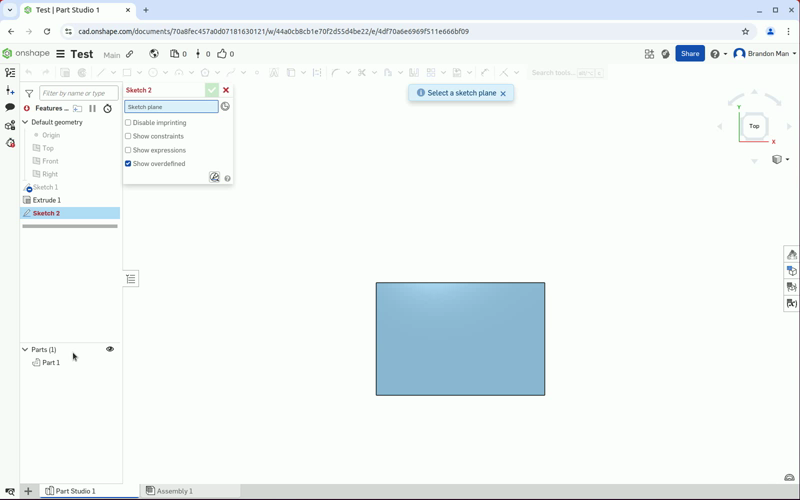
mouse_move(73, 150)
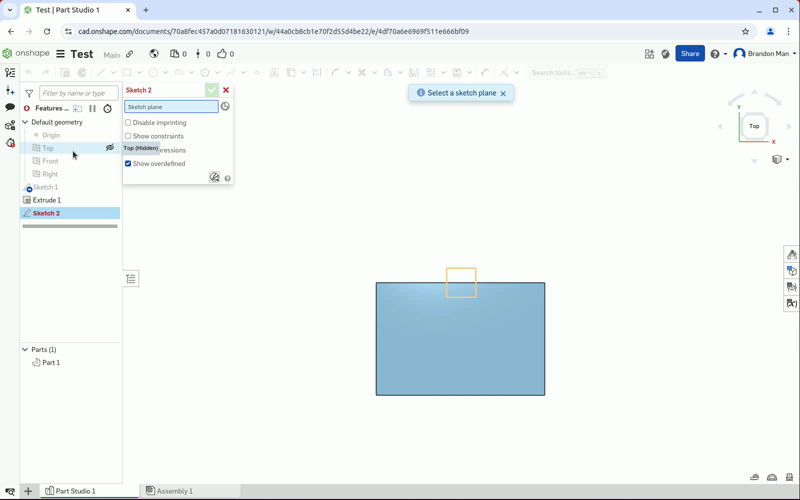
click(73, 150)
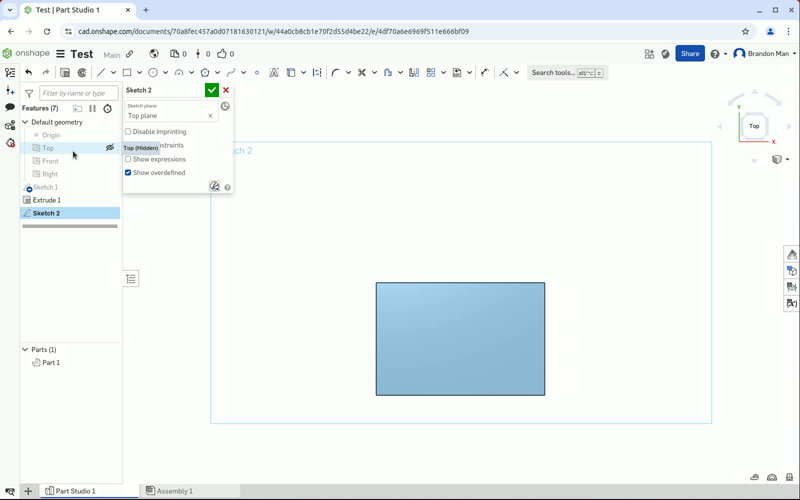
mouse_move(73, 352)
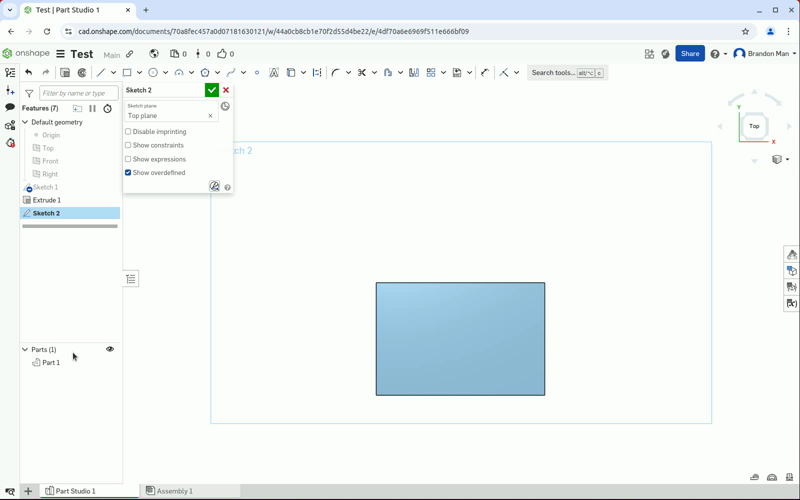
key(y)
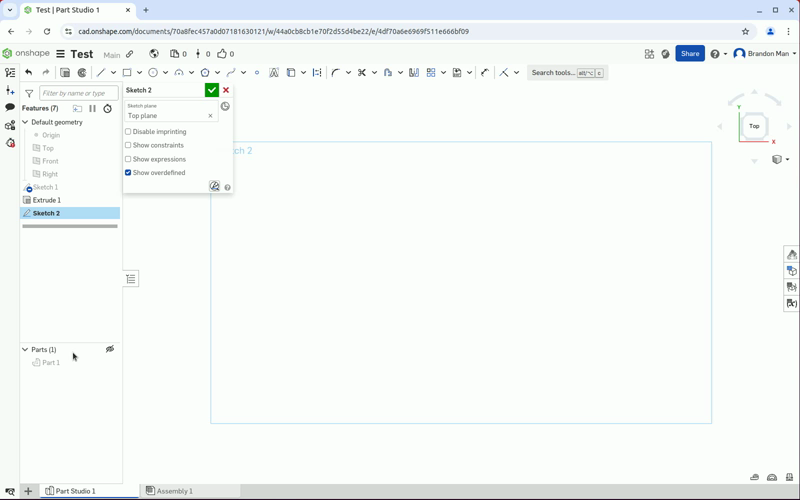
key(l)
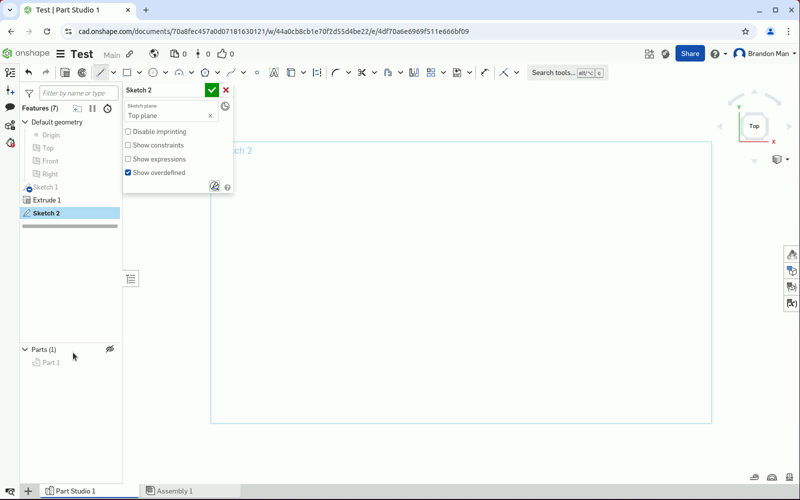
key_down(shift)
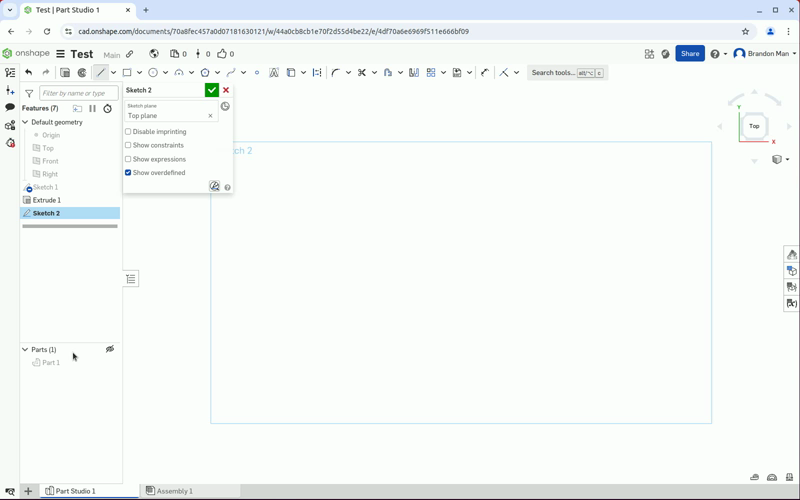
mouse_move(516, 367)
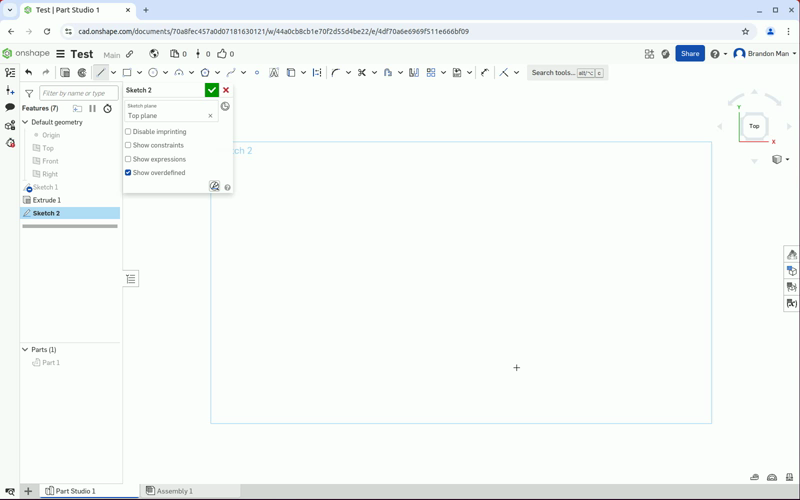
click(516, 367)
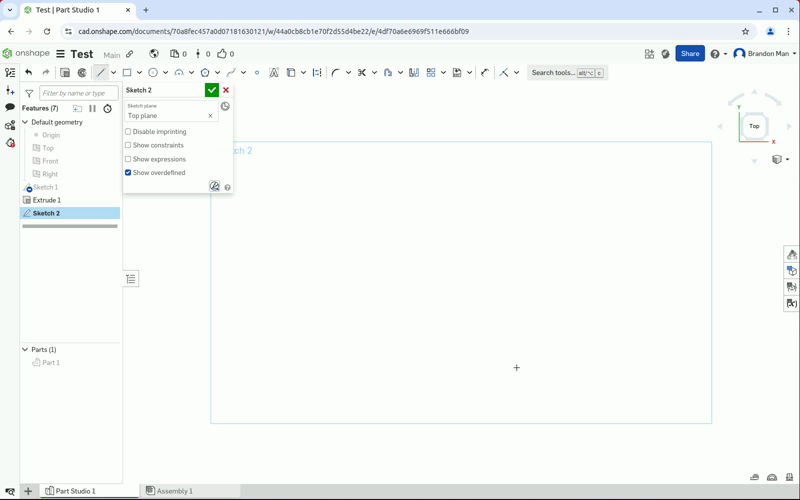
key_up(shift)
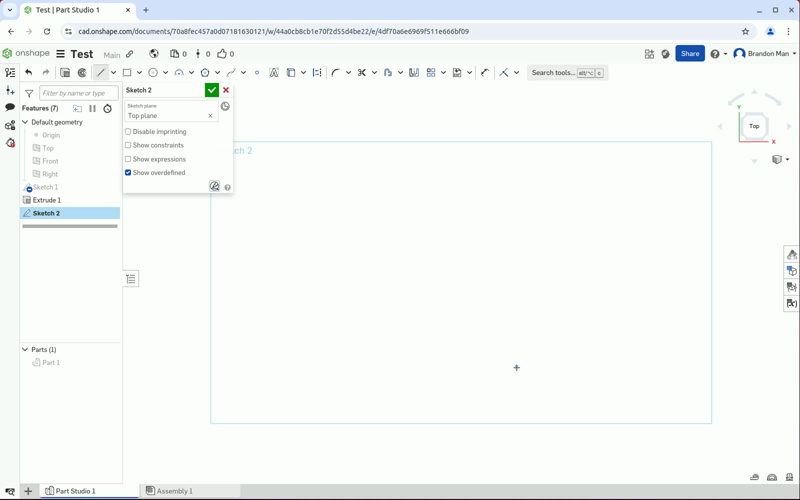
key_down(shift)
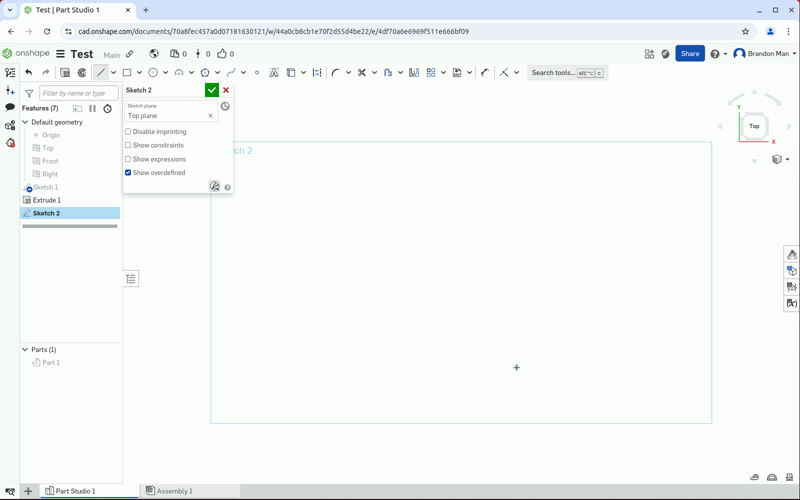
mouse_move(546, 367)
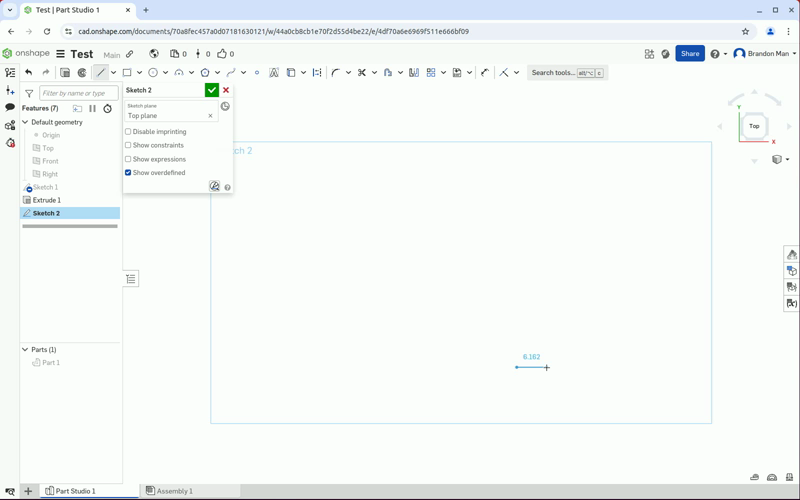
mouse_move(545, 367)
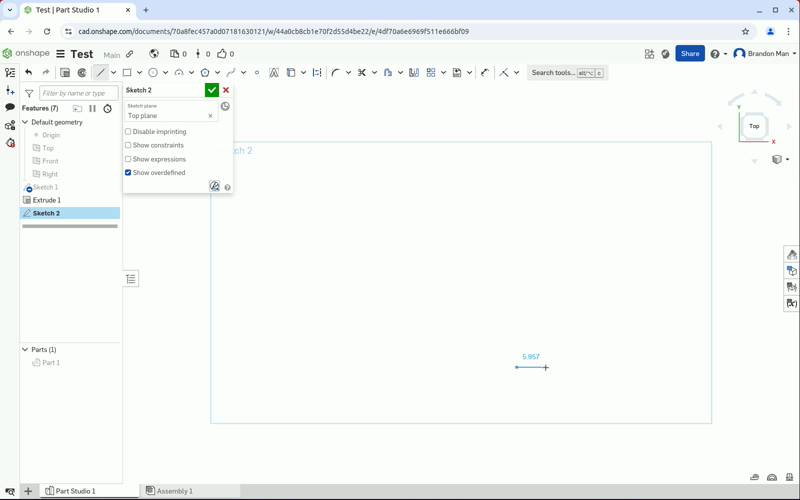
click(545, 367)
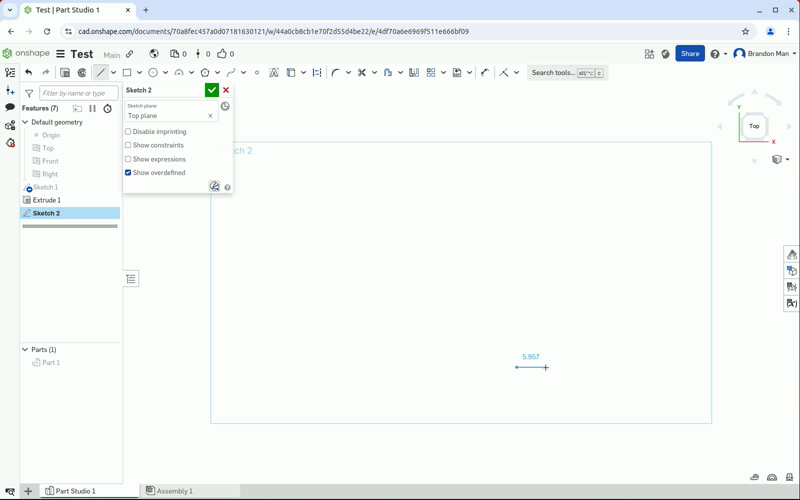
key_up(shift)
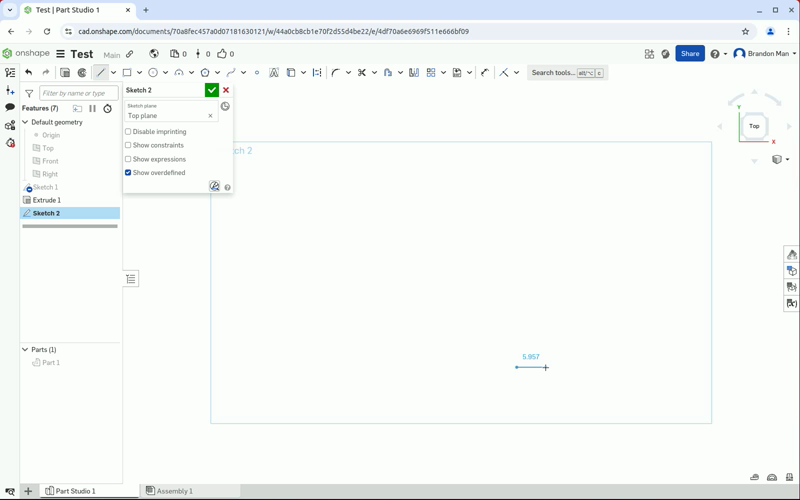
key_down(shift)
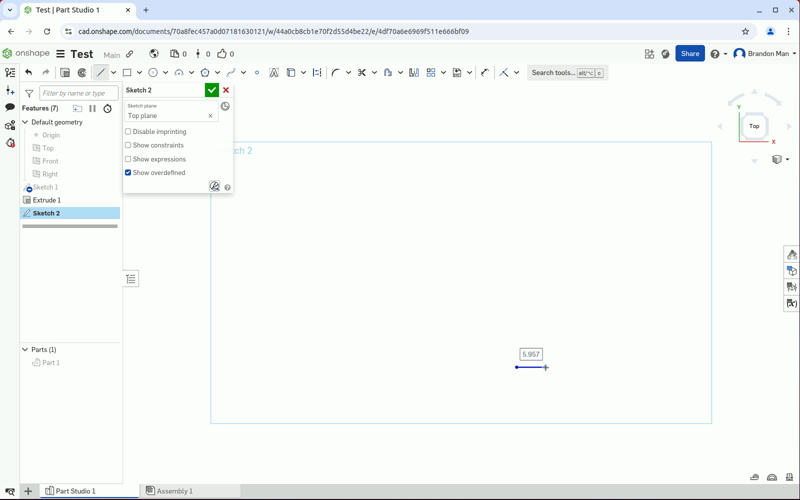
mouse_move(575, 367)
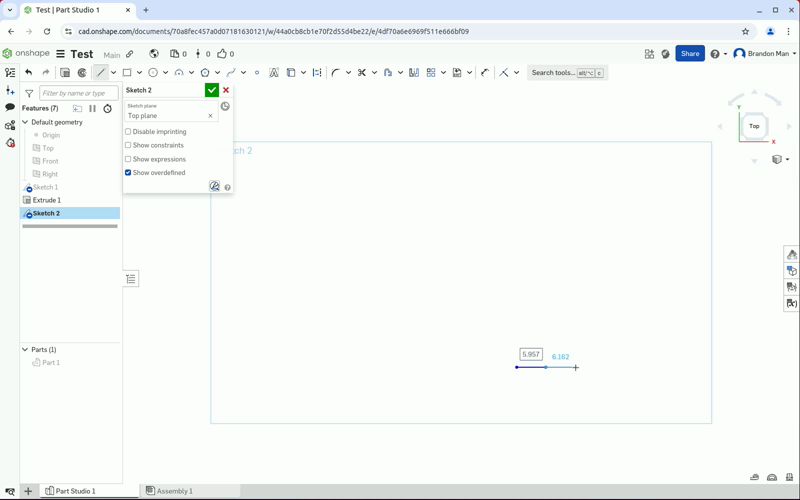
mouse_move(545, 310)
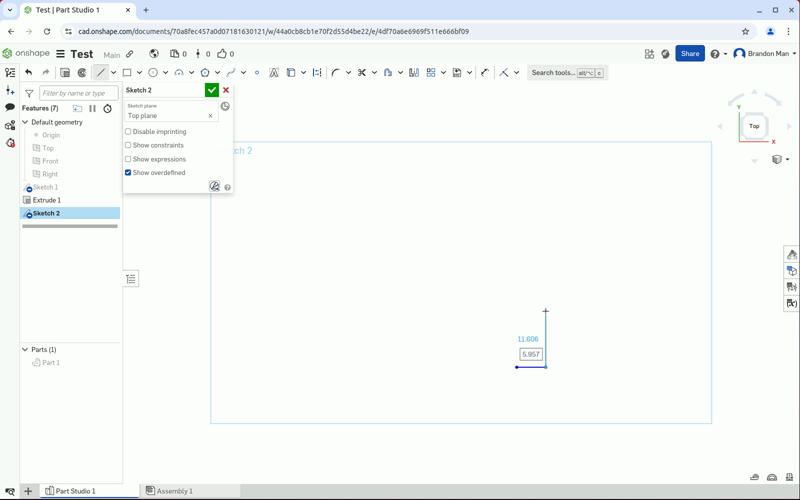
click(545, 310)
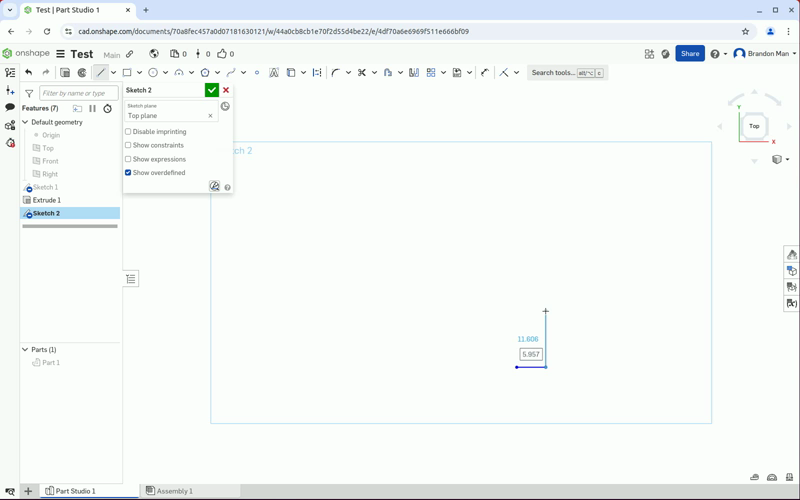
key_up(shift)
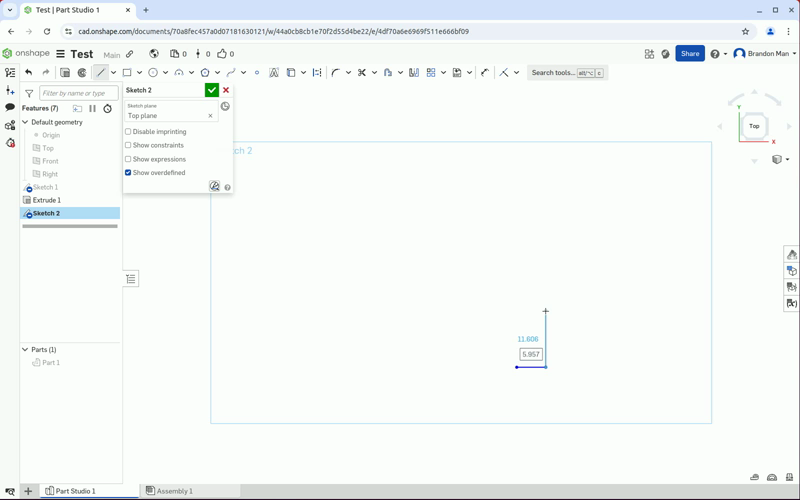
key_down(shift)
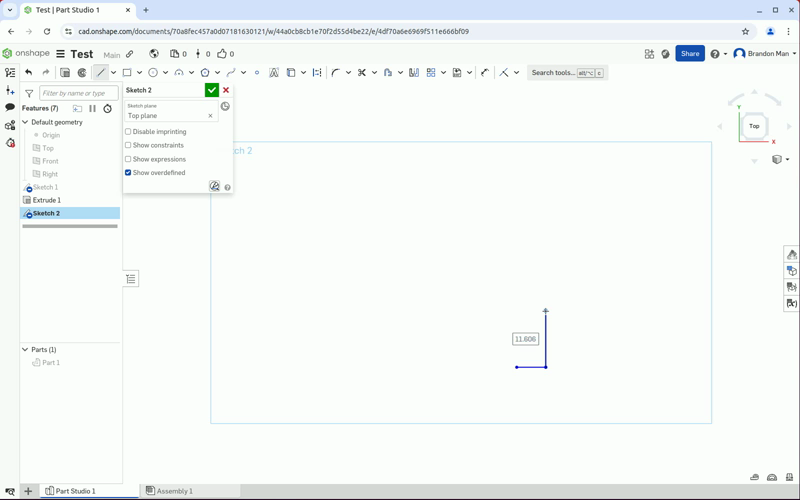
mouse_move(575, 310)
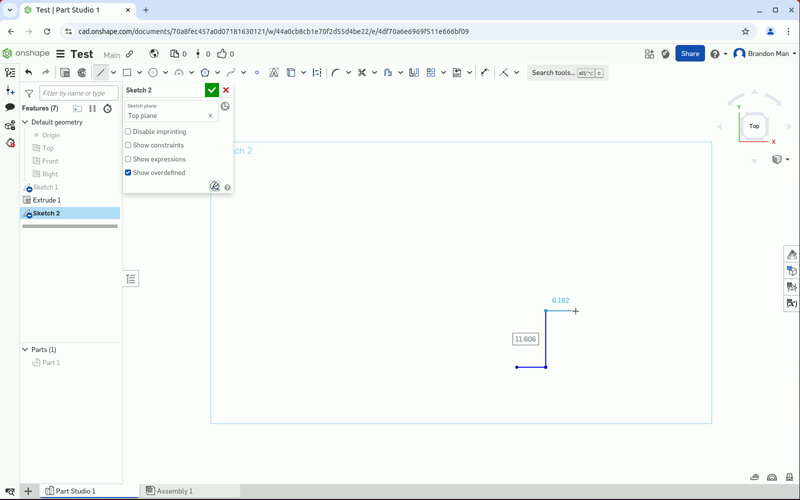
mouse_move(516, 310)
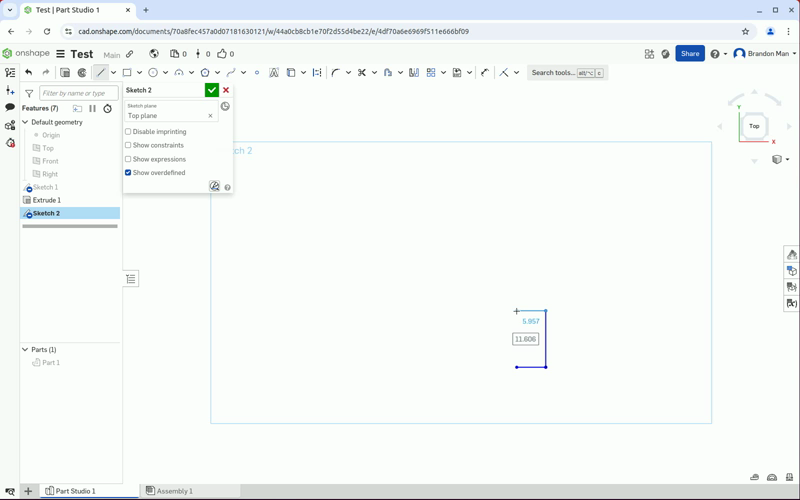
click(516, 310)
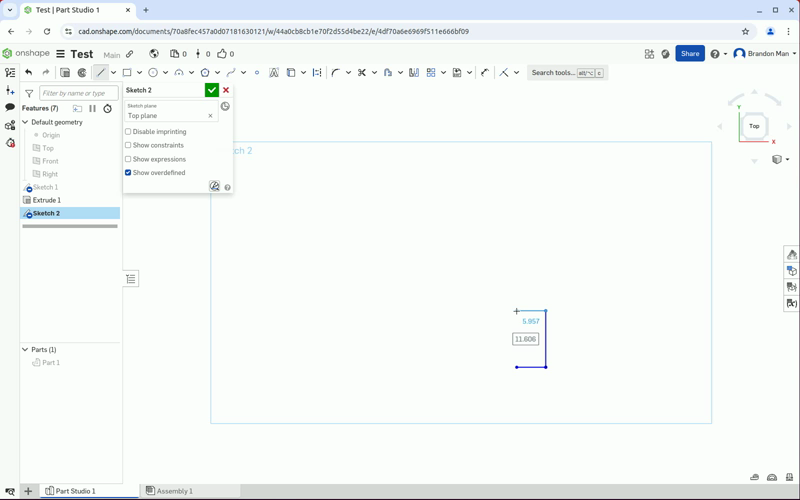
key_up(shift)
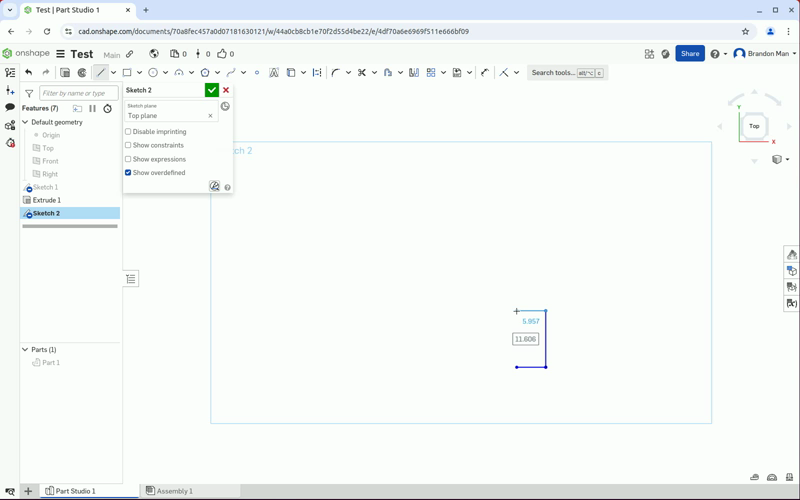
mouse_move(546, 310)
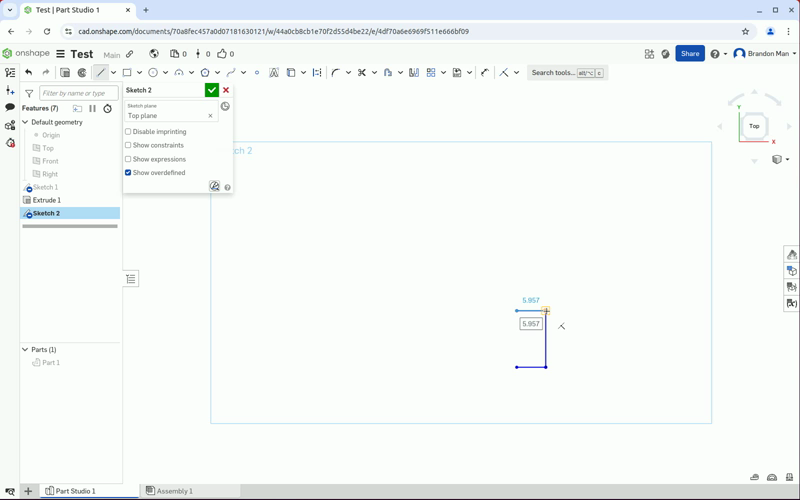
key_down(shift)
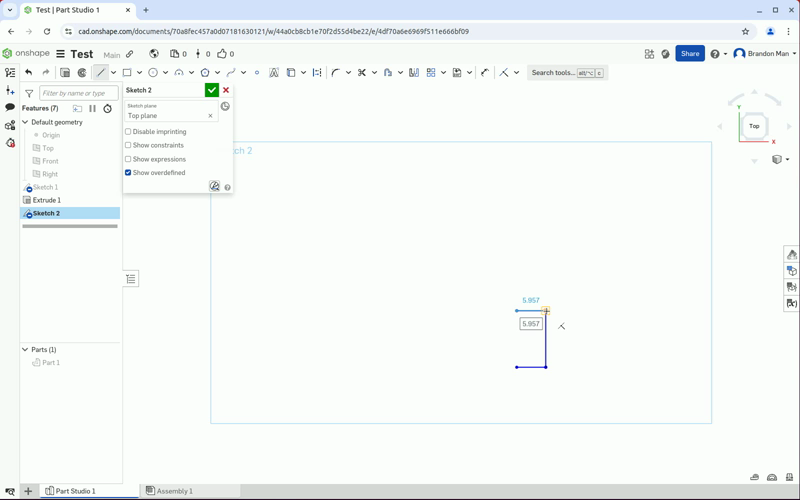
mouse_move(516, 367)
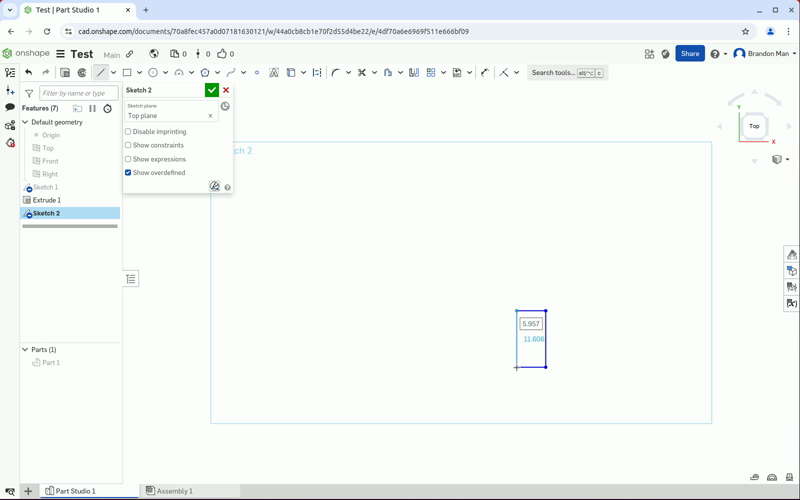
key_up(shift)
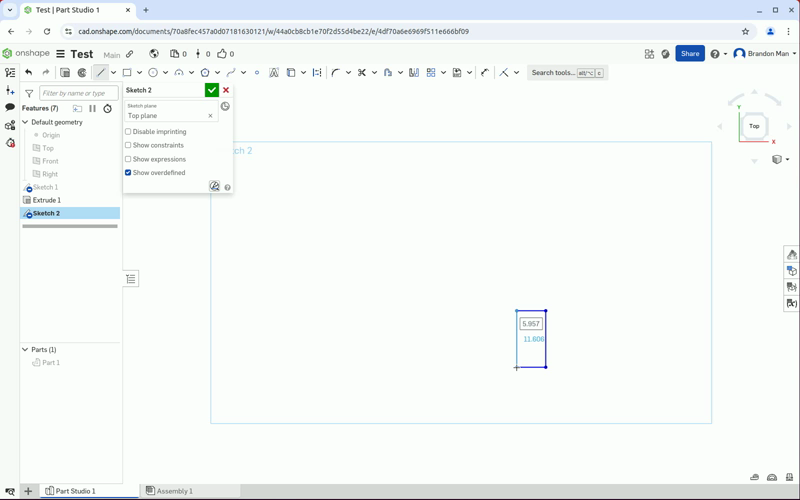
click(516, 367)
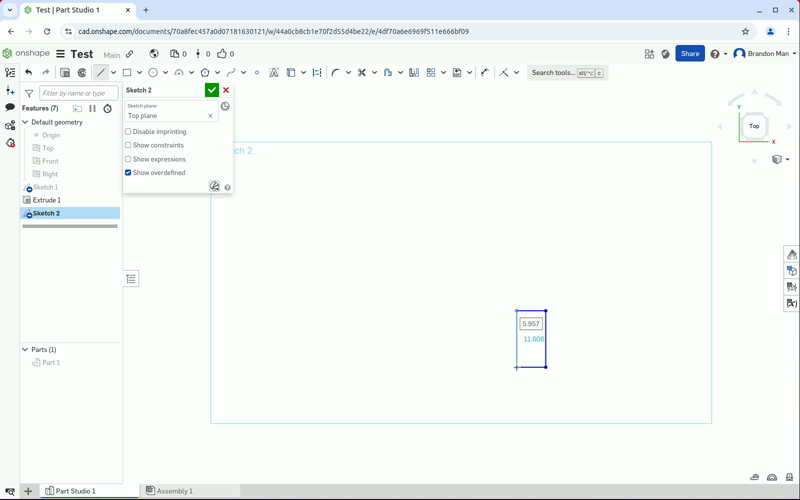
key(esc)
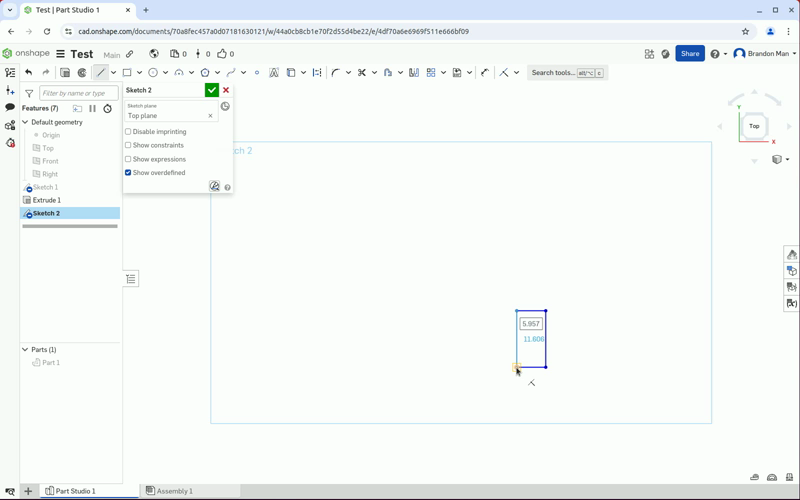
mouse_move(542, 350)
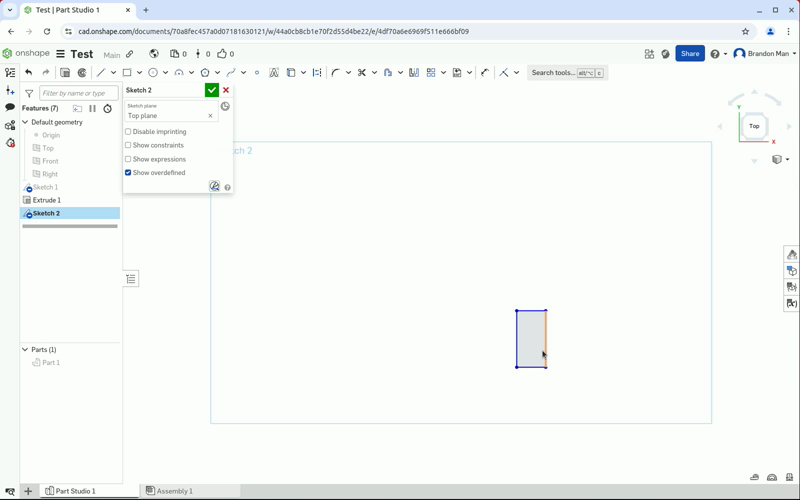
scroll(6)
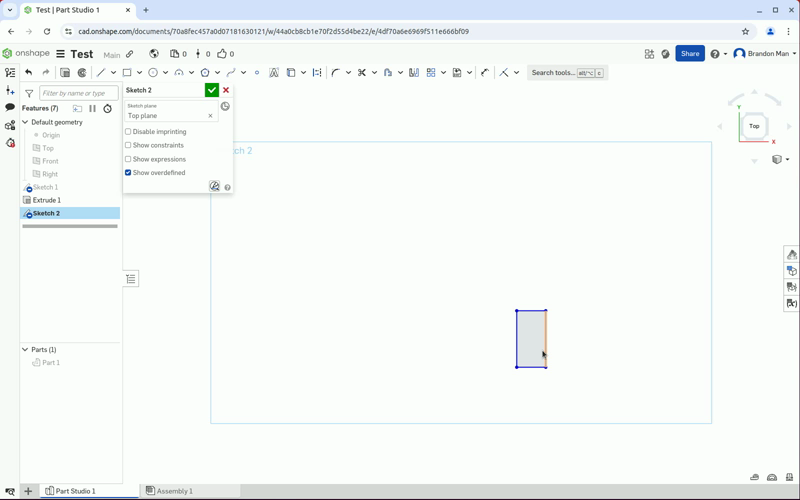
scroll(6)
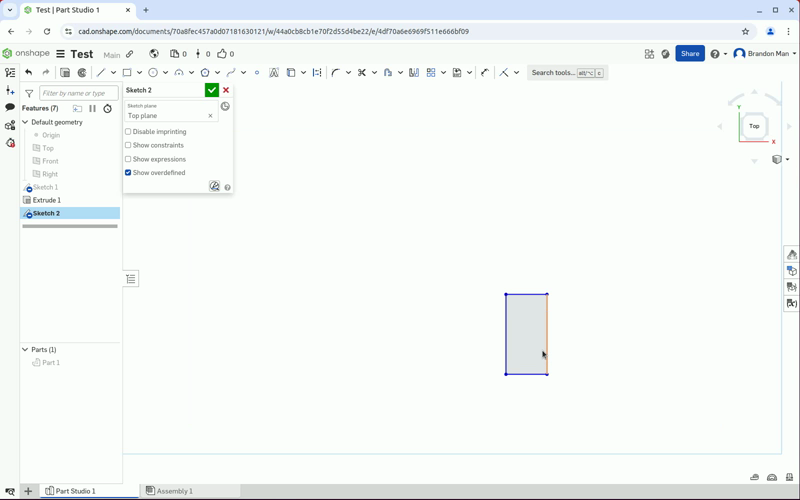
scroll(6)
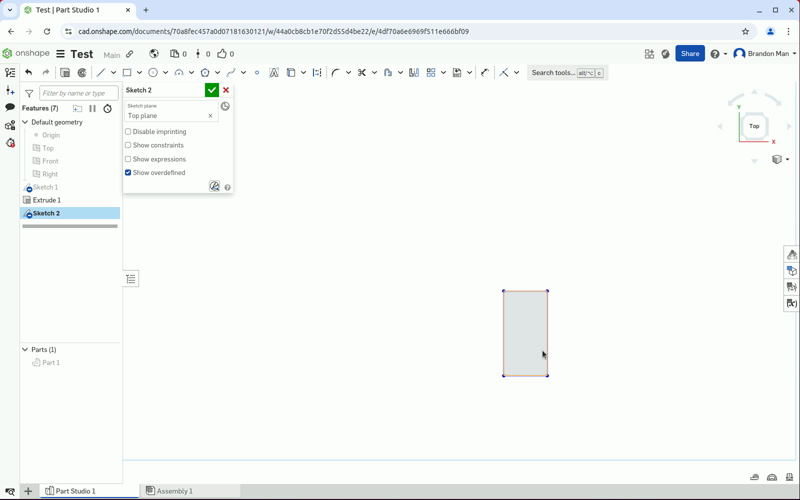
scroll(6)
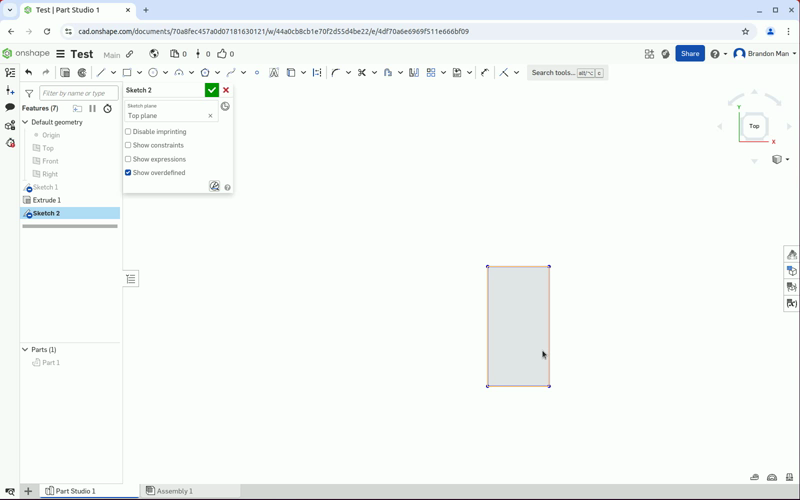
scroll(6)
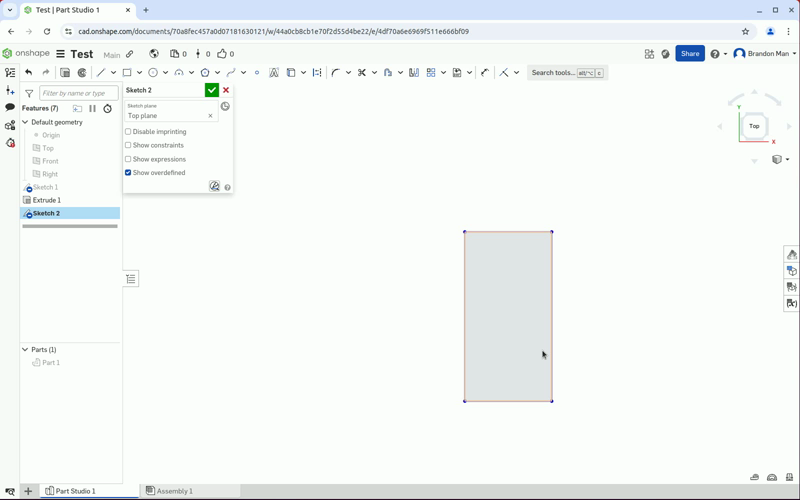
scroll(6)
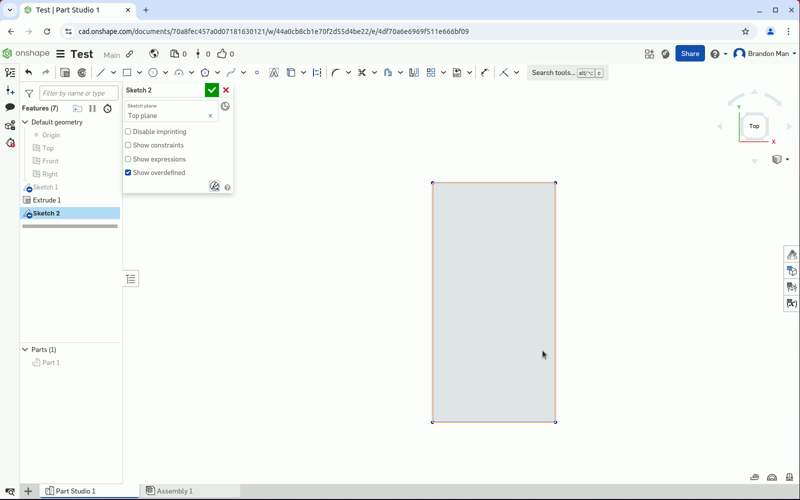
scroll(6)
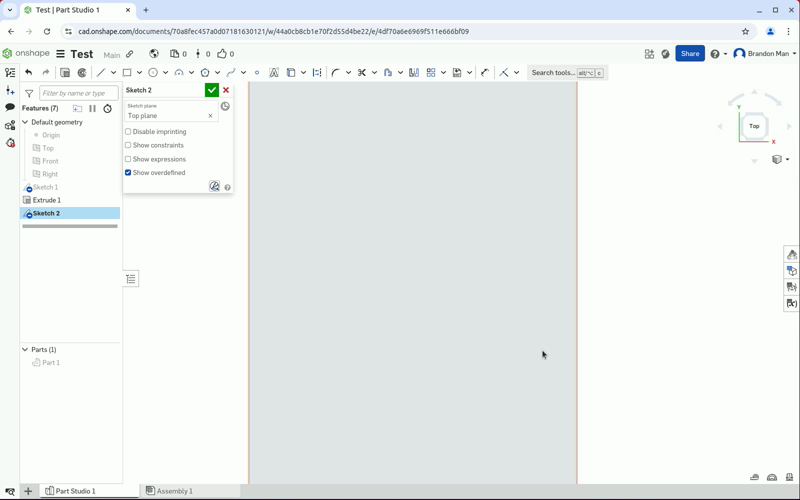
click(542, 350)
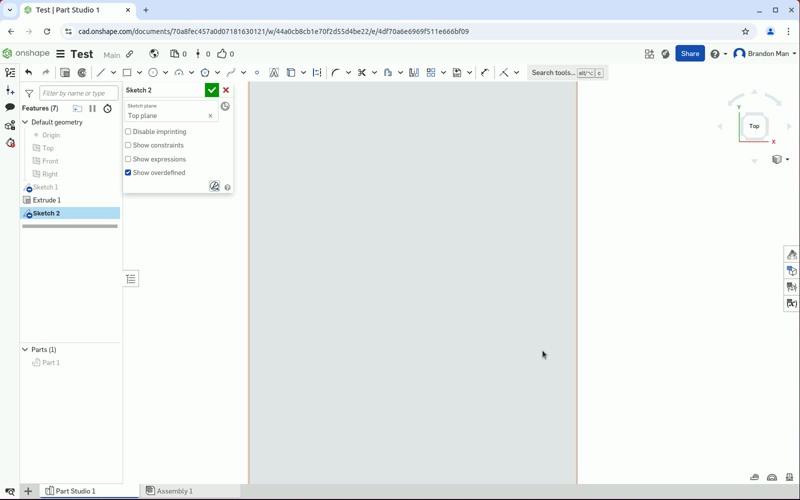
scroll(-6)
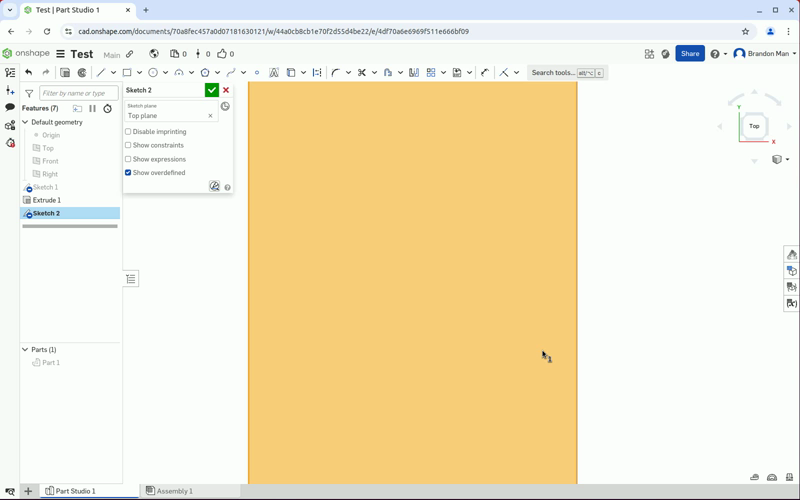
scroll(-6)
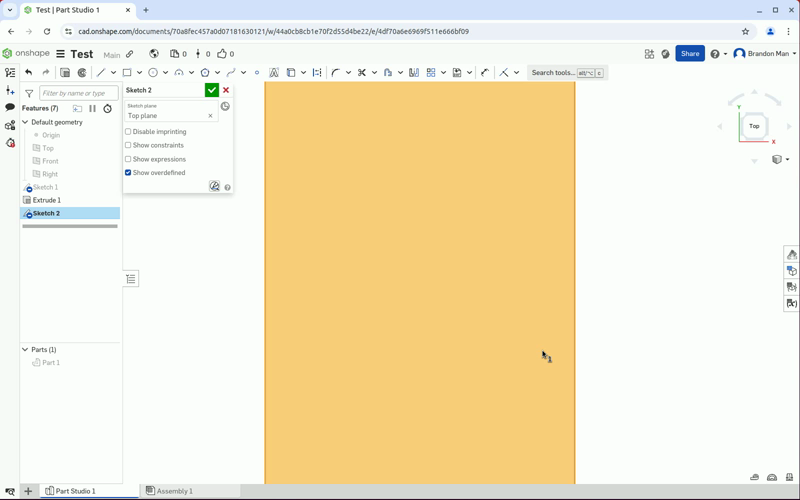
scroll(-6)
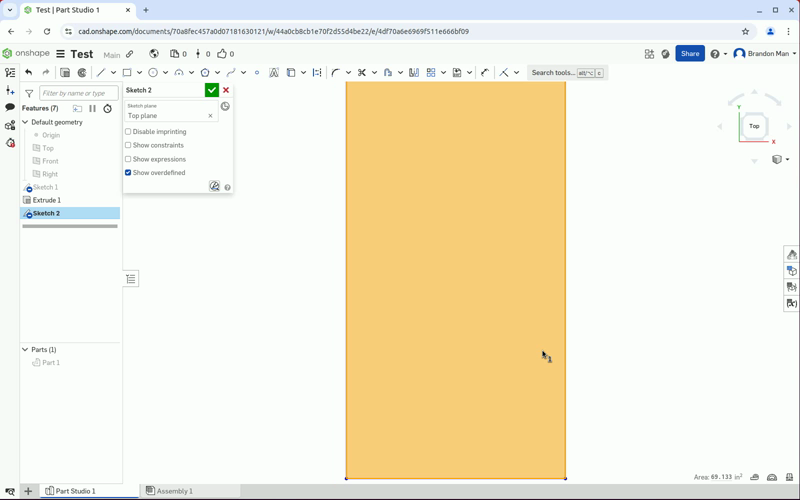
scroll(-6)
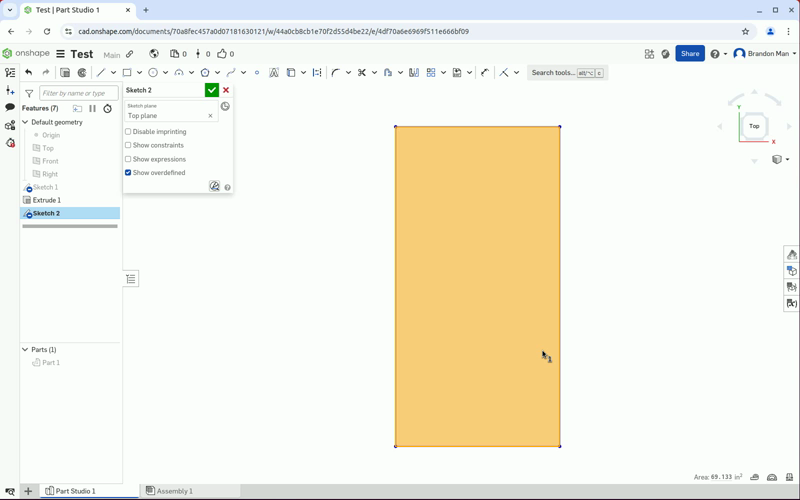
scroll(-6)
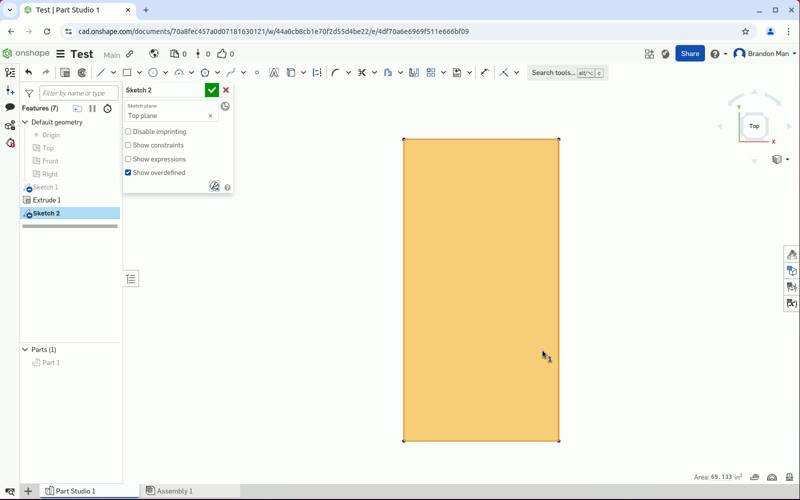
scroll(-6)
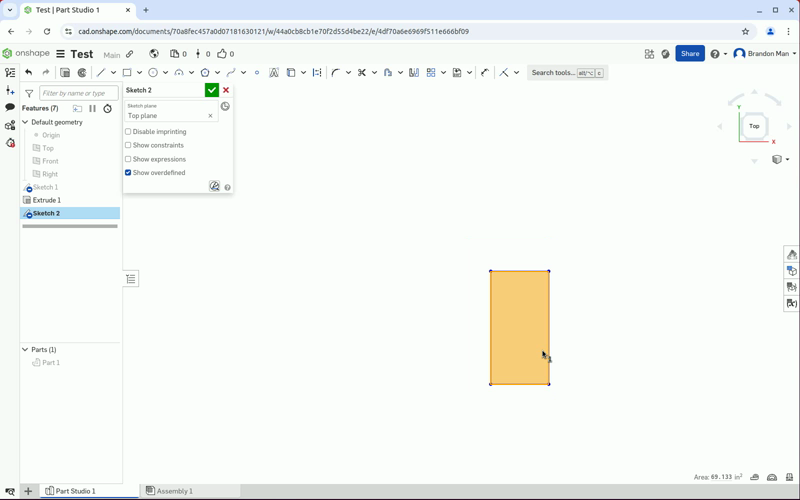
scroll(-6)
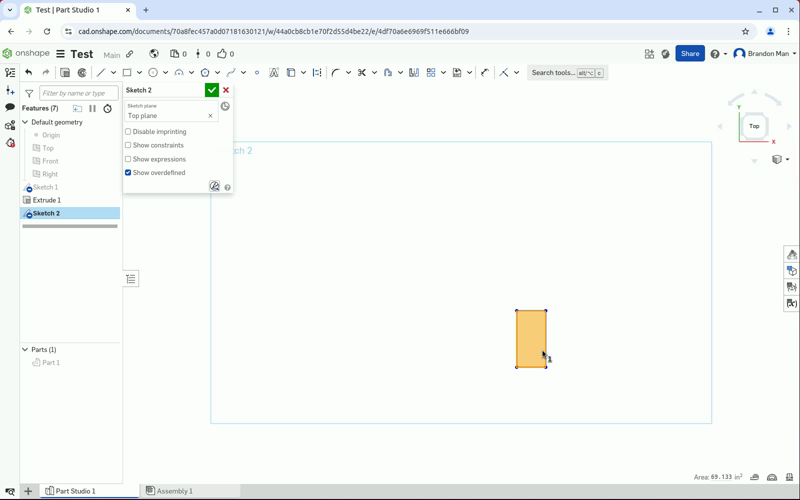
mouse_move(73, 352)
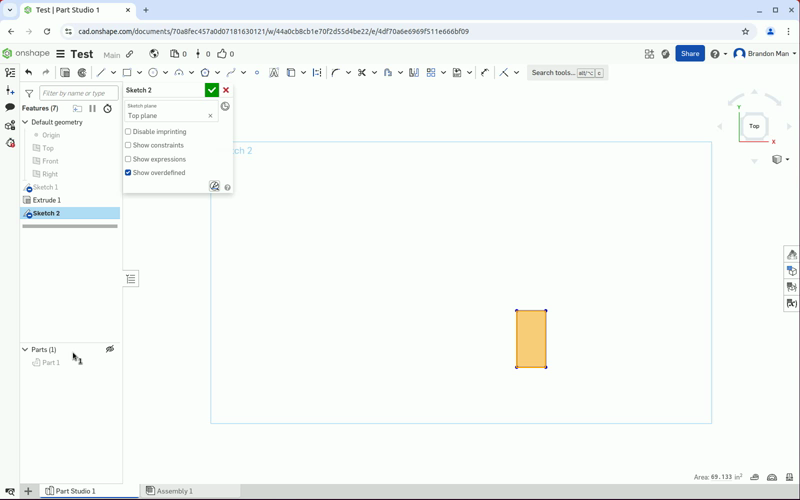
key(shift+y)
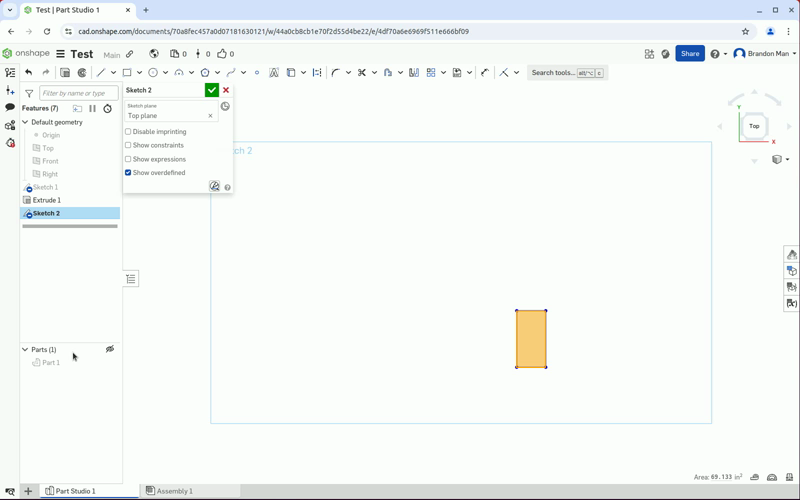
key(shift+e)
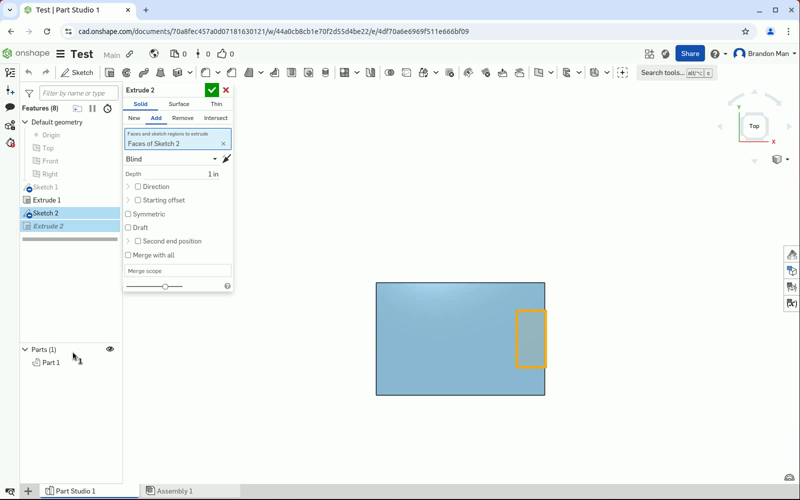
mouse_move(143, 106)
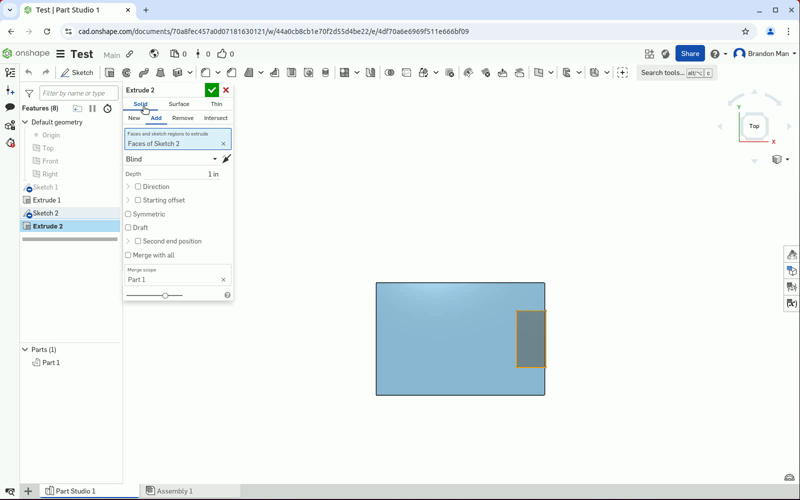
click(143, 106)
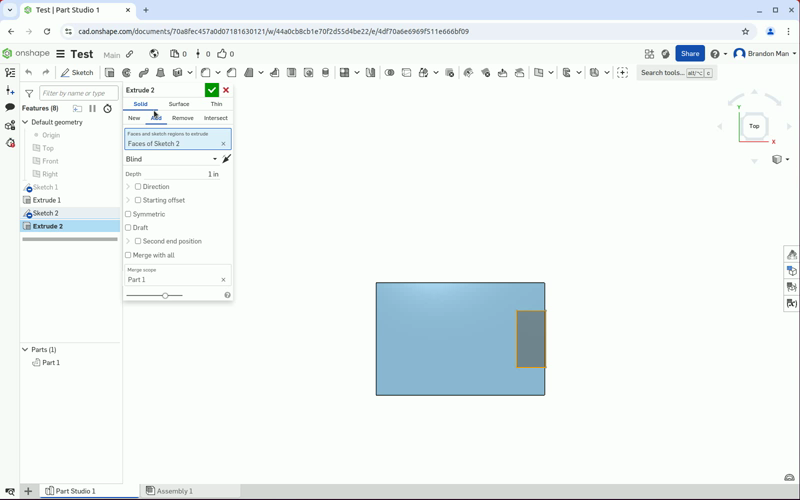
mouse_move(186, 120)
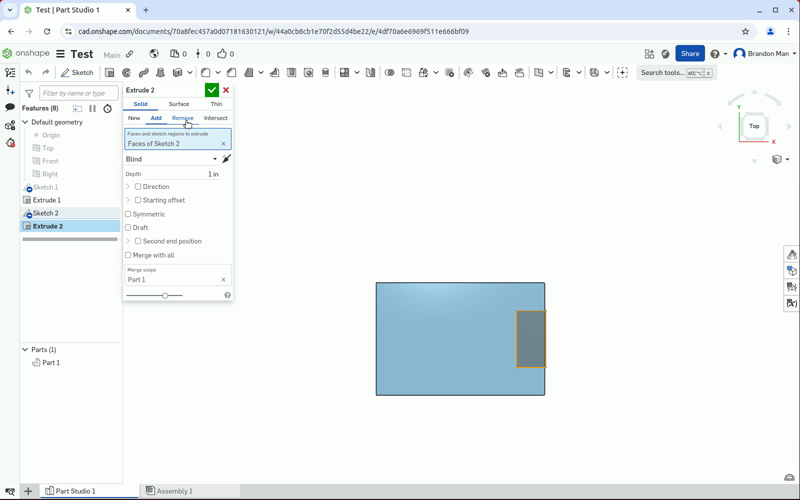
click(186, 120)
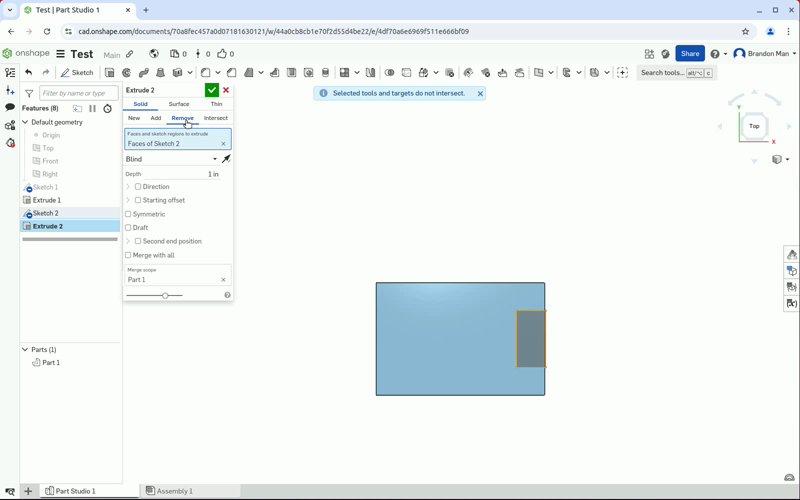
key(tab, 4)
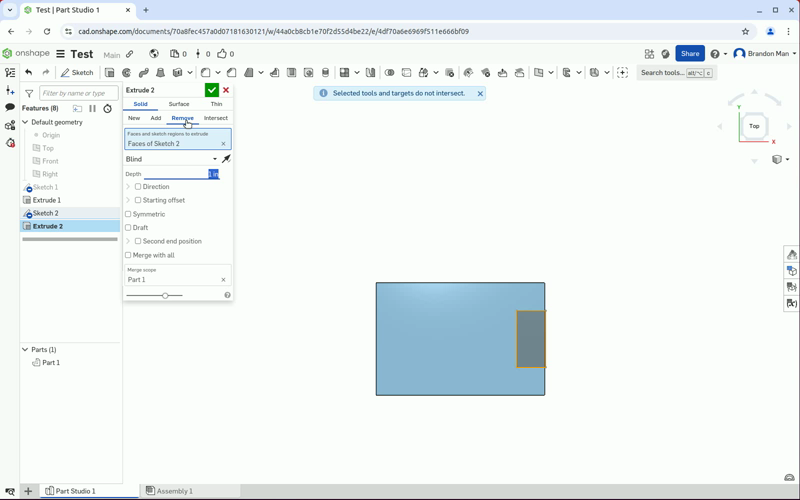
text(-28.885)
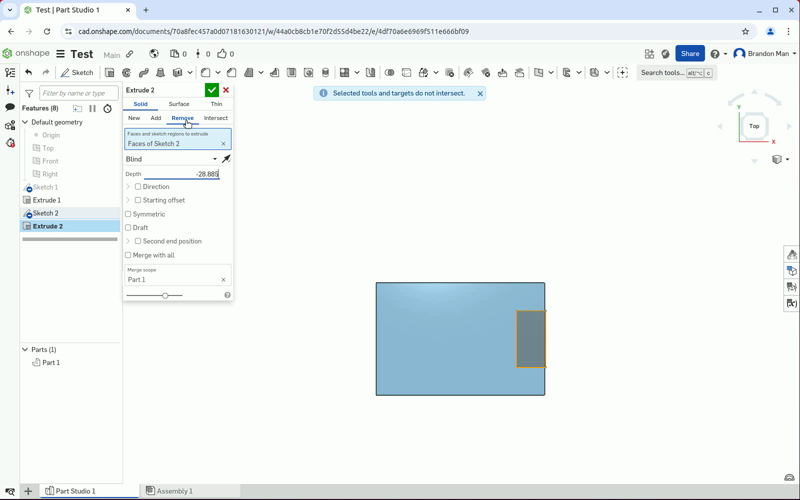
key(tab, 6)
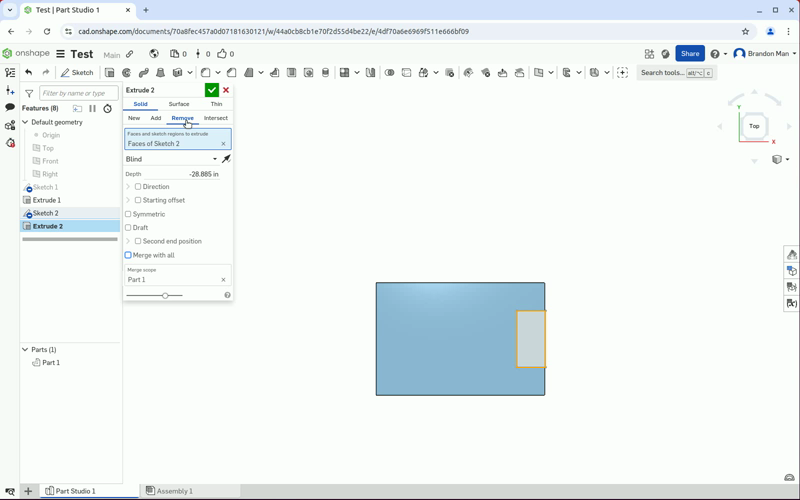
key(space)
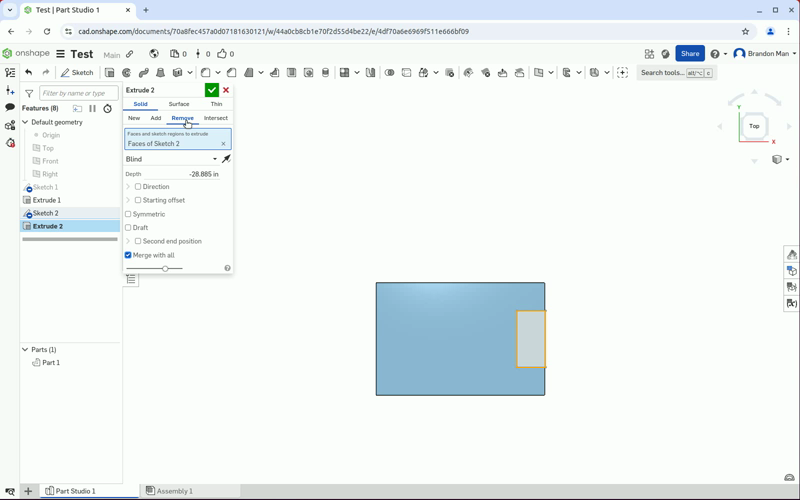
key(enter)
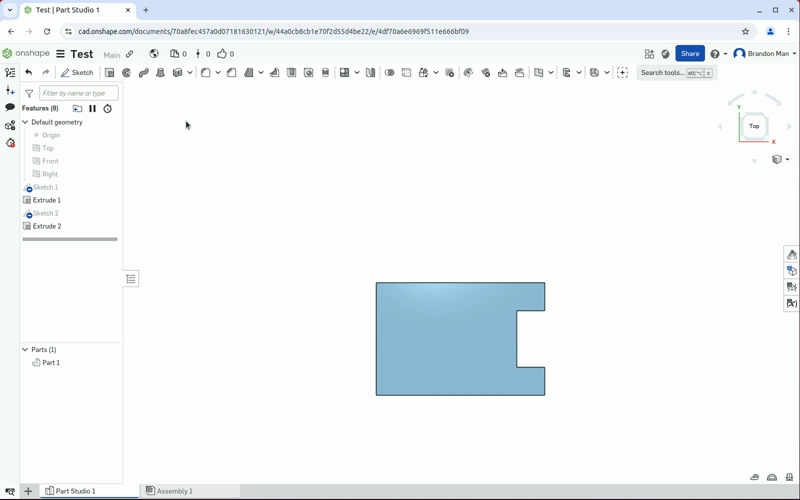
key(shift+h)
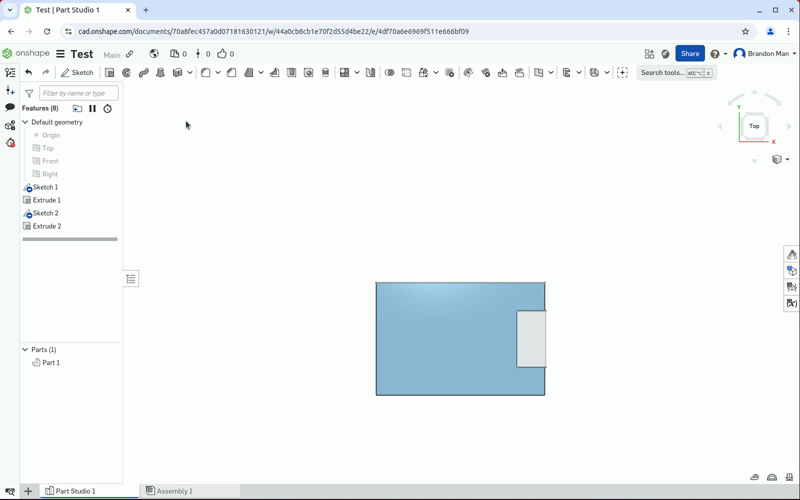
key(shift+h)
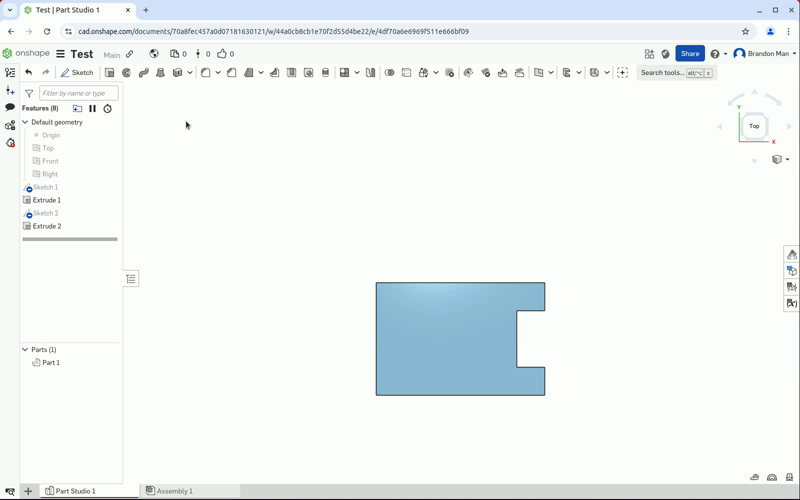
mouse_move(73, 189)
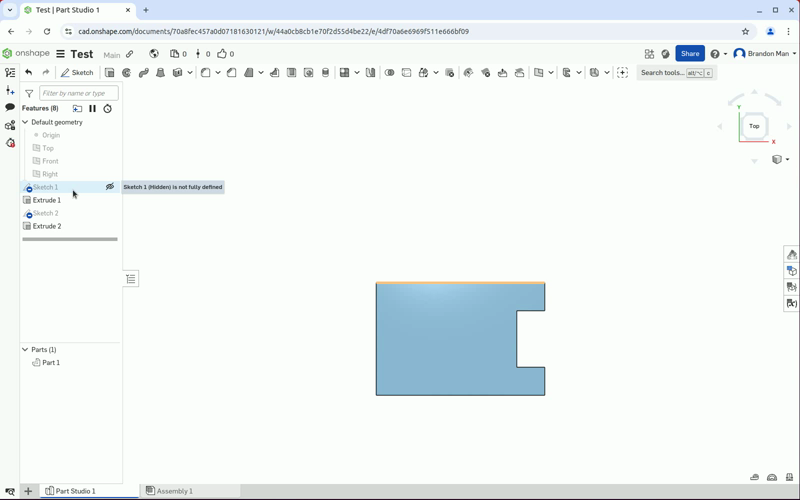
click(73, 189)
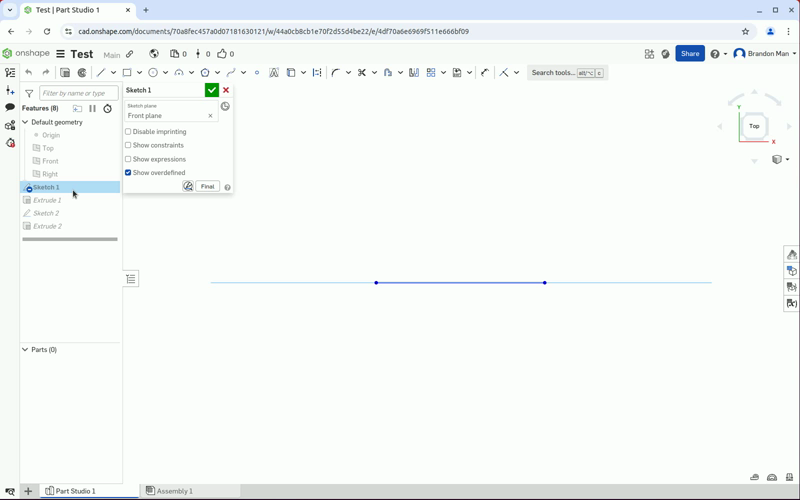
mouse_move(229, 92)
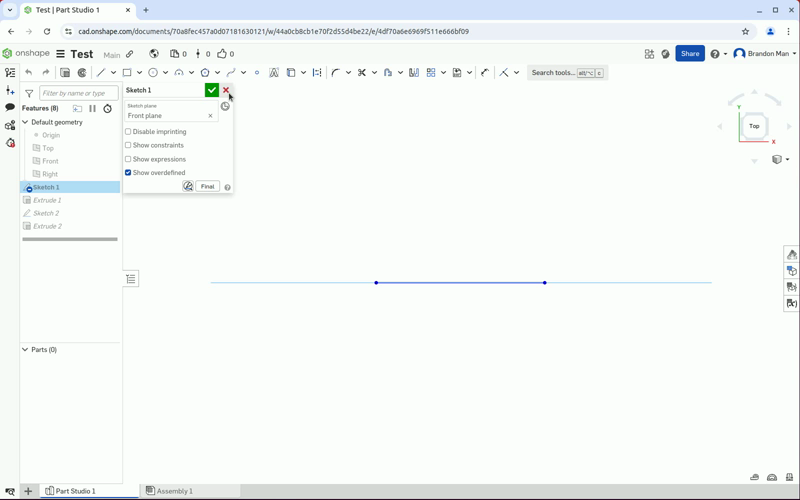
click(229, 92)
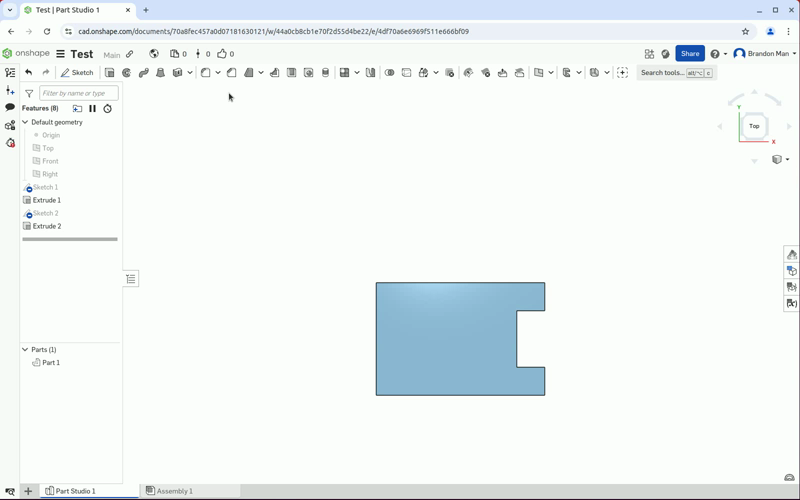
mouse_move(73, 352)
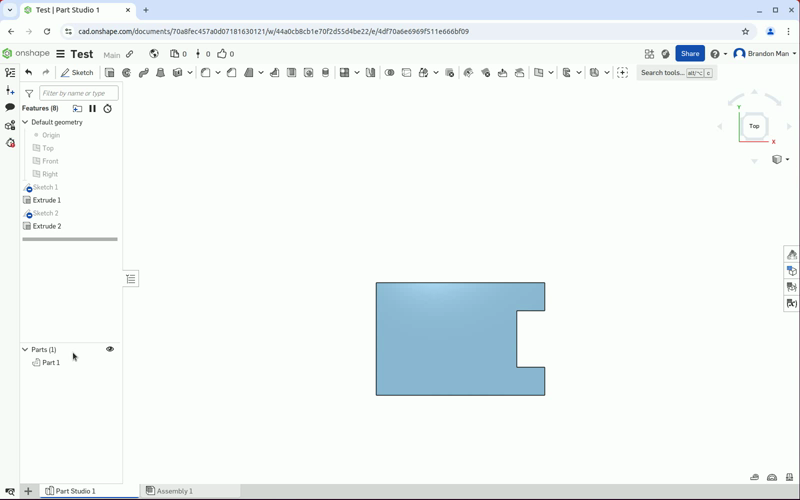
key(y)
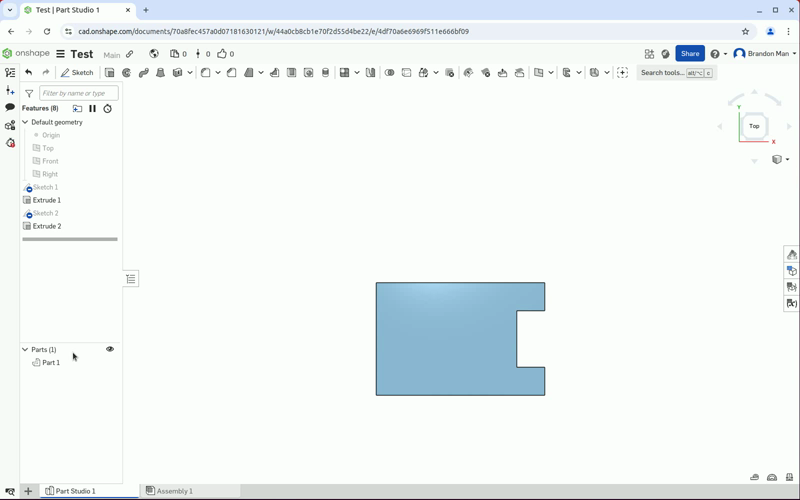
key(shift+p)
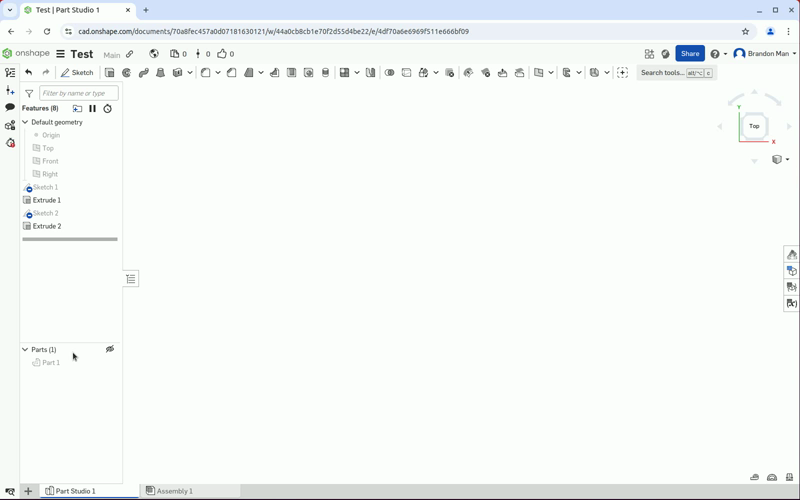
key(space)
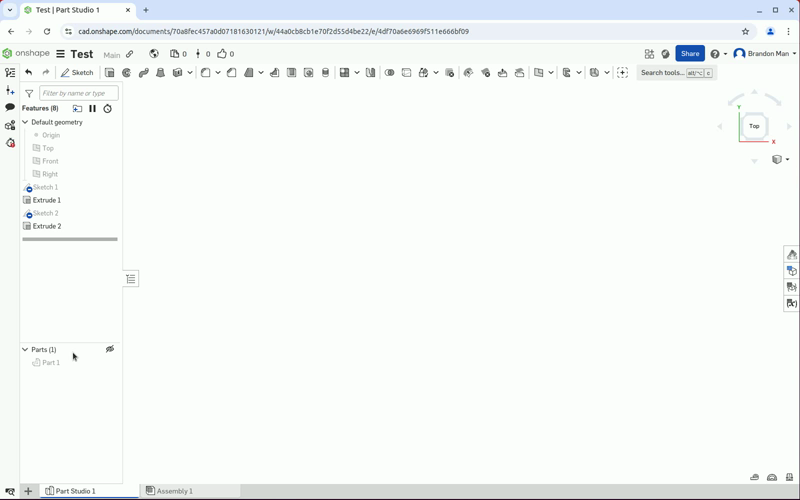
key_down(shift)
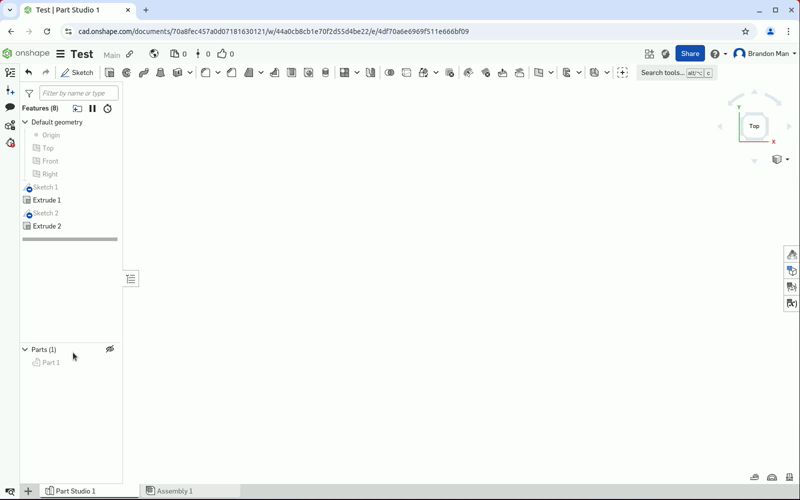
key(up)
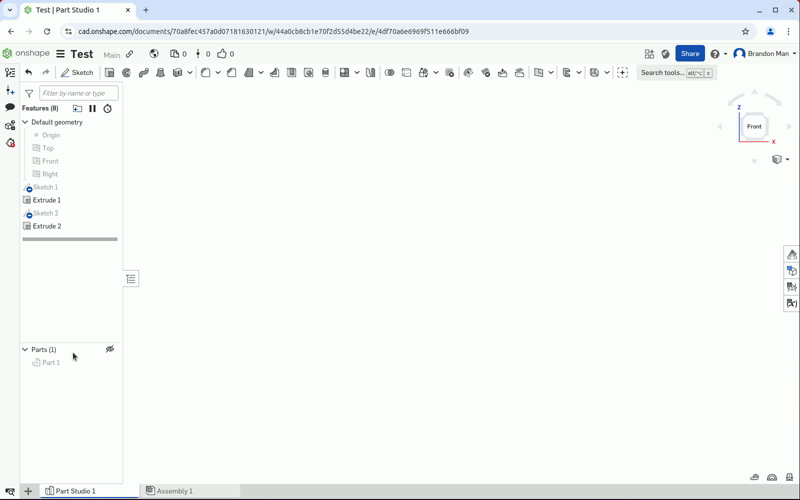
key_up(shift)
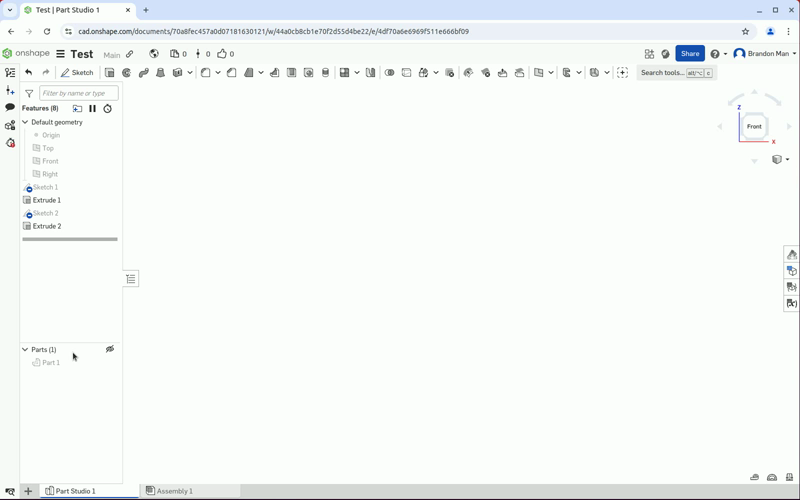
key(space)
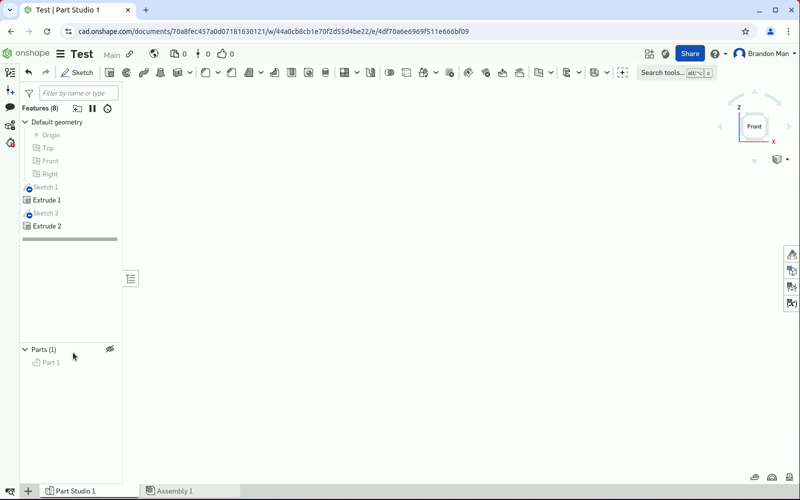
key_down(shift)
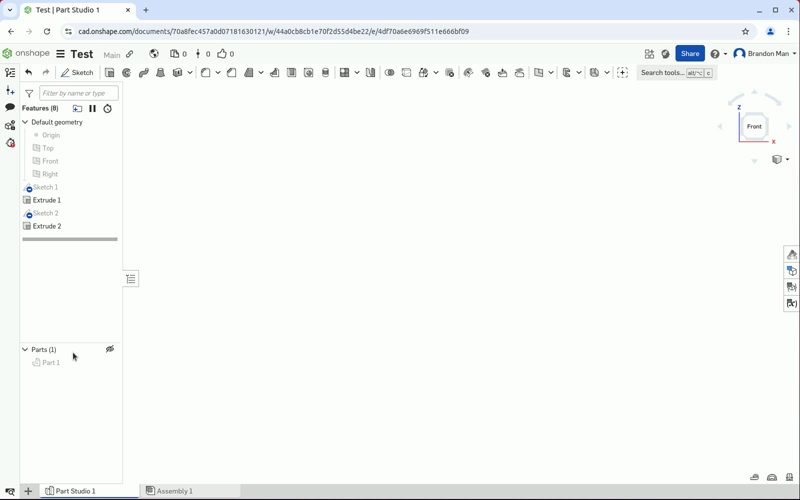
key(left)
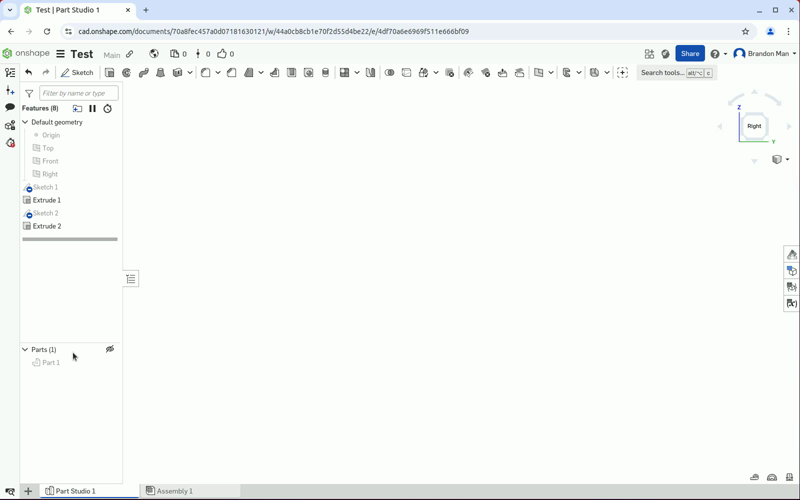
key_up(shift)
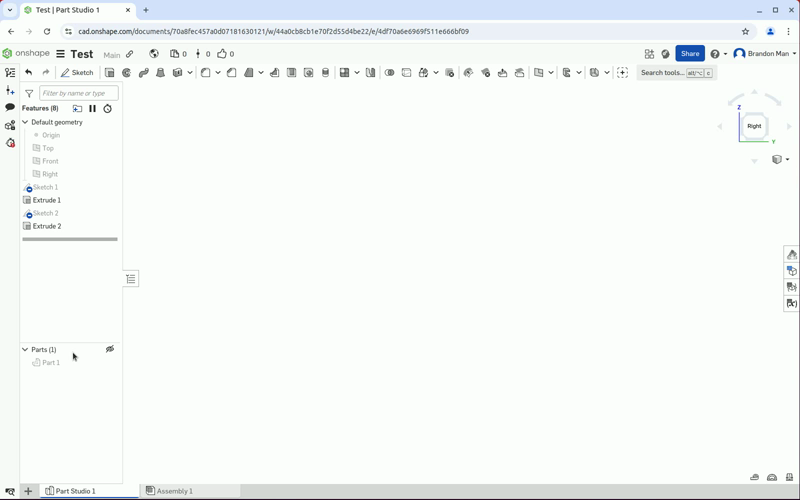
mouse_move(73, 352)
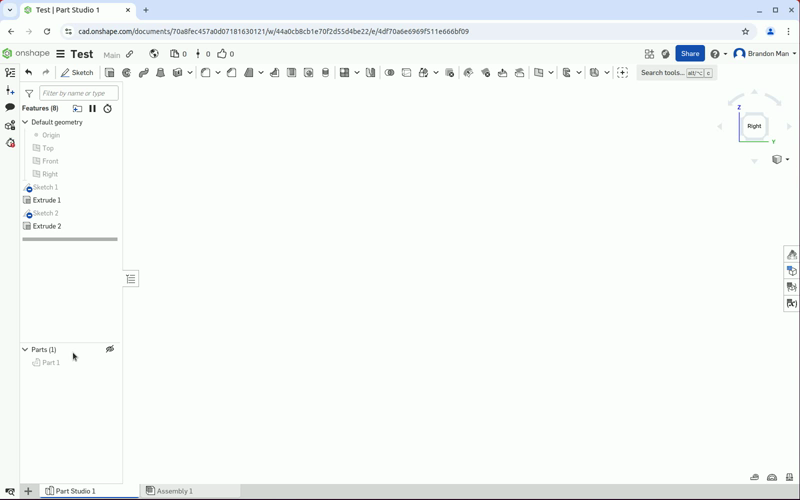
key(shift+y)
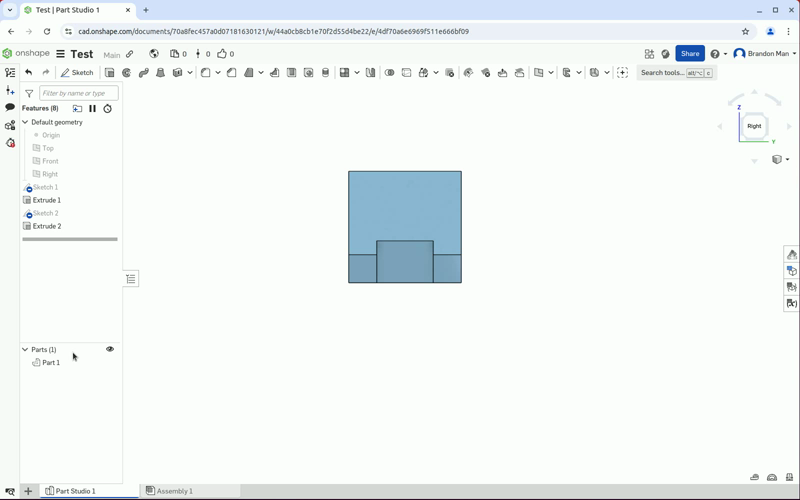
mouse_move(541, 75)
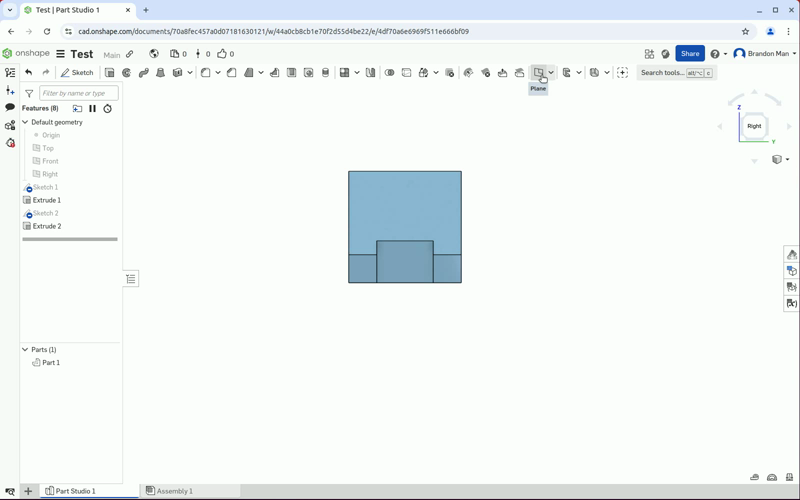
click(541, 75)
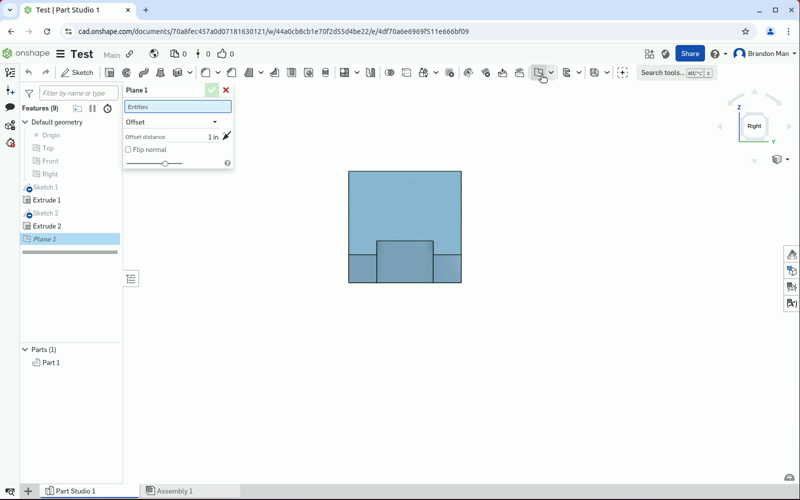
mouse_move(73, 176)
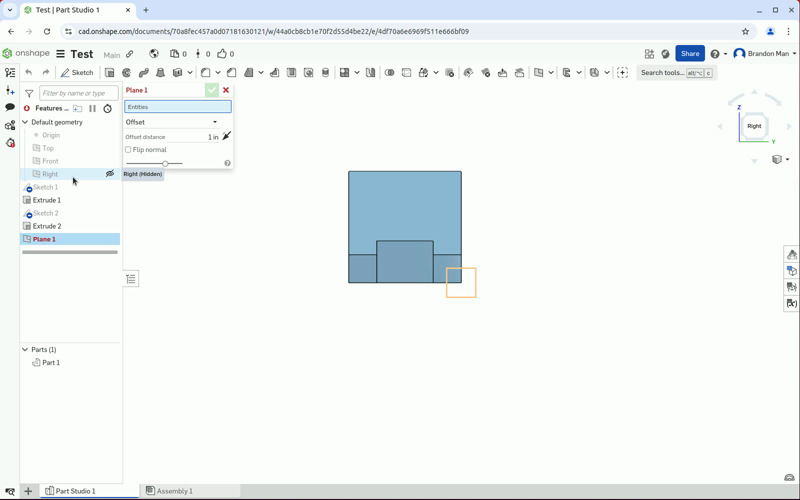
click(73, 176)
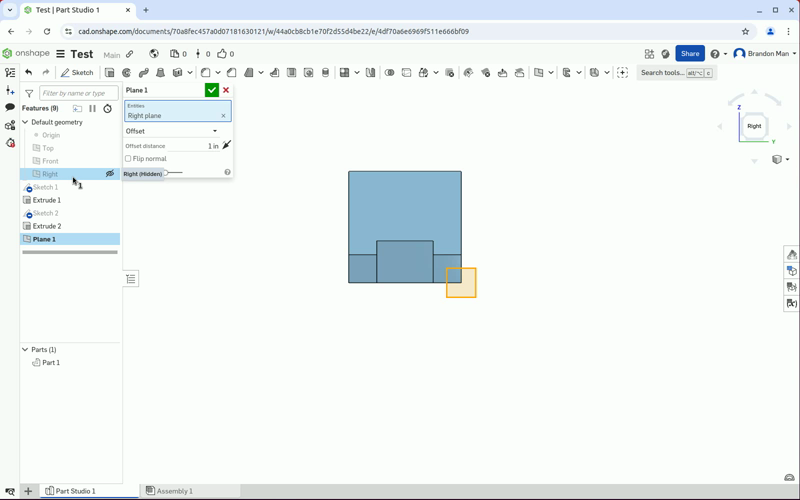
key(tab, 2)
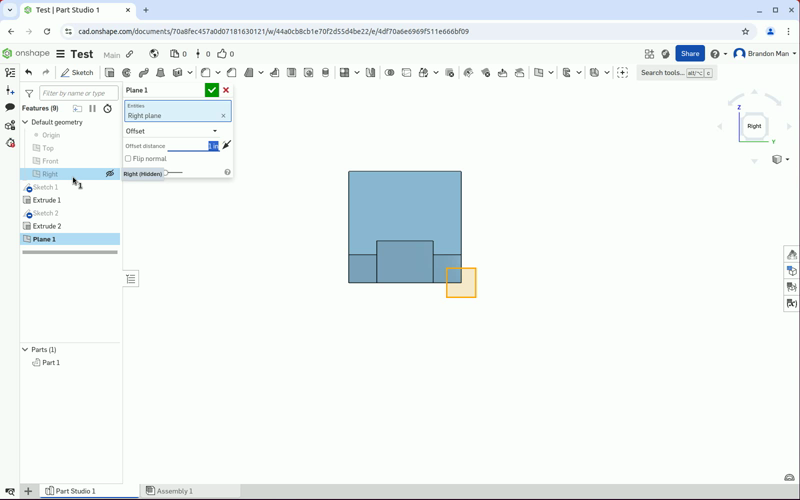
text(17.316)
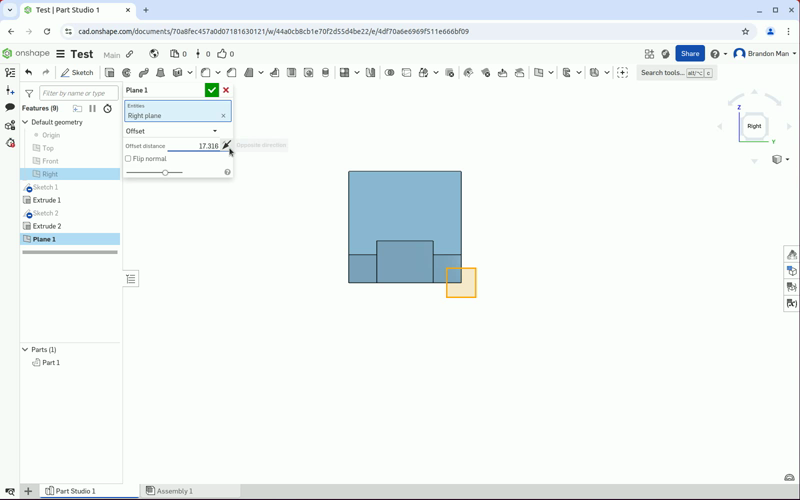
mouse_move(229, 147)
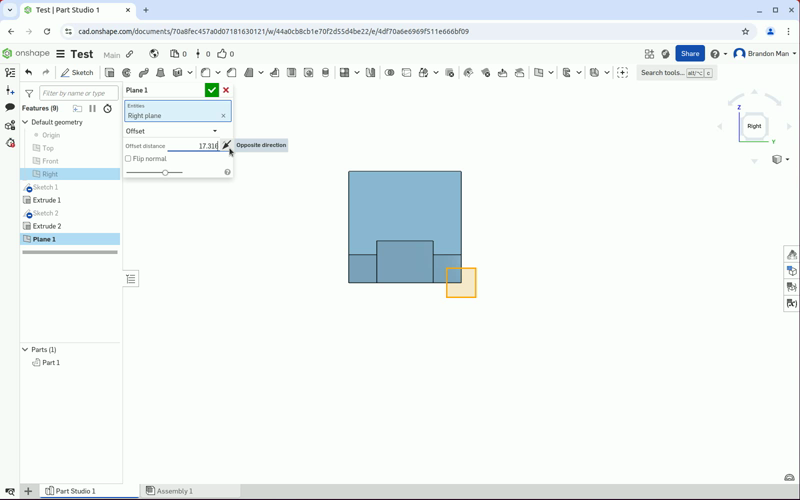
click(229, 147)
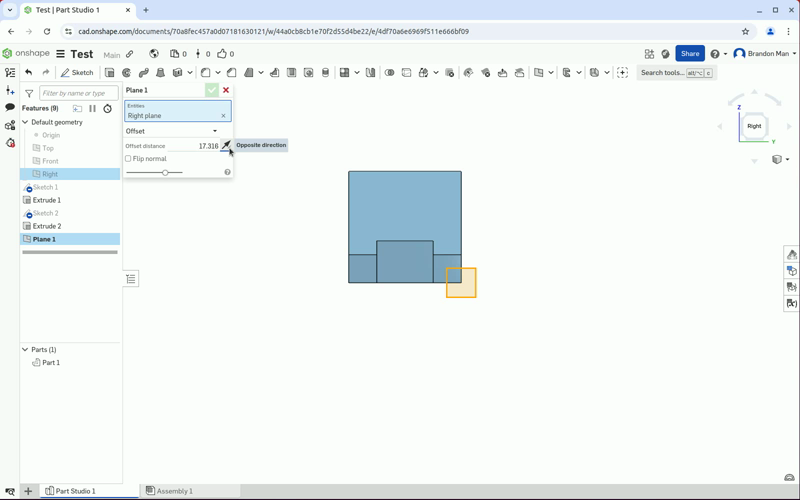
key(enter, 2)
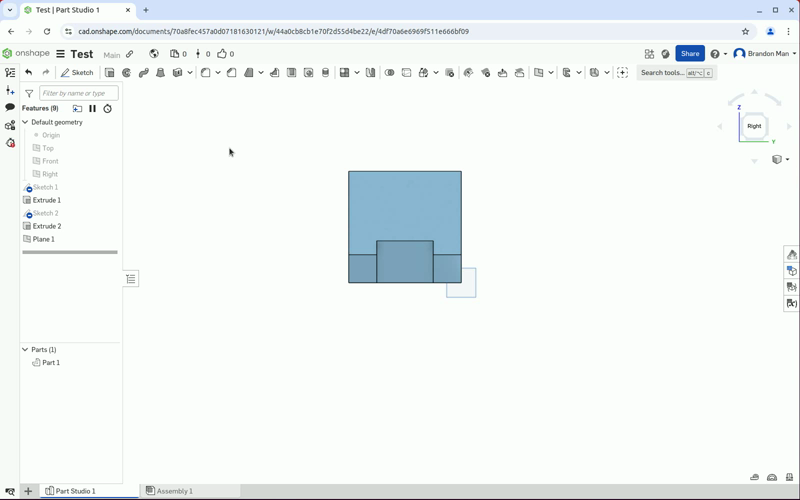
key(shift+s)
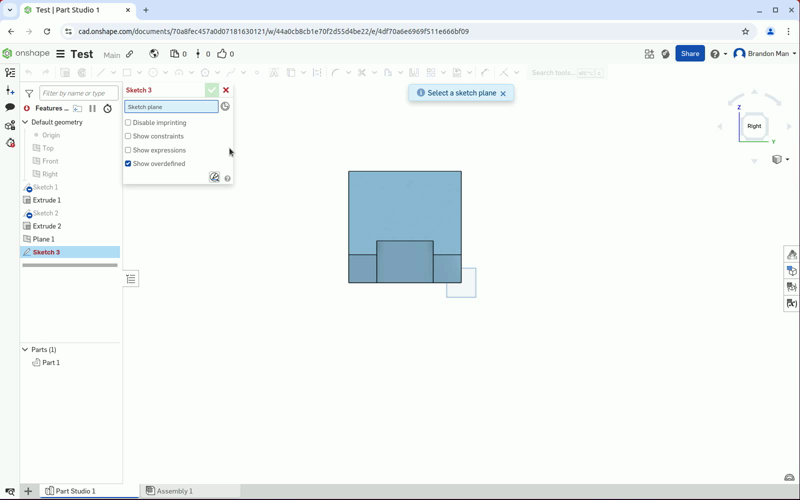
mouse_move(73, 241)
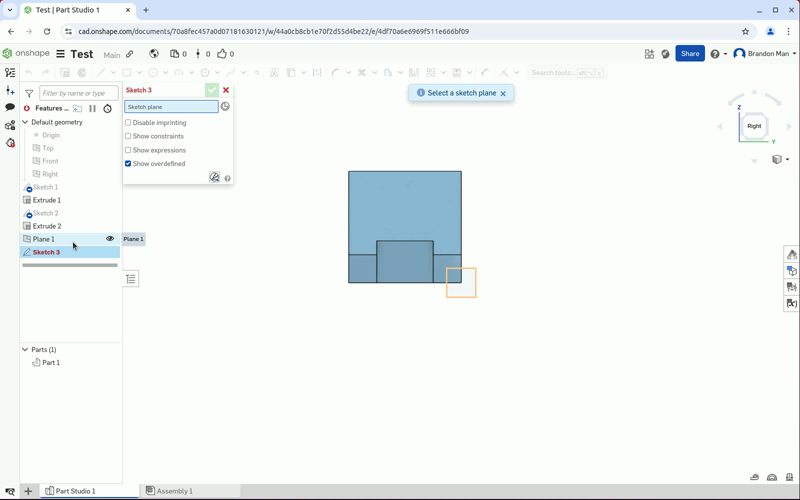
click(73, 241)
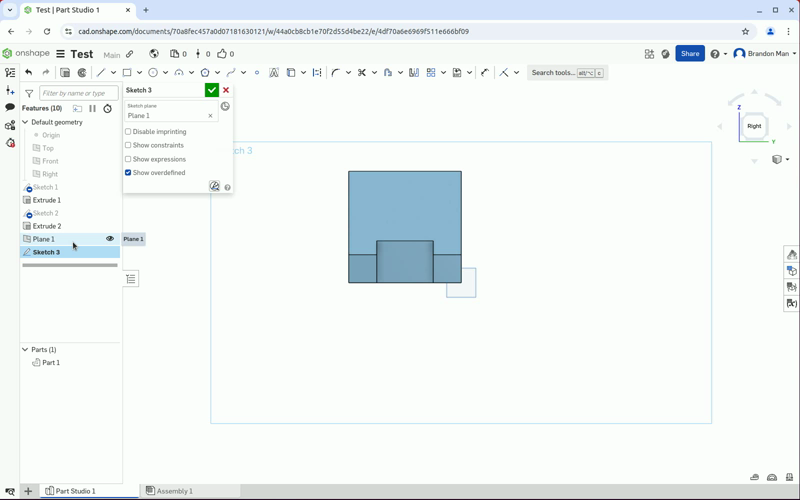
mouse_move(73, 352)
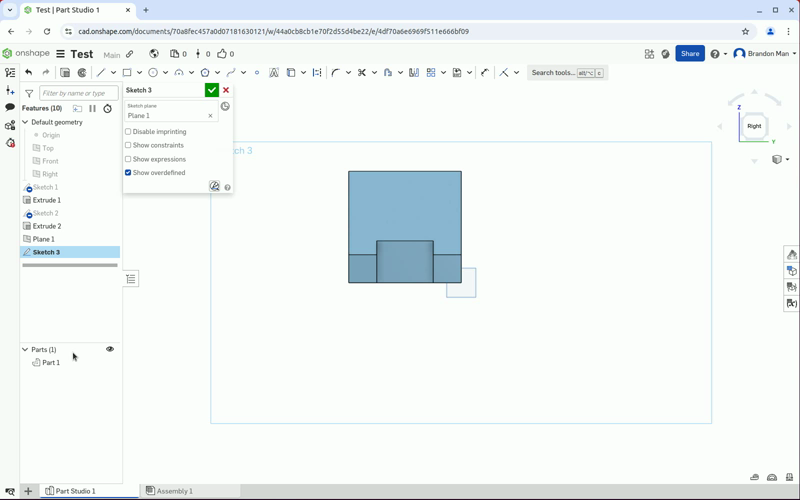
key(y)
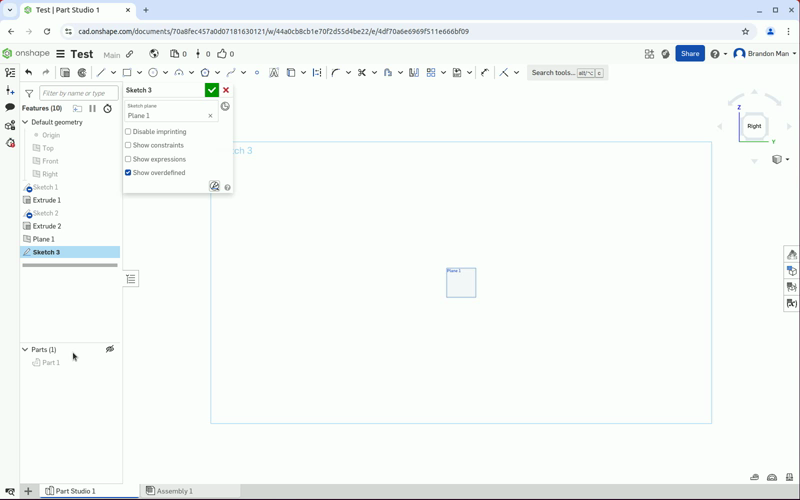
key(l)
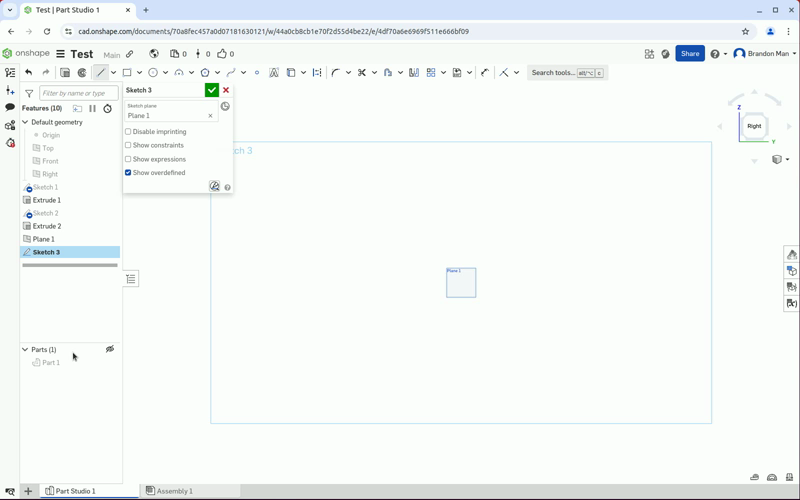
key_down(shift)
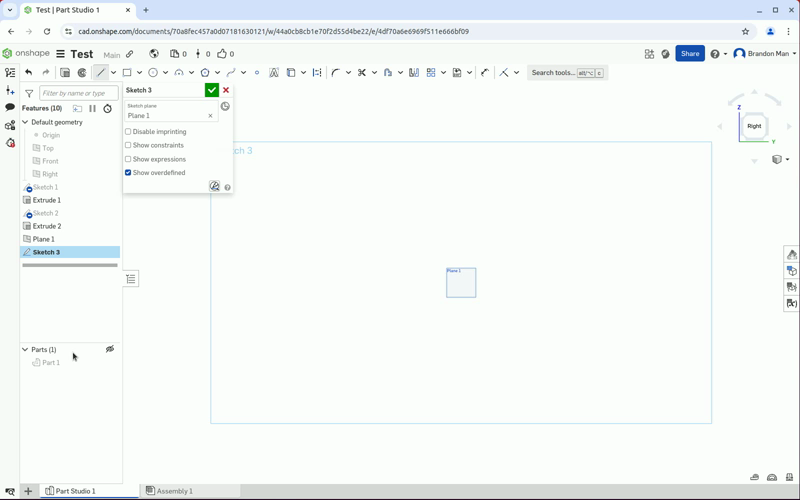
mouse_move(376, 226)
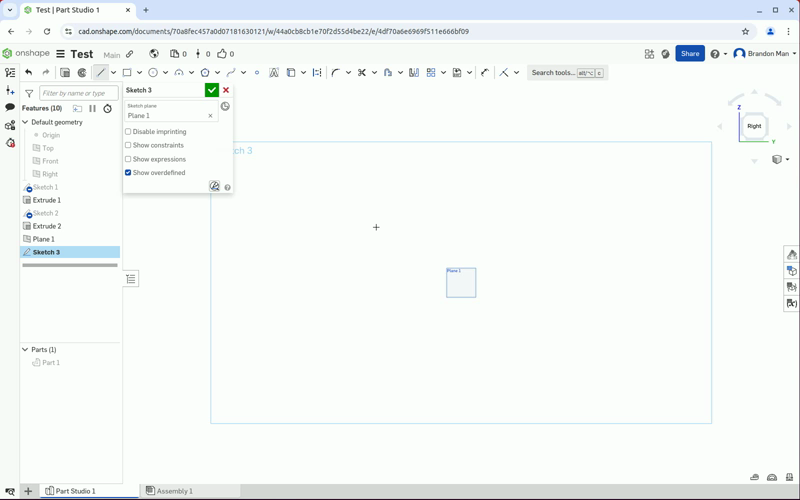
click(376, 226)
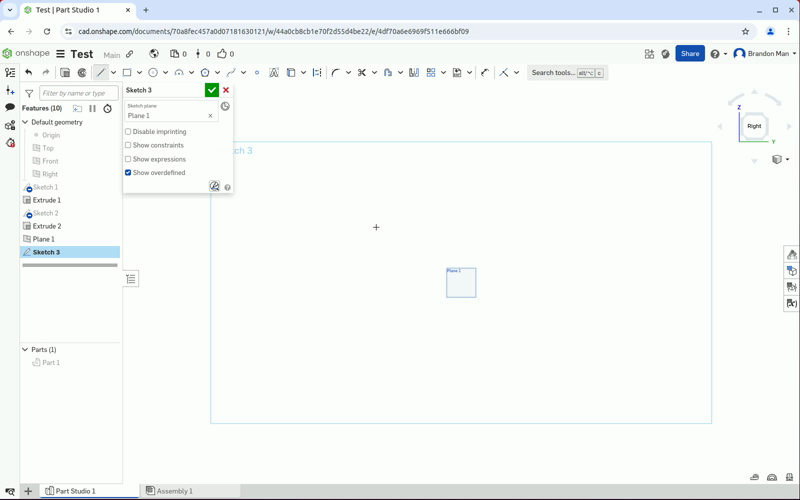
key_up(shift)
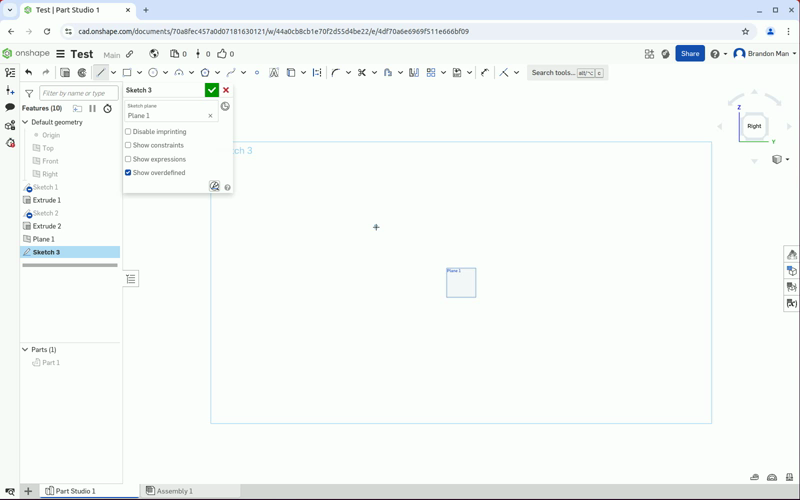
key_down(shift)
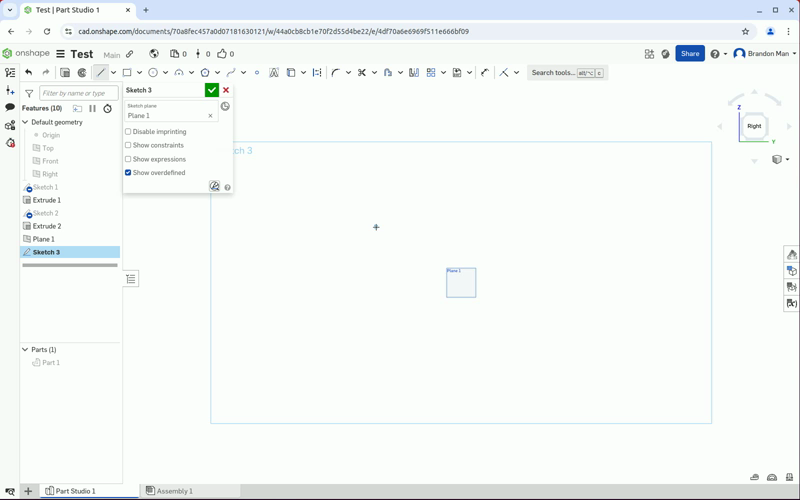
mouse_move(406, 226)
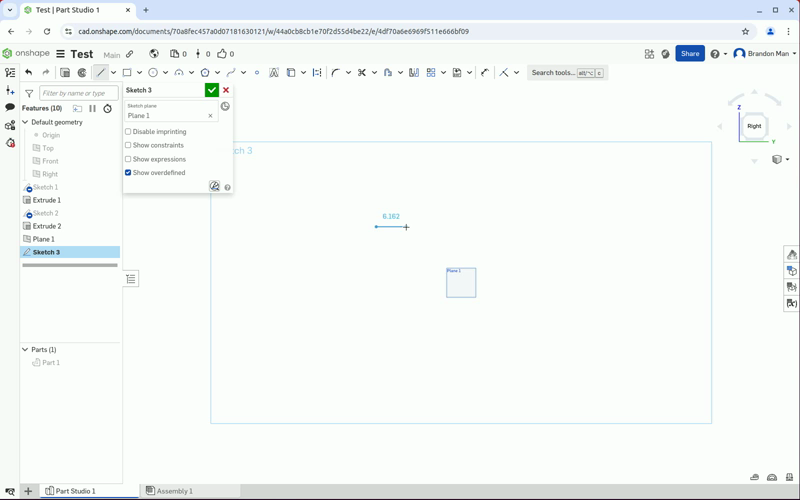
mouse_move(433, 226)
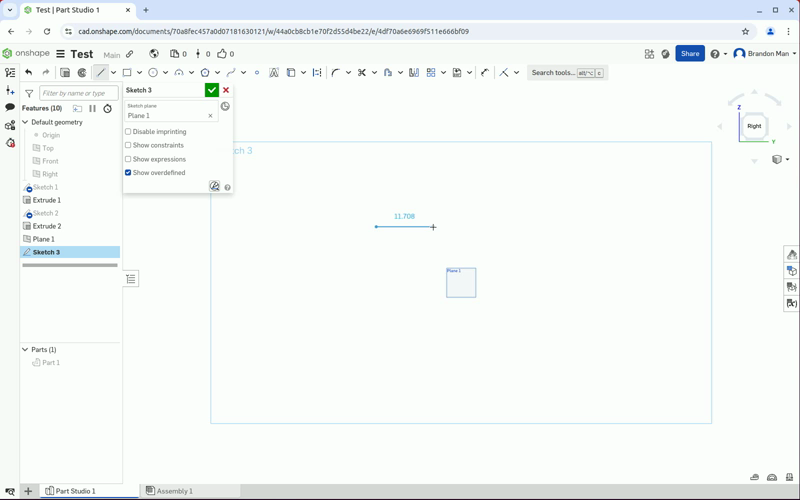
click(433, 226)
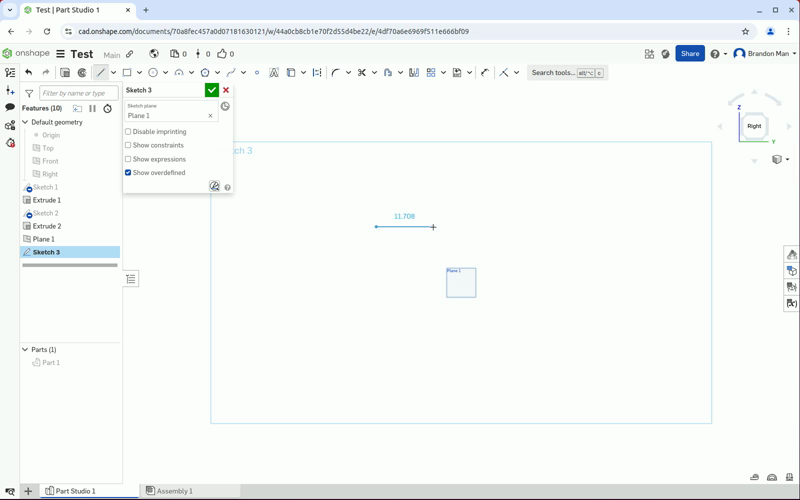
key_up(shift)
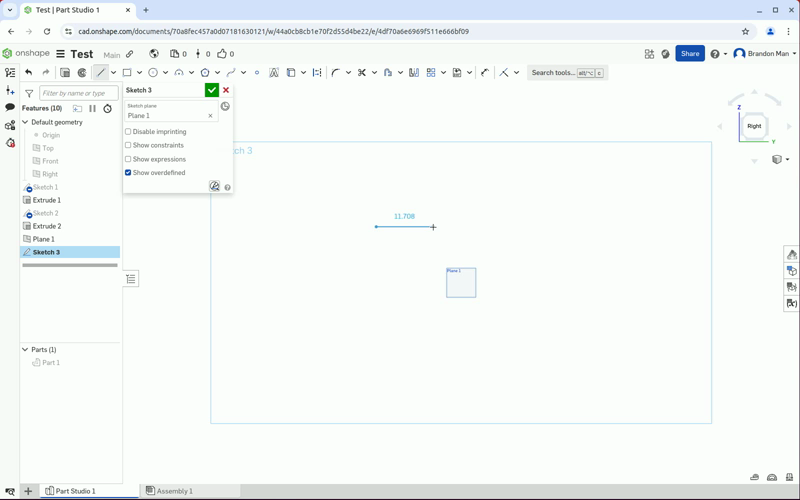
key_down(shift)
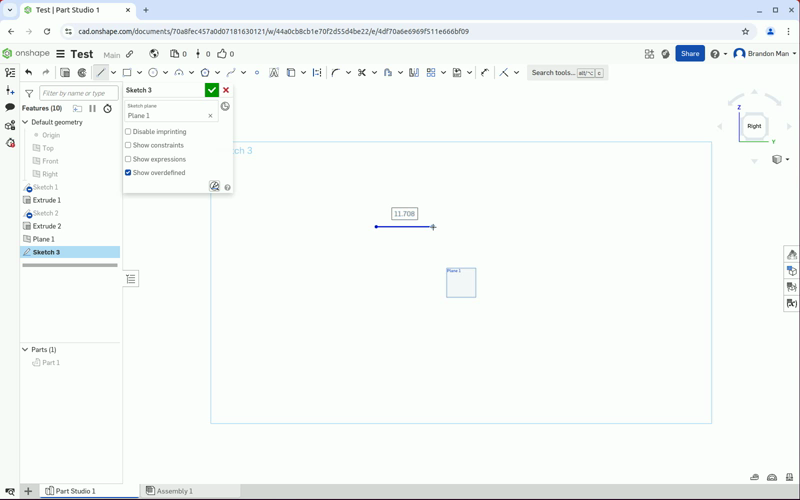
mouse_move(463, 226)
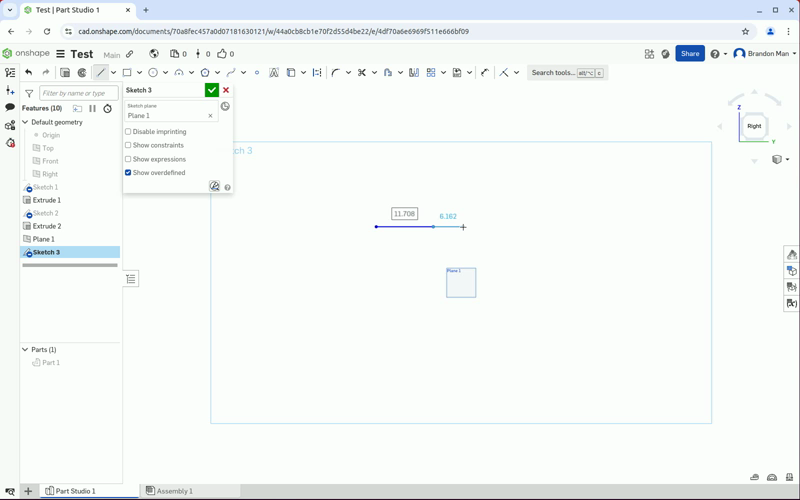
mouse_move(433, 169)
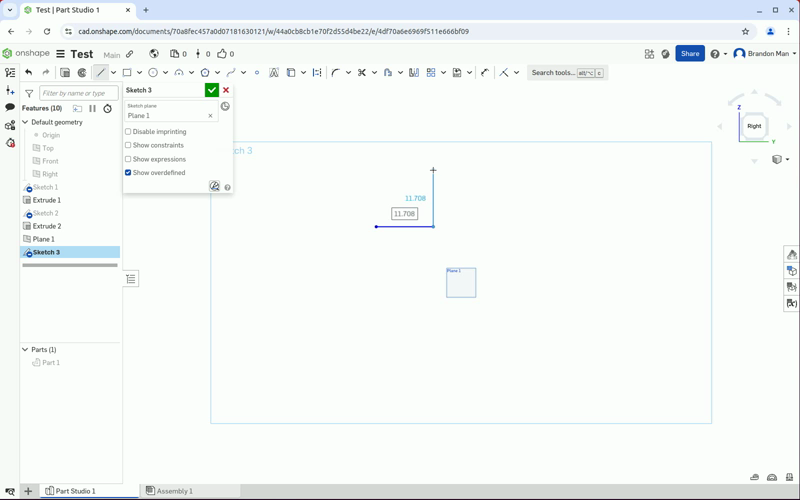
click(433, 169)
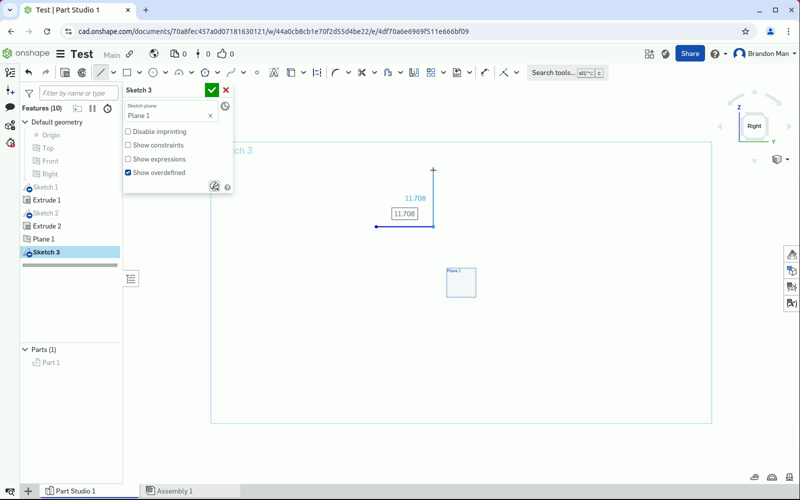
key_up(shift)
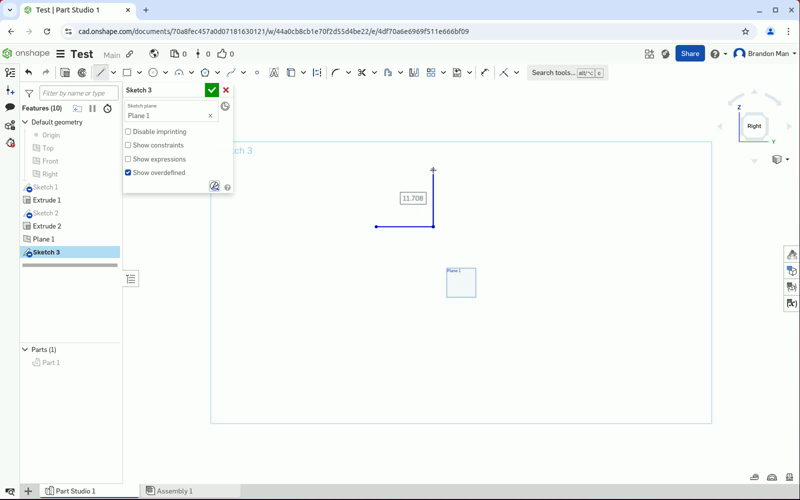
key_down(shift)
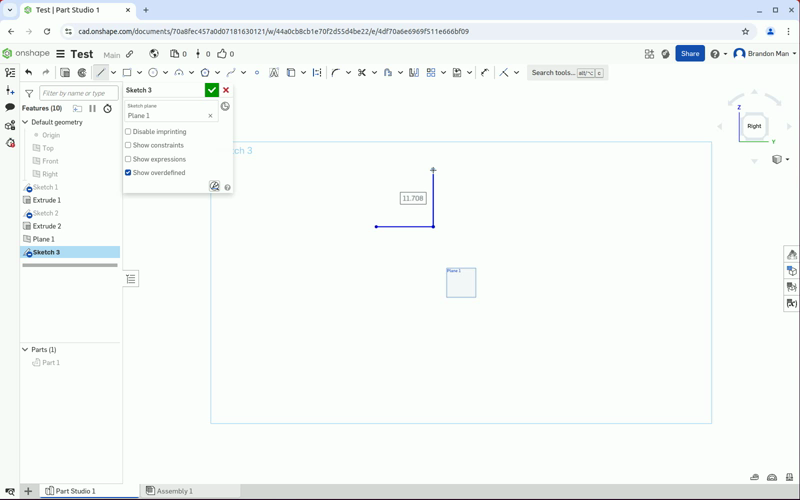
mouse_move(463, 169)
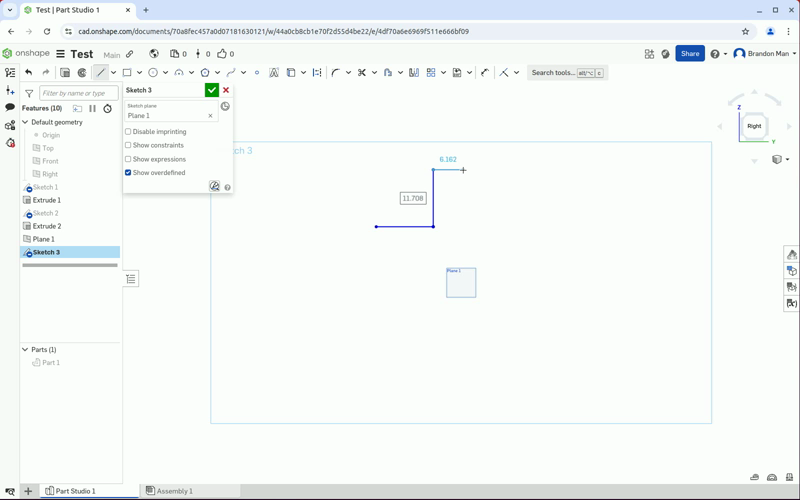
mouse_move(376, 169)
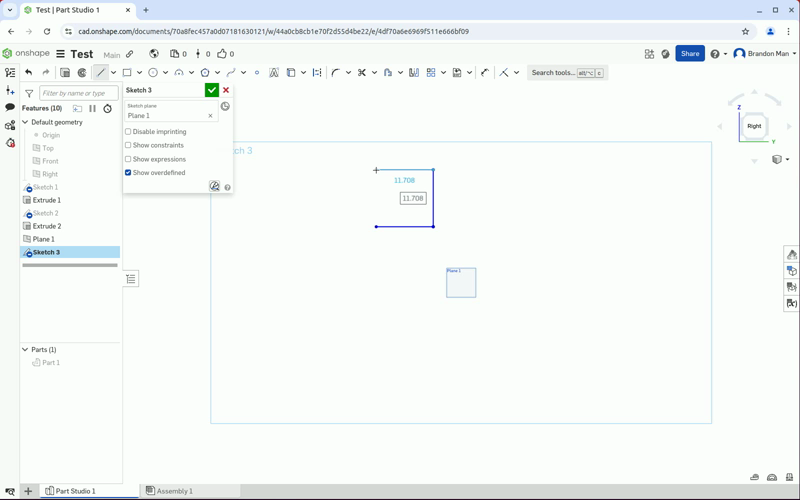
click(376, 169)
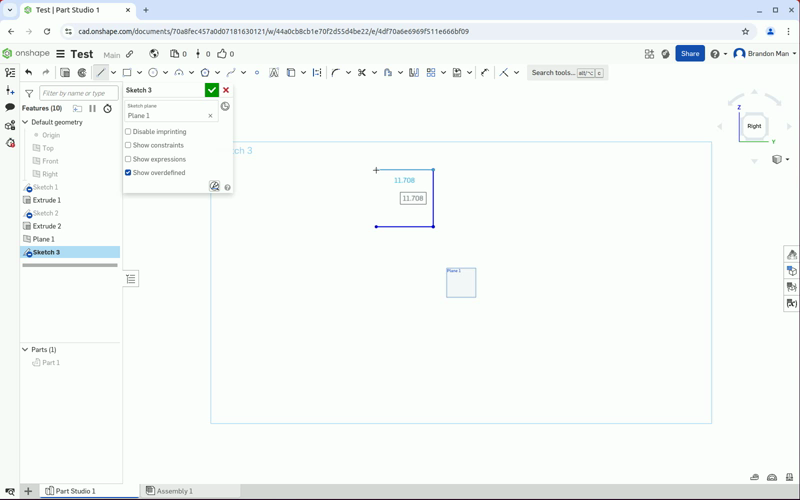
key_up(shift)
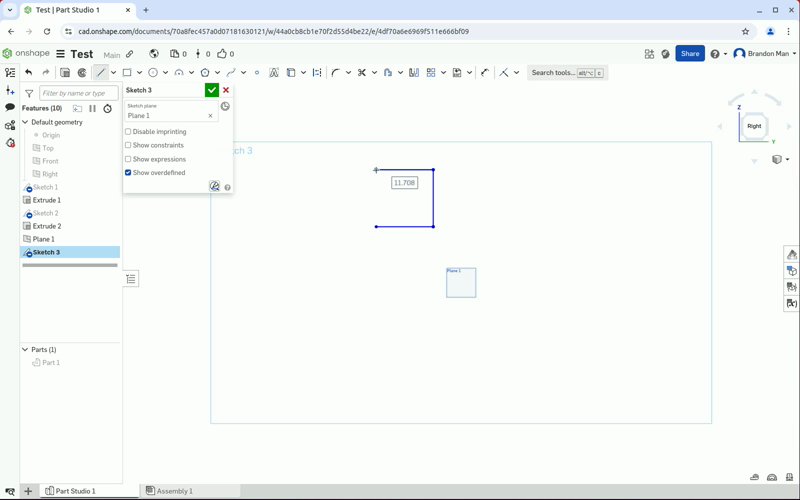
mouse_move(406, 169)
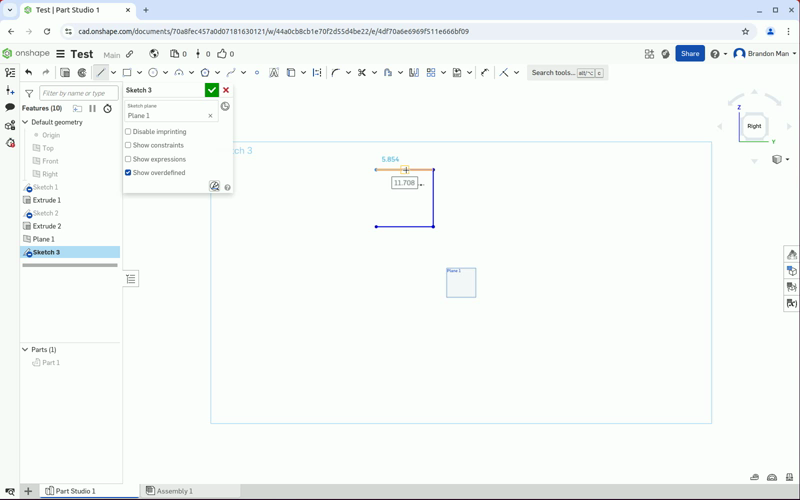
key_down(shift)
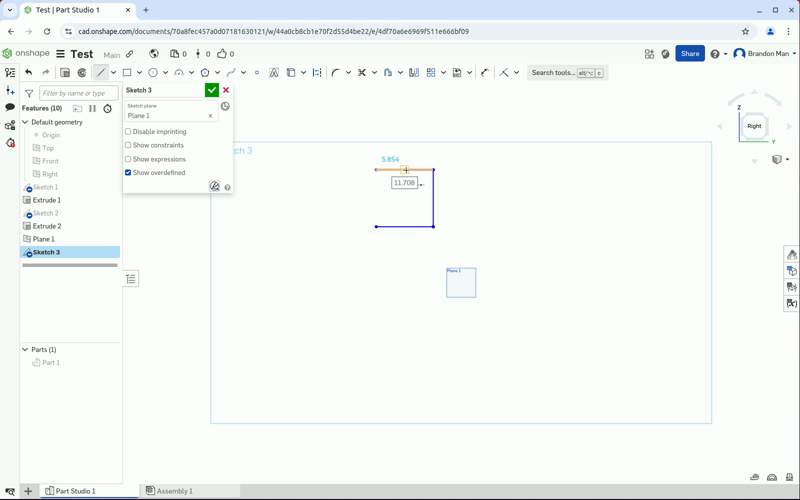
mouse_move(376, 226)
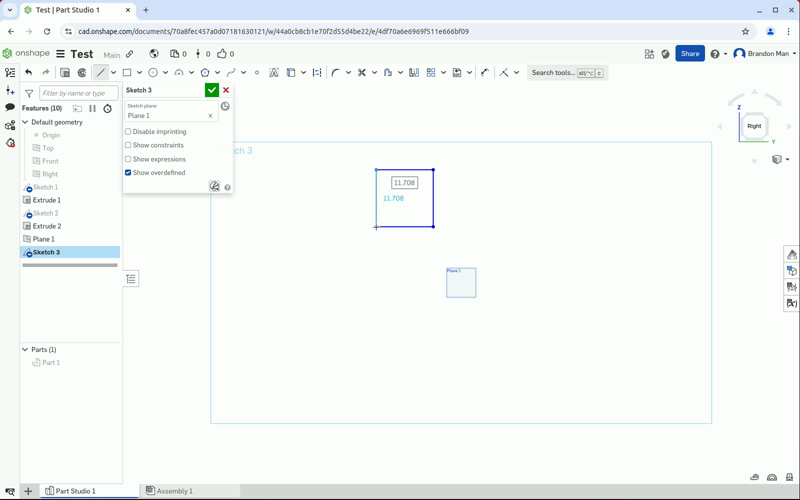
key_up(shift)
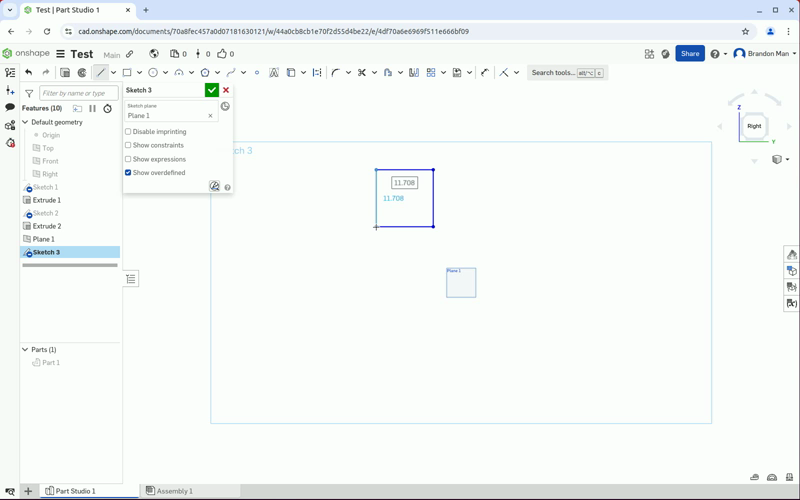
click(376, 226)
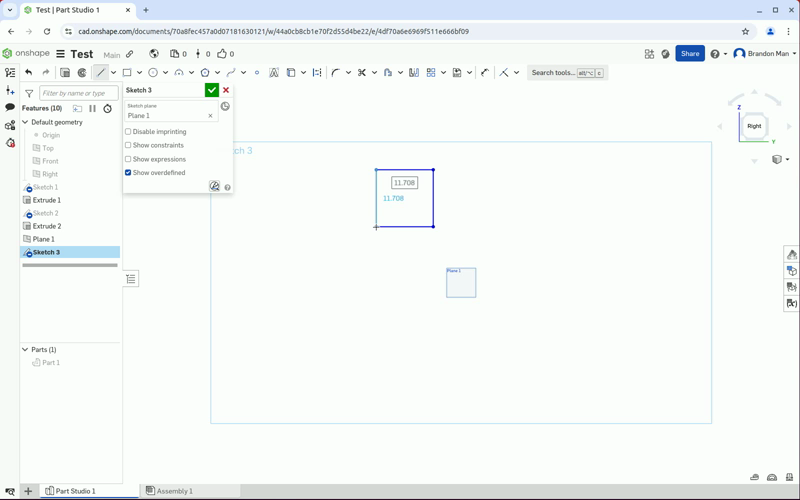
key(esc)
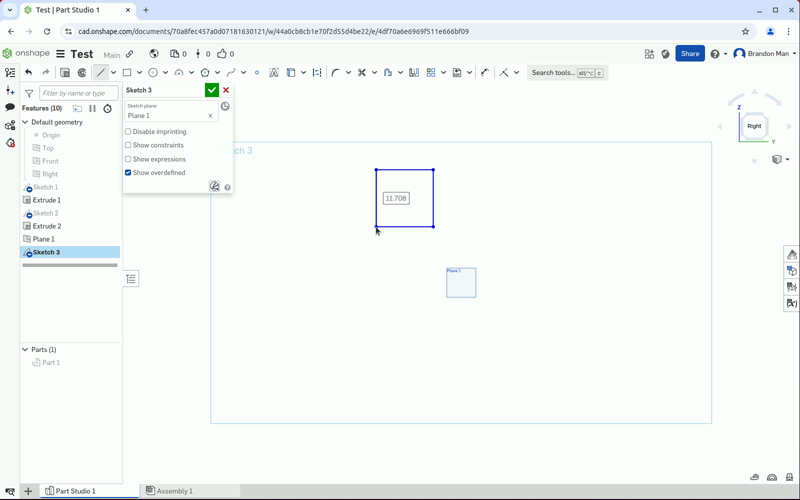
mouse_move(410, 191)
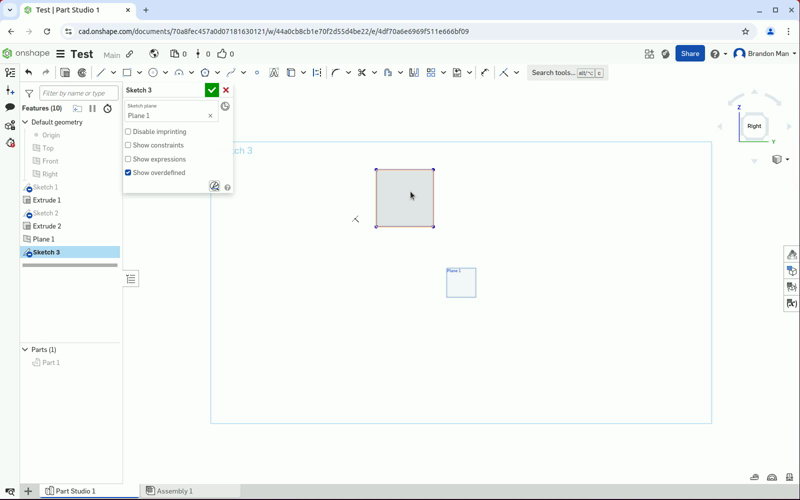
click(410, 191)
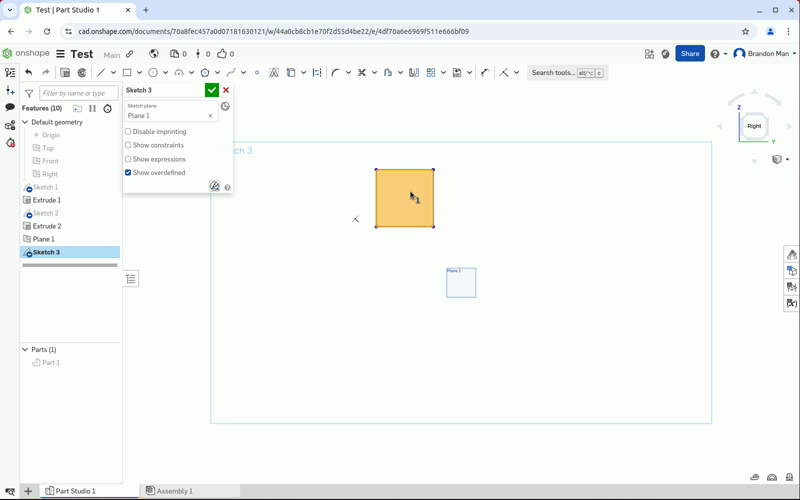
mouse_move(73, 352)
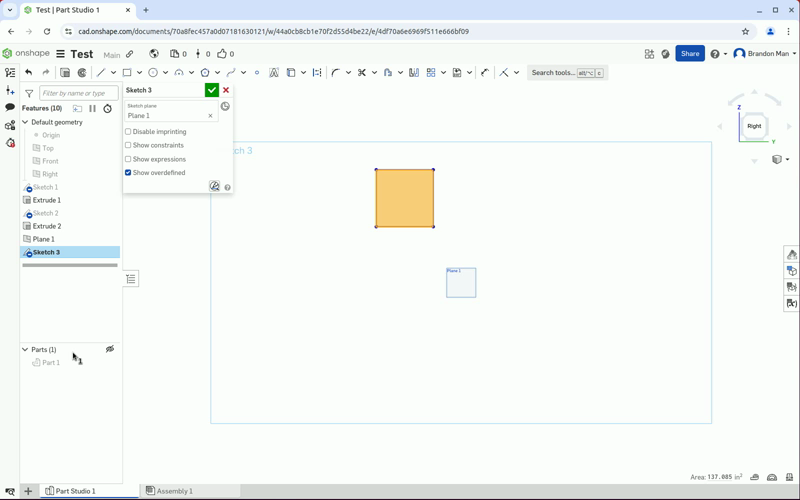
key(shift+y)
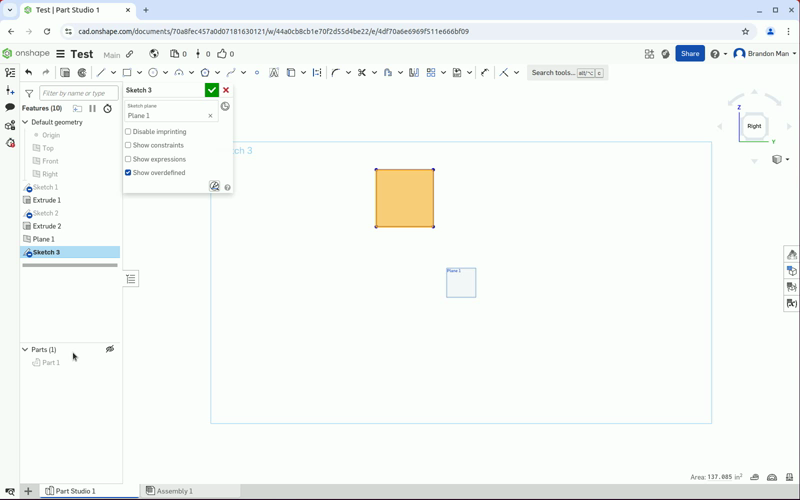
key(shift+e)
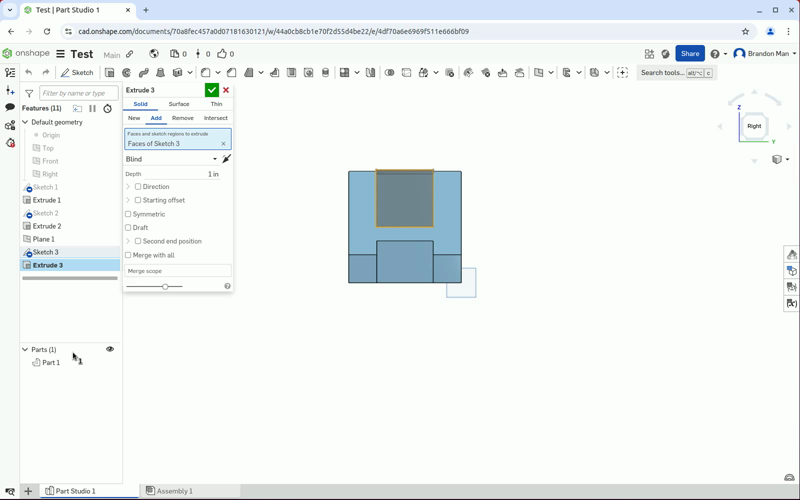
mouse_move(143, 106)
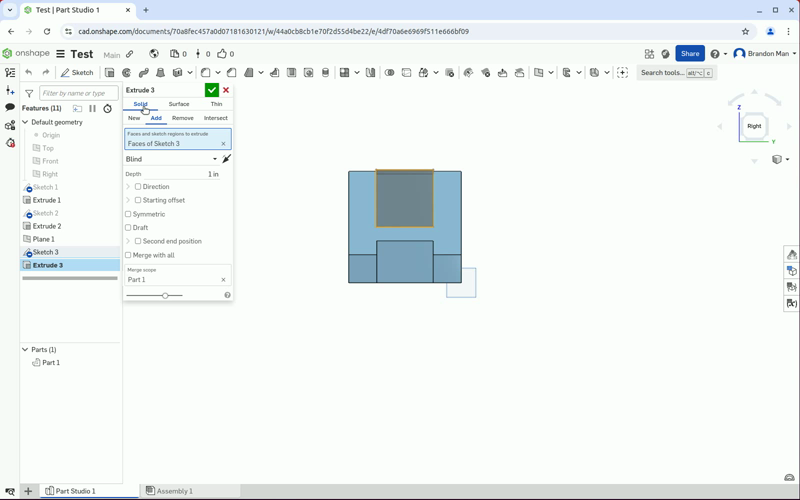
click(143, 106)
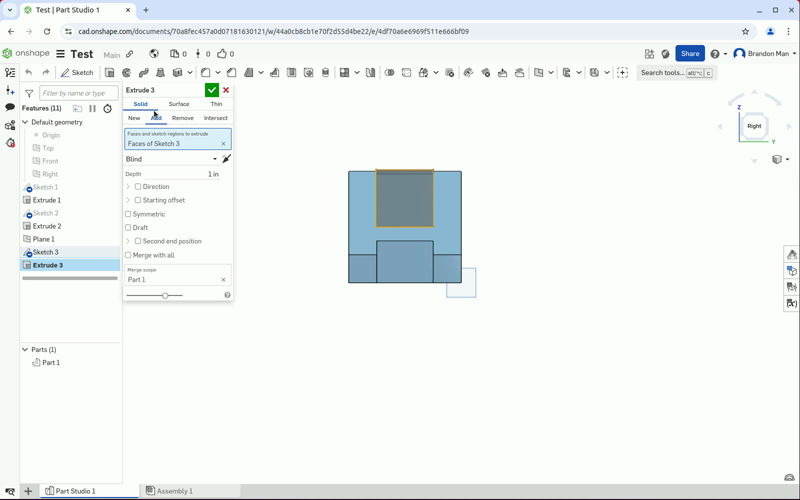
mouse_move(186, 120)
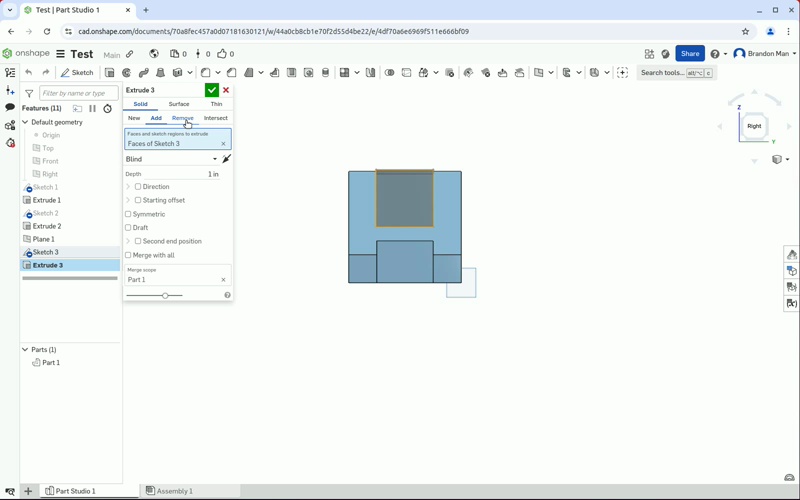
click(186, 120)
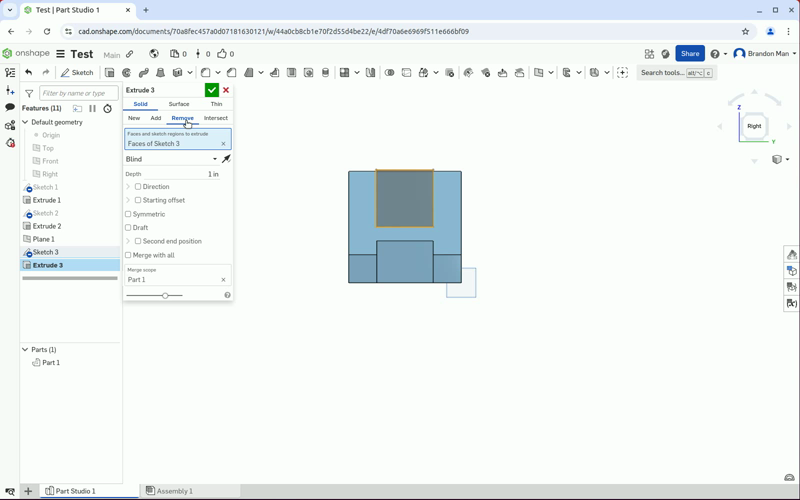
key(tab, 4)
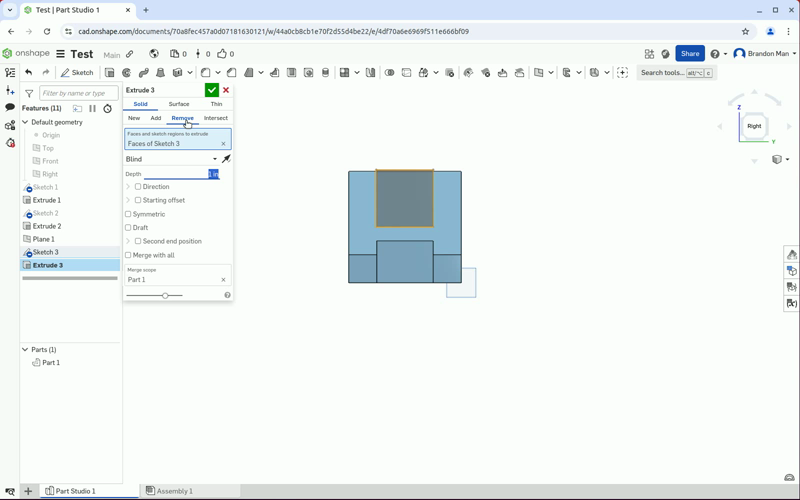
text(28.885)
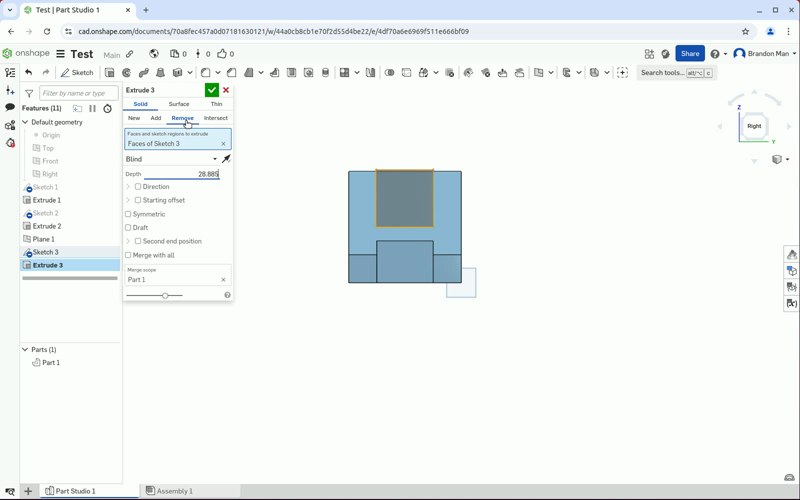
key(tab, 6)
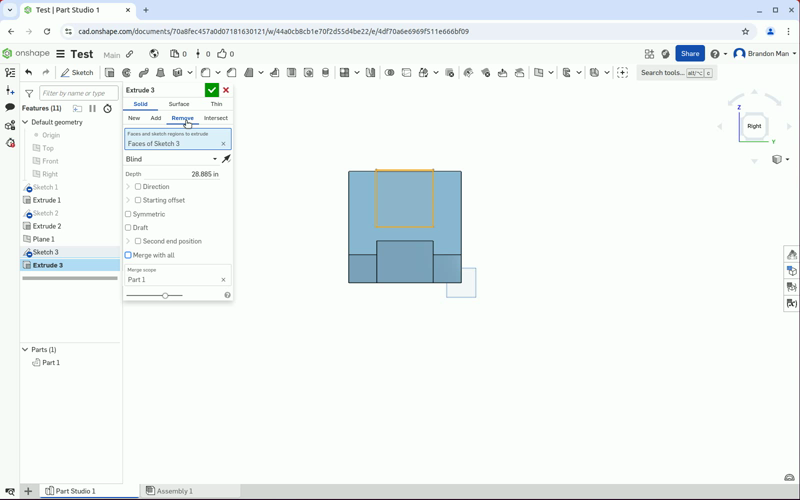
key(space)
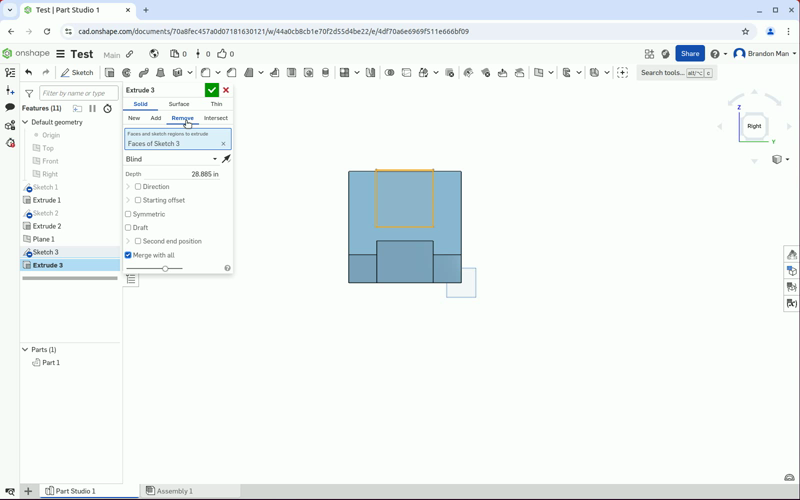
key(enter)
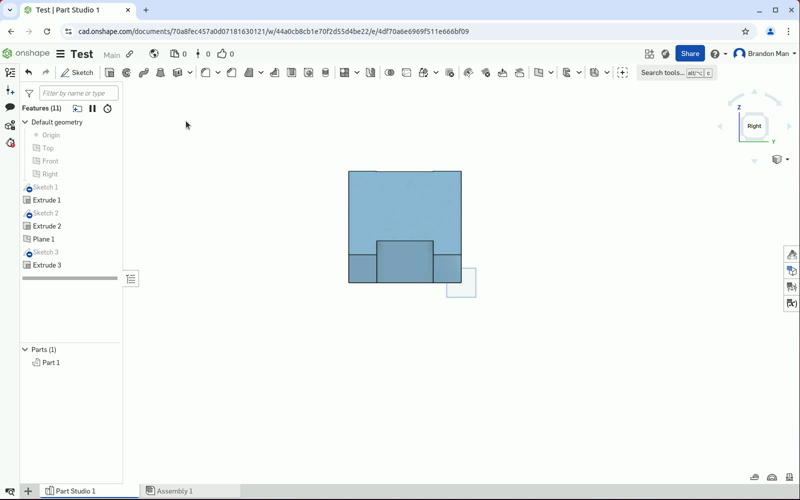
key(shift+h)
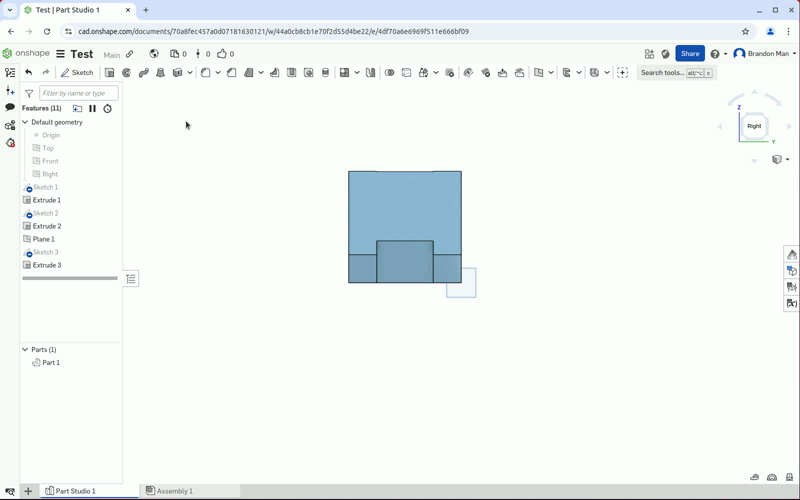
key(shift+h)
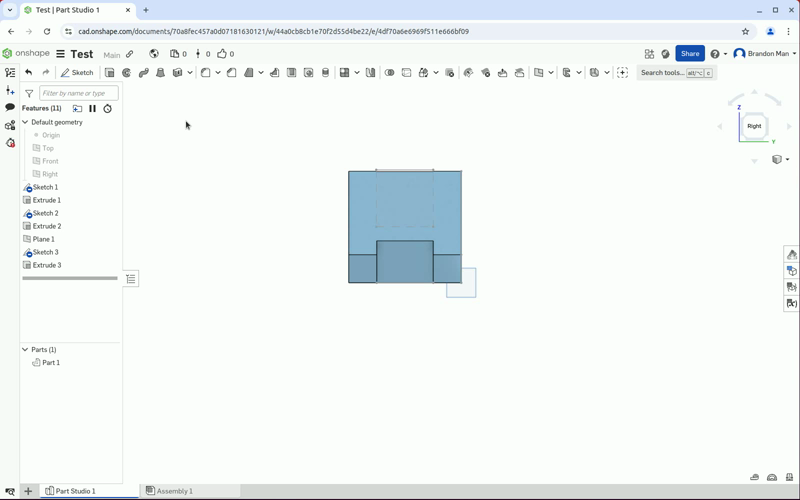
key(shift+7)
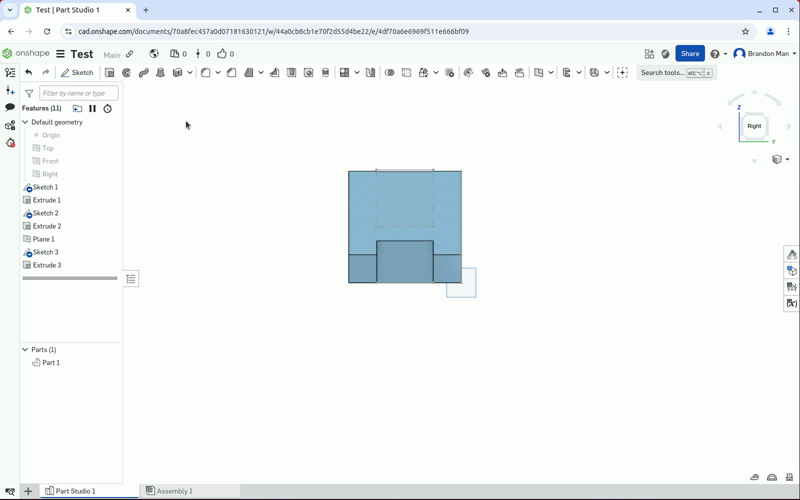
key(right, 2)
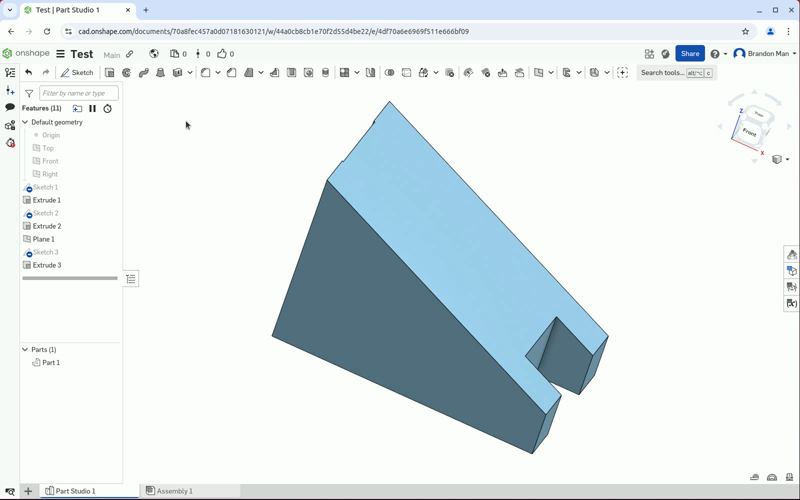
key(down, 2)
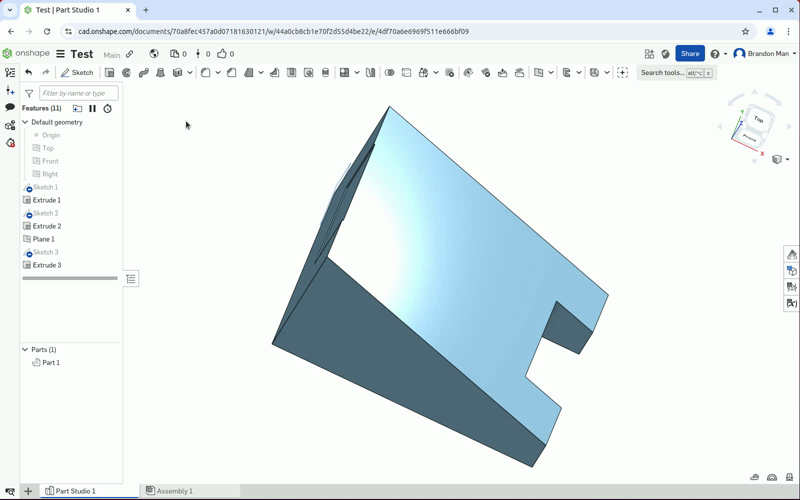
key(up, 2)
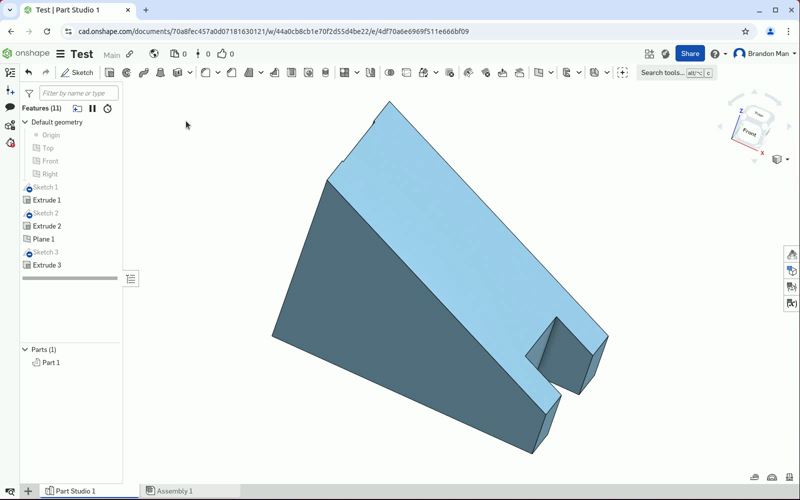
key(left, 2)
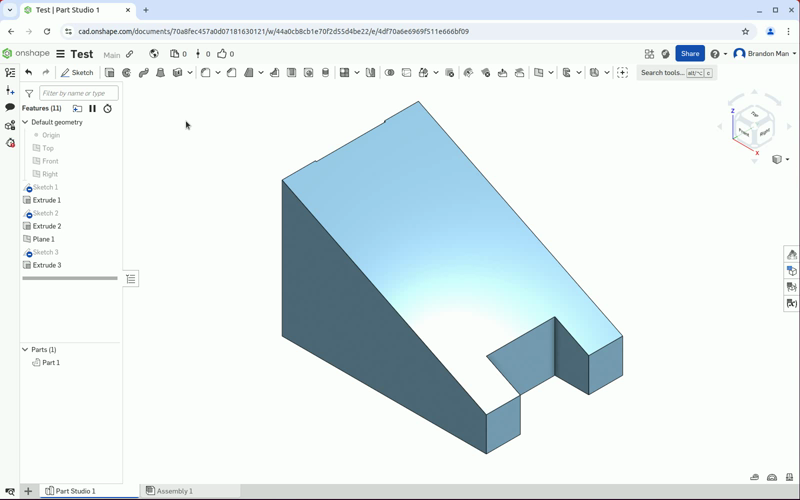
mouse_move(73, 189)
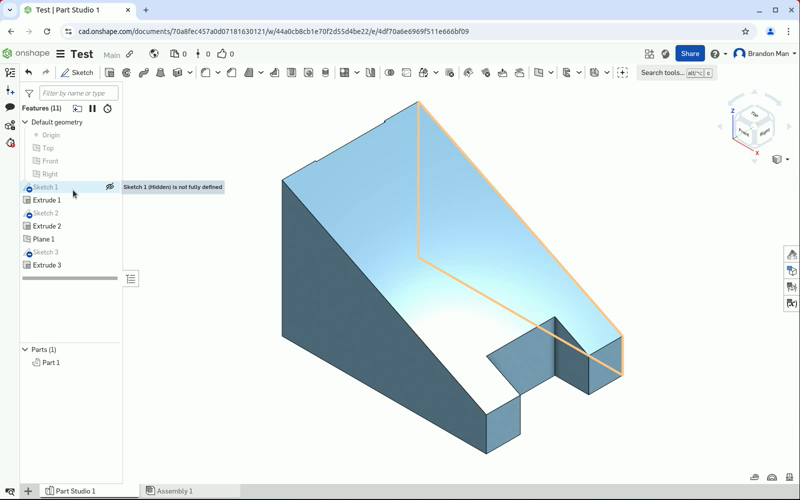
click(73, 189)